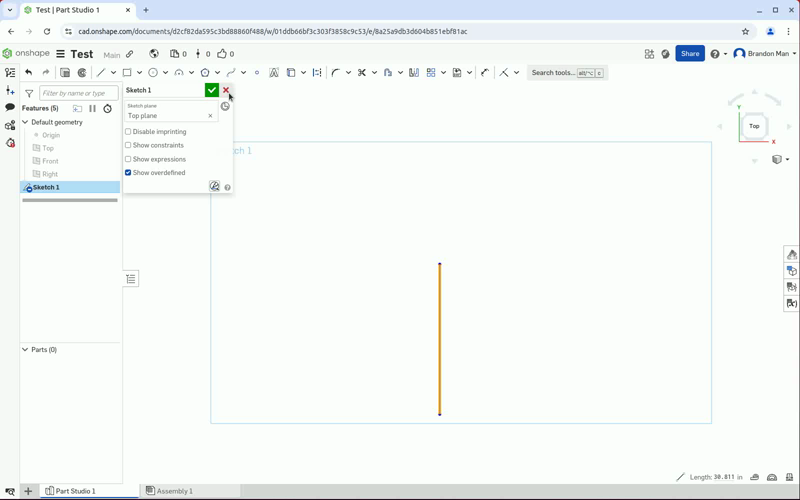
key(shift+h)
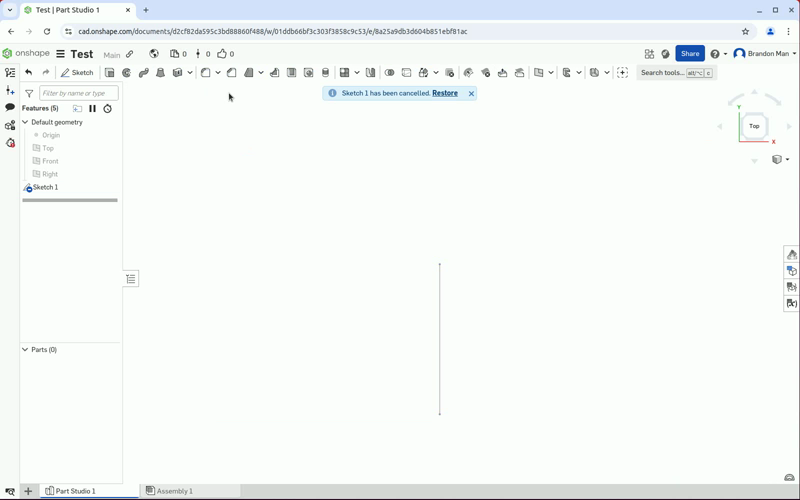
key(shift+s)
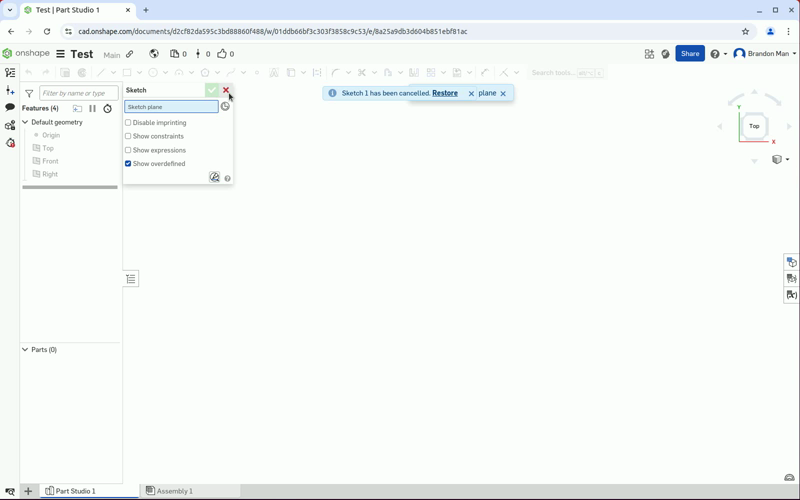
mouse_move(73, 150)
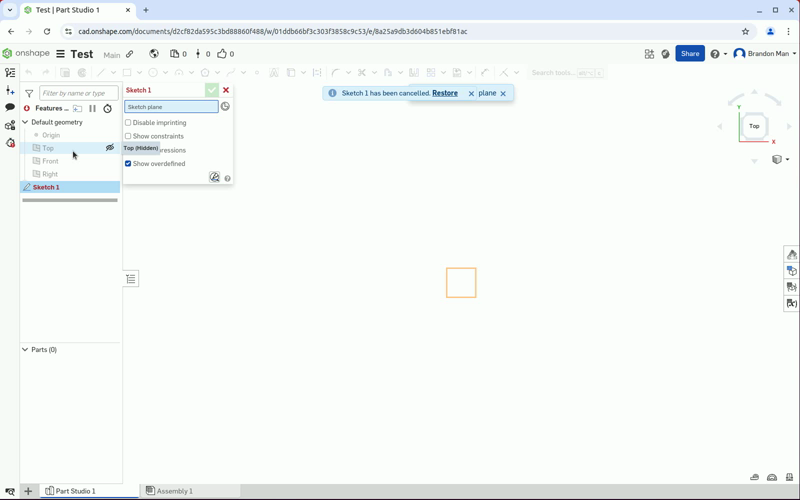
click(73, 150)
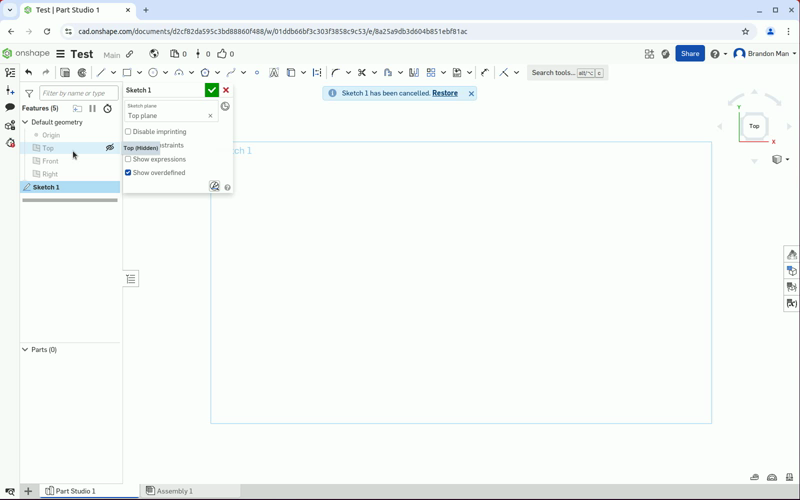
mouse_move(73, 352)
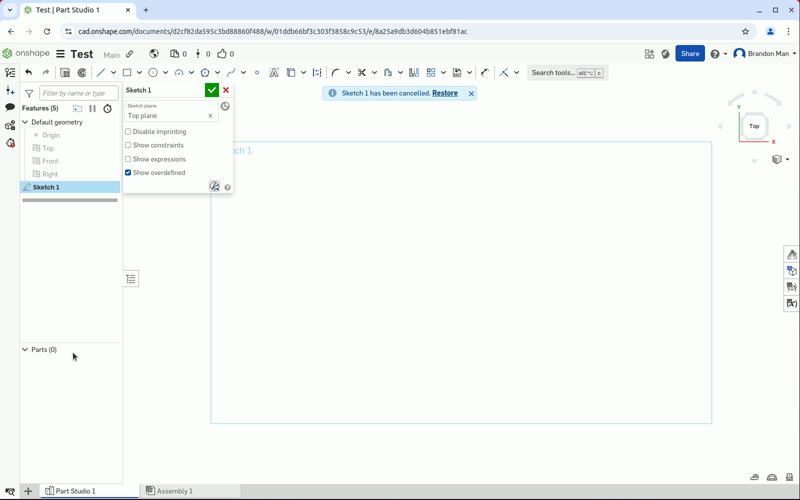
key(y)
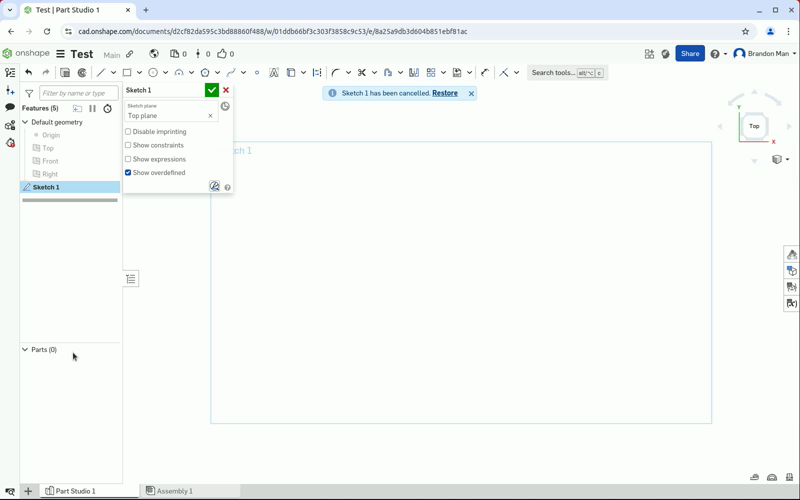
key(a)
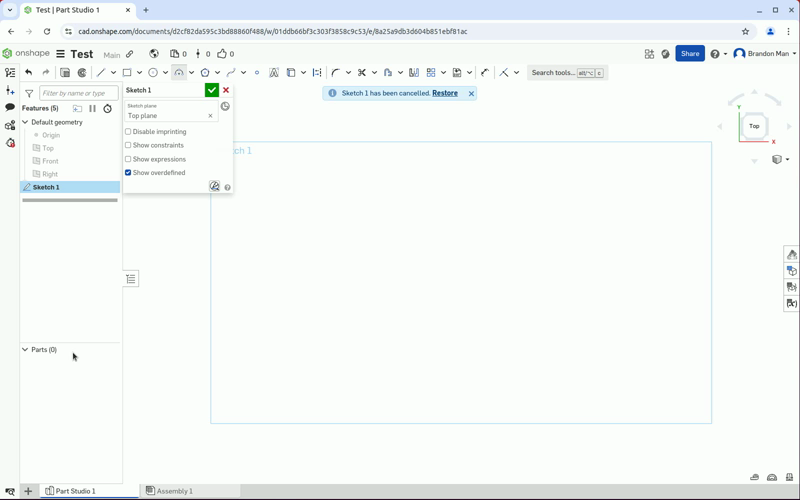
key_down(shift)
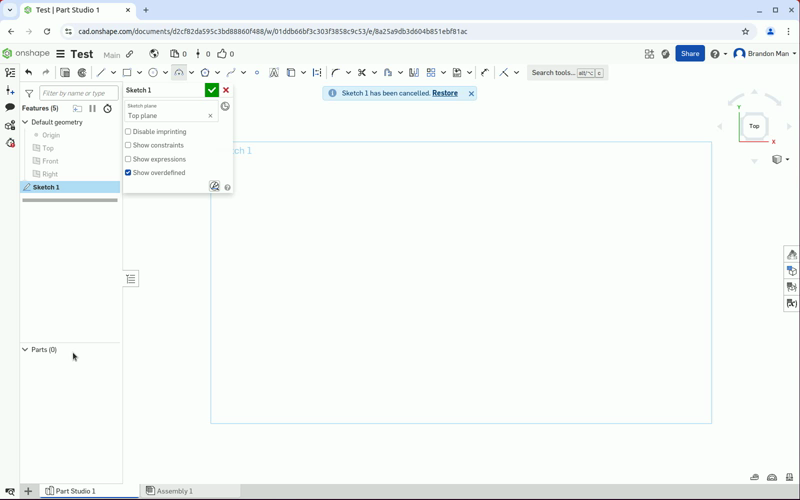
mouse_move(348, 342)
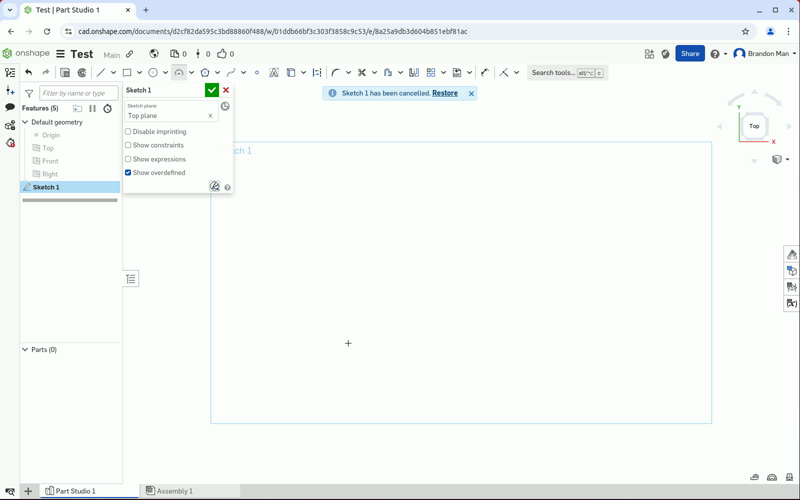
click(348, 342)
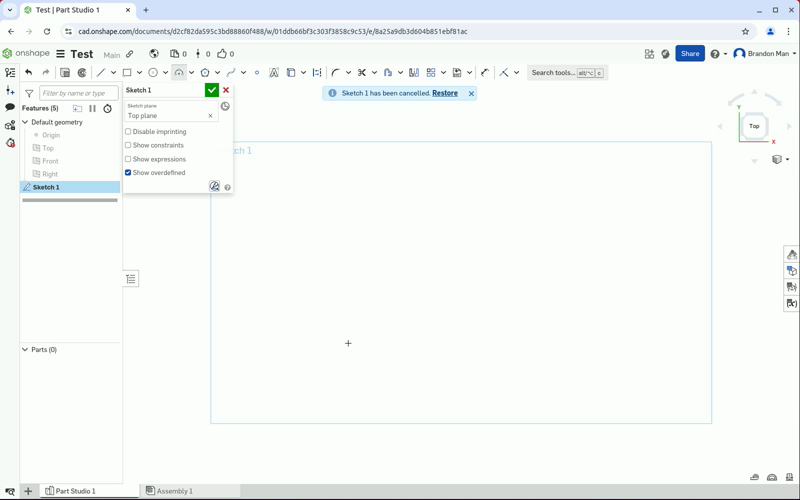
key_up(shift)
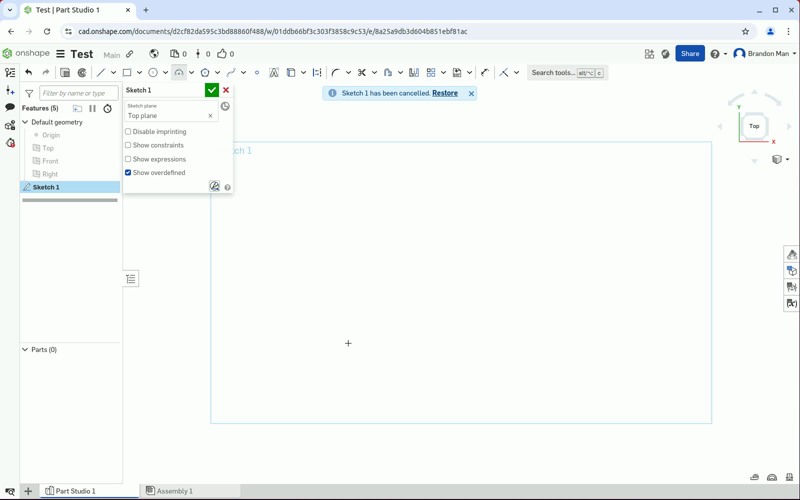
key_down(shift)
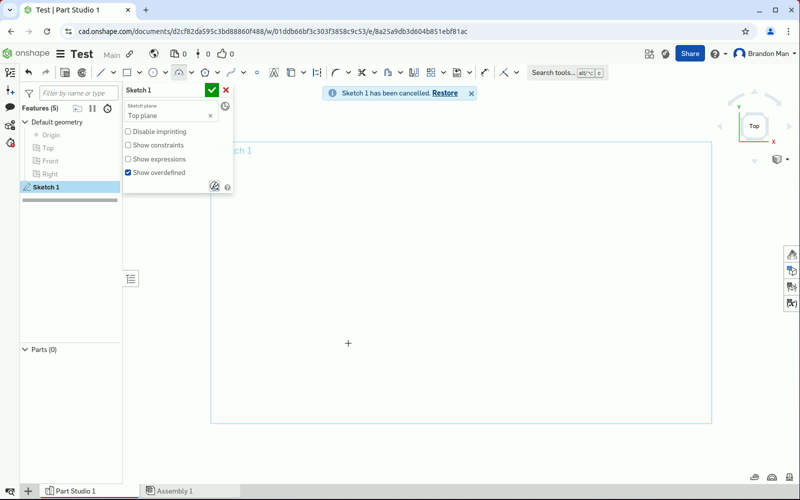
mouse_move(362, 356)
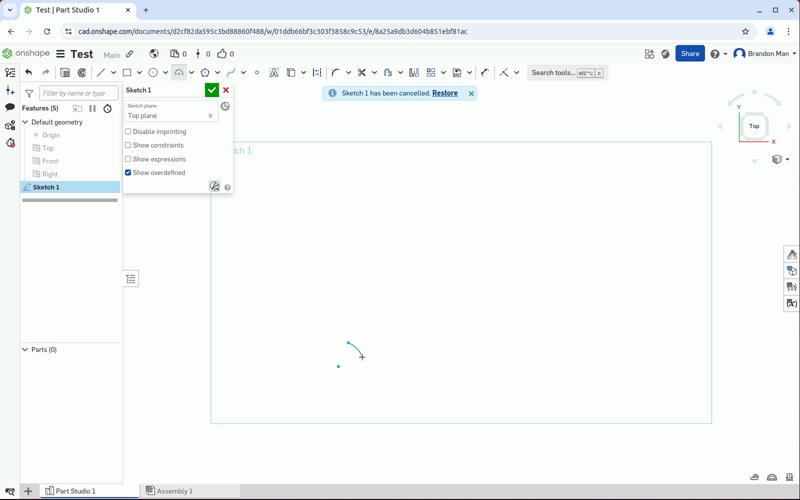
click(362, 356)
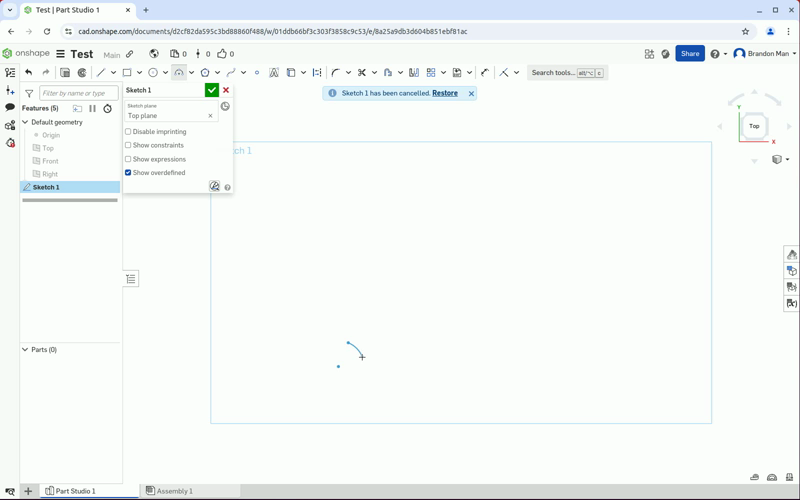
mouse_move(352, 352)
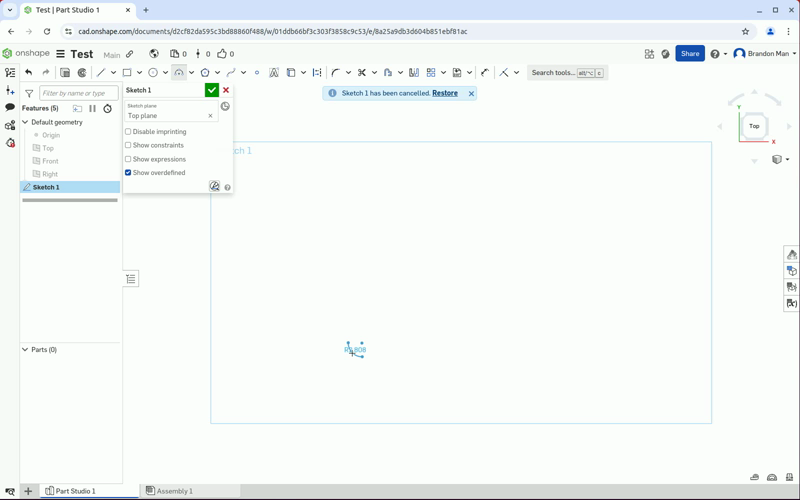
click(352, 352)
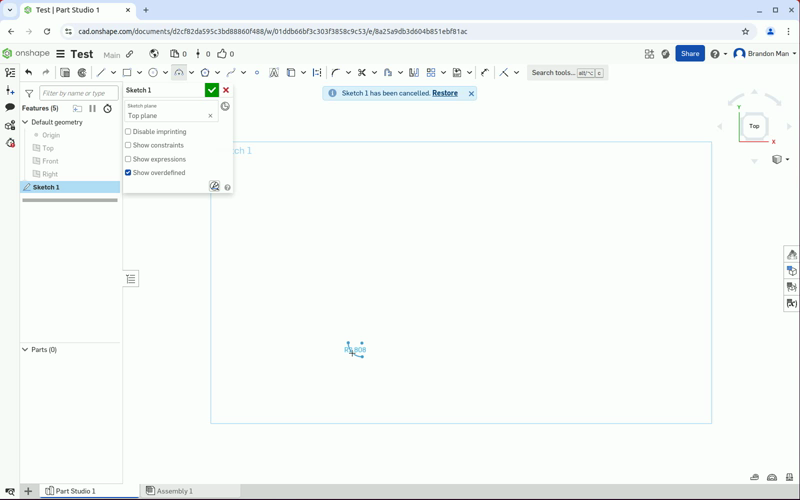
key_up(shift)
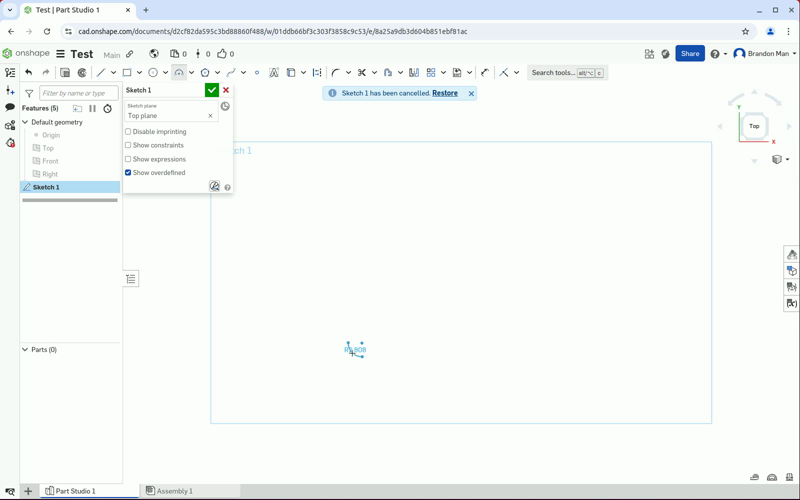
key(esc)
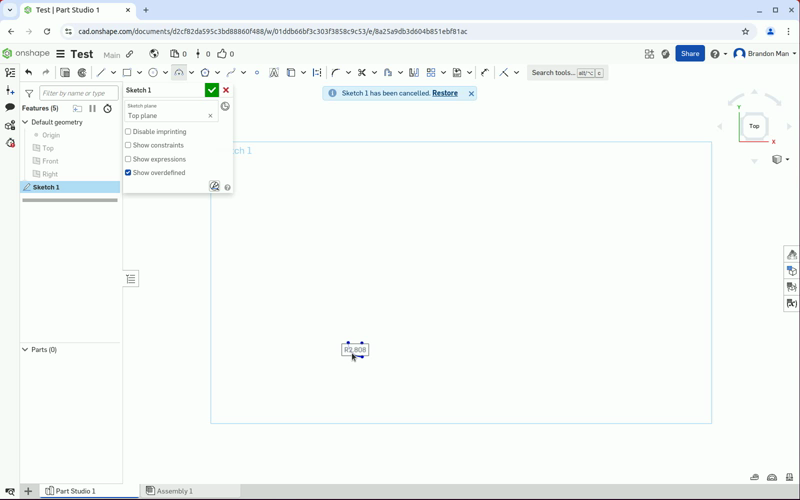
key(l)
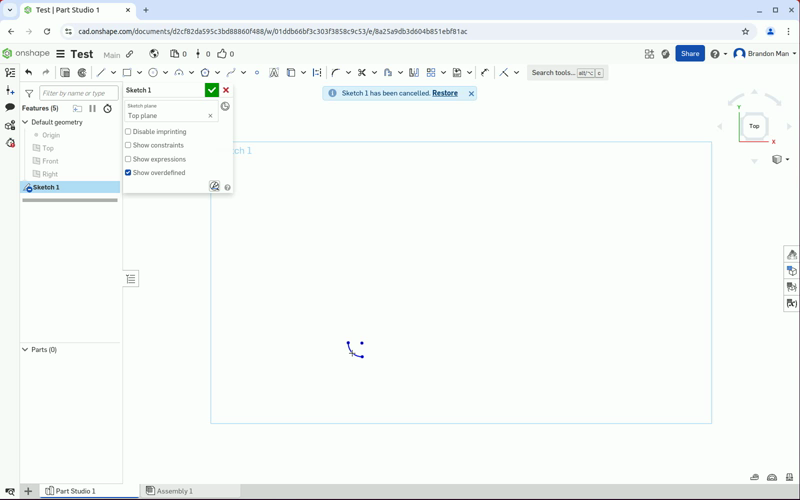
mouse_move(362, 356)
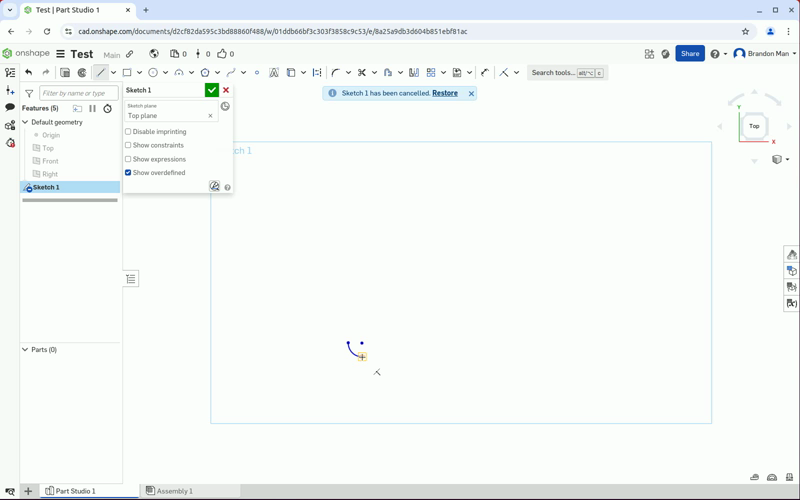
click(362, 356)
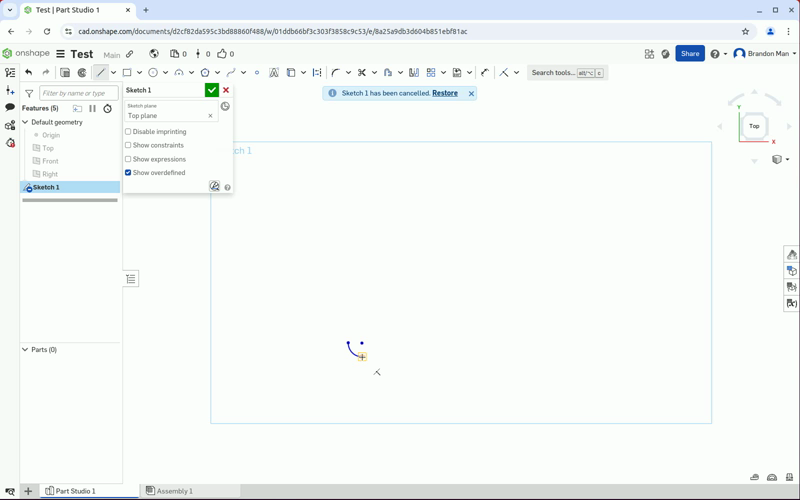
key_down(shift)
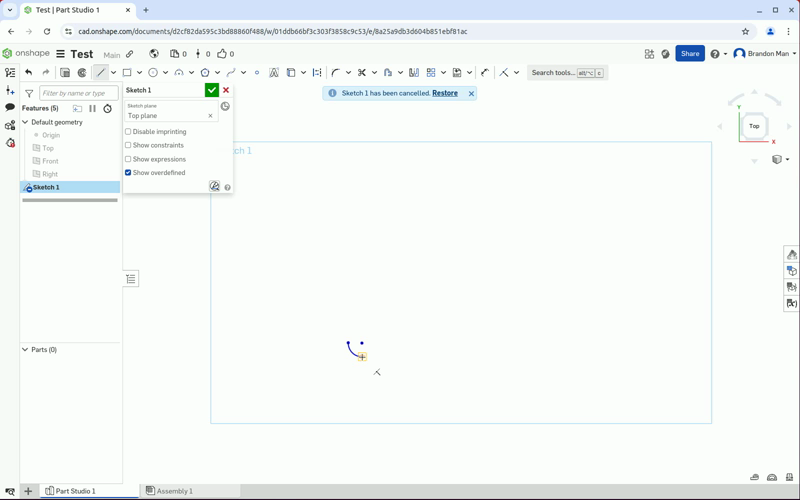
mouse_move(558, 356)
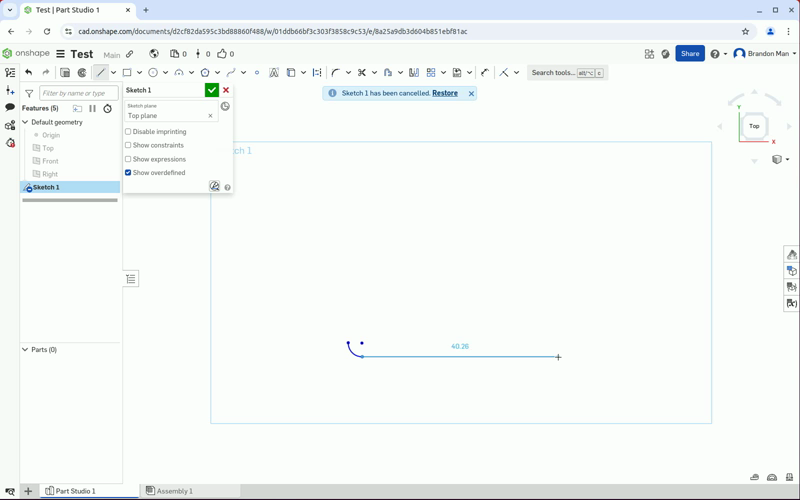
click(558, 356)
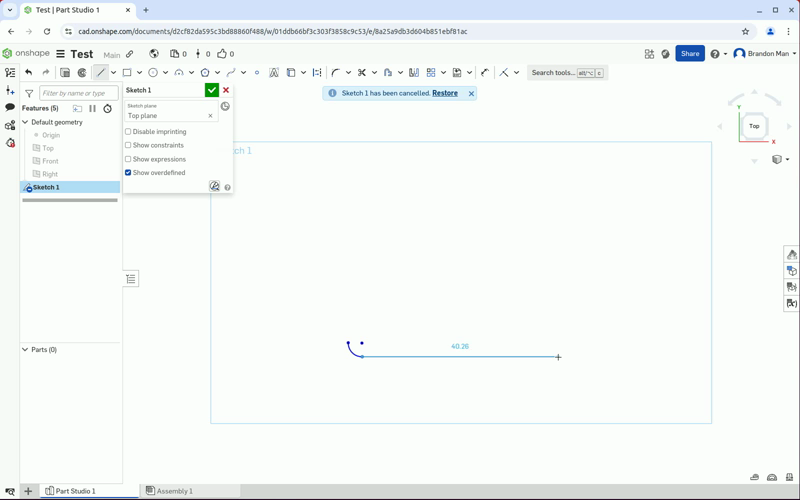
key_up(shift)
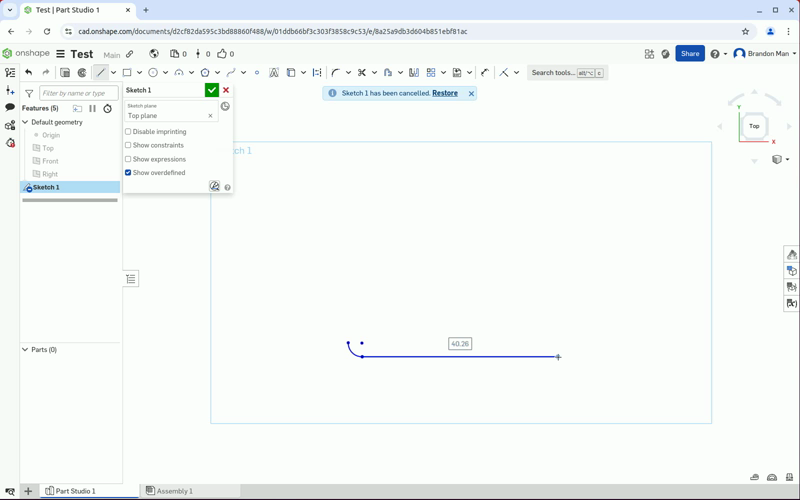
key(esc)
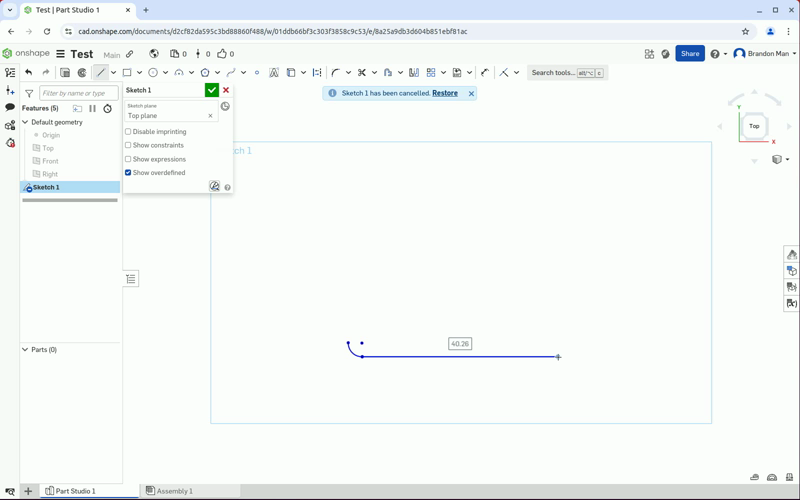
key(a)
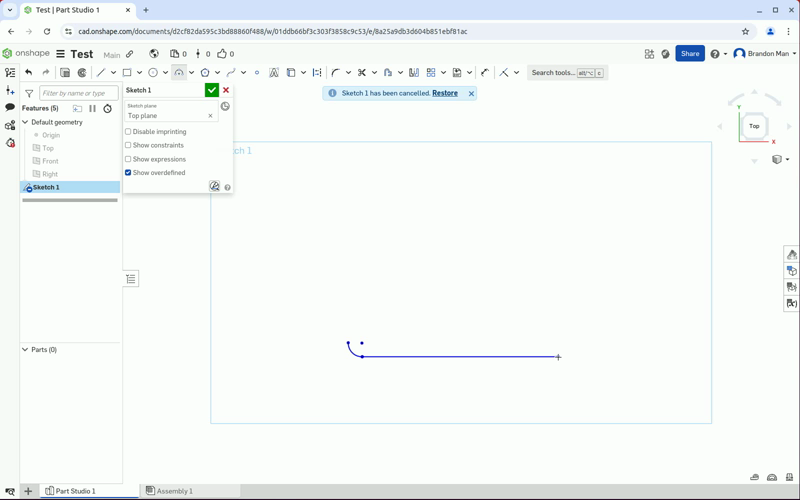
mouse_move(558, 356)
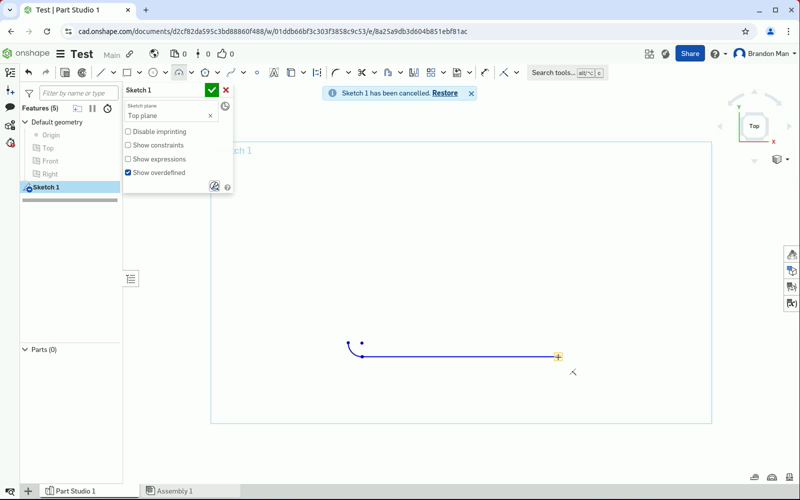
click(558, 356)
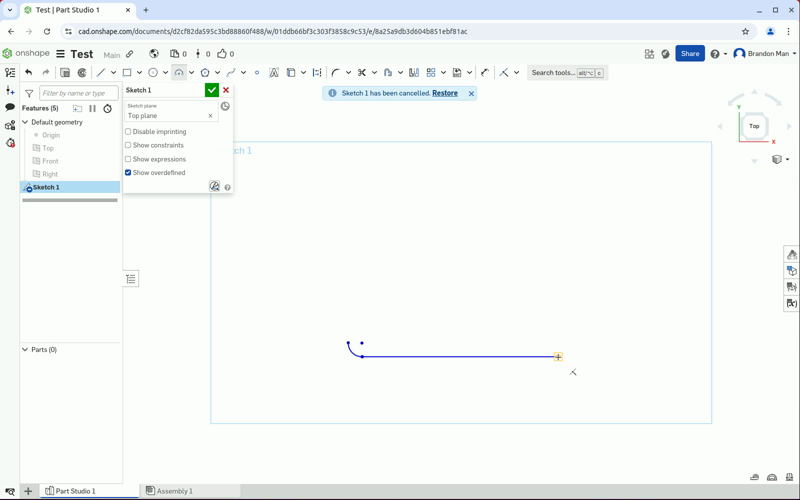
key_down(shift)
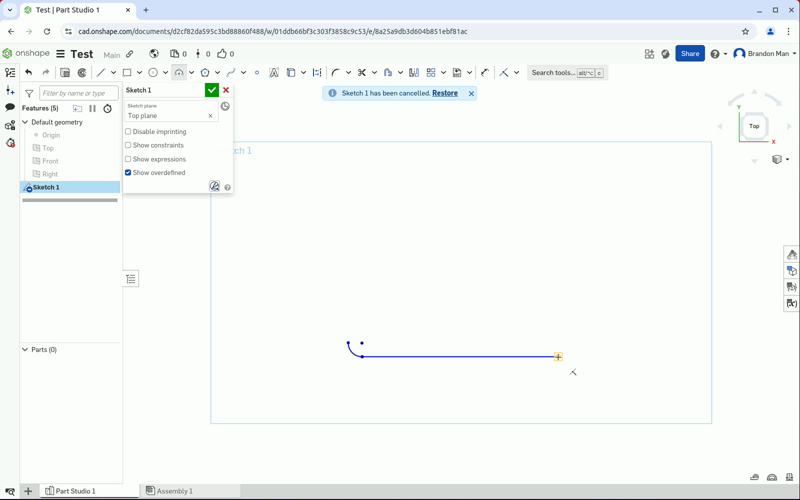
mouse_move(572, 342)
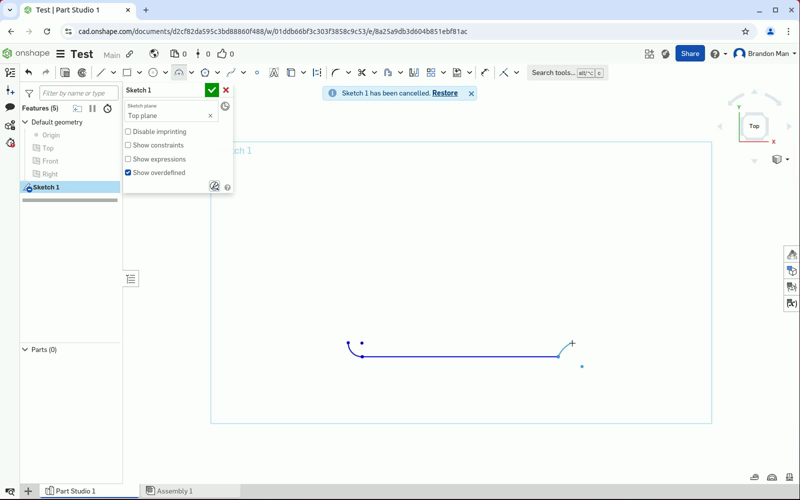
click(572, 342)
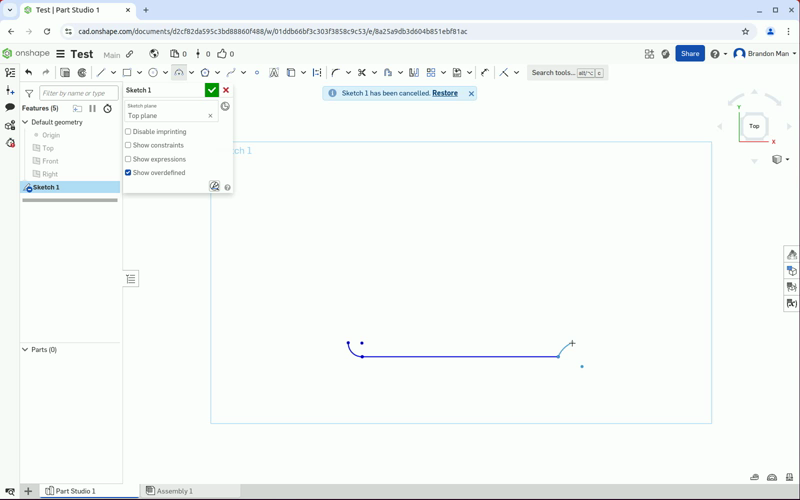
mouse_move(567, 352)
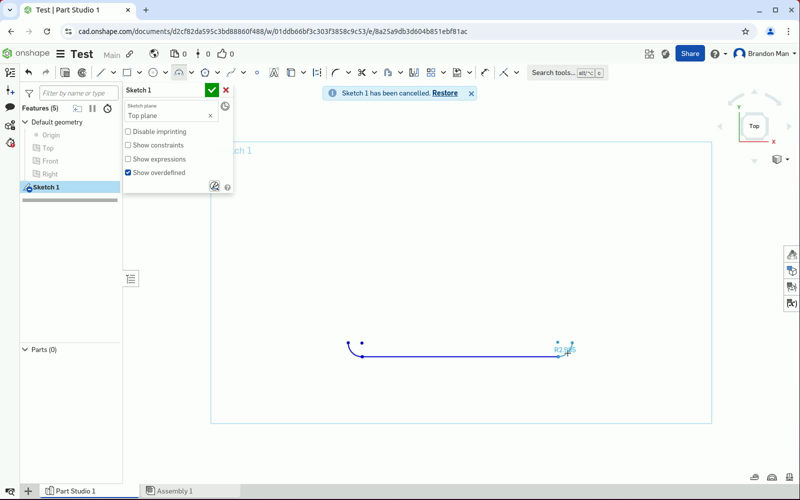
click(567, 352)
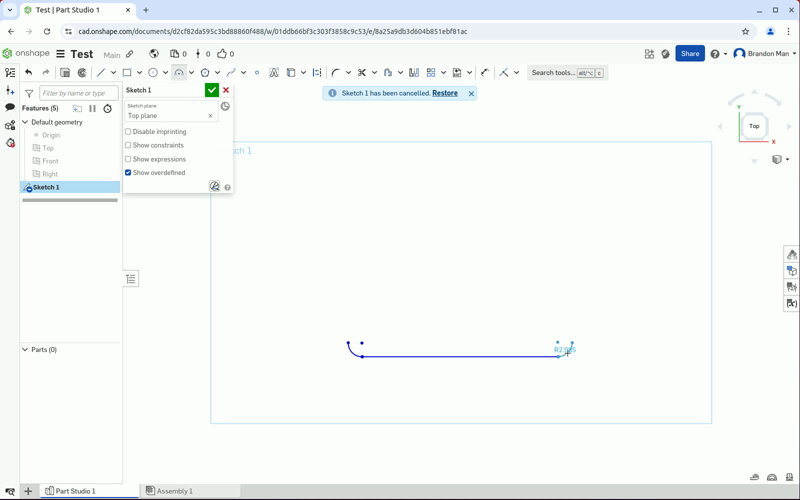
key_up(shift)
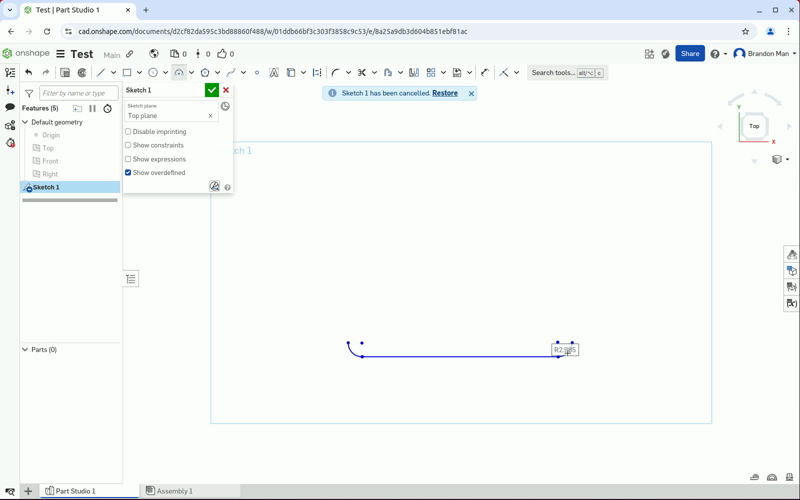
key(esc)
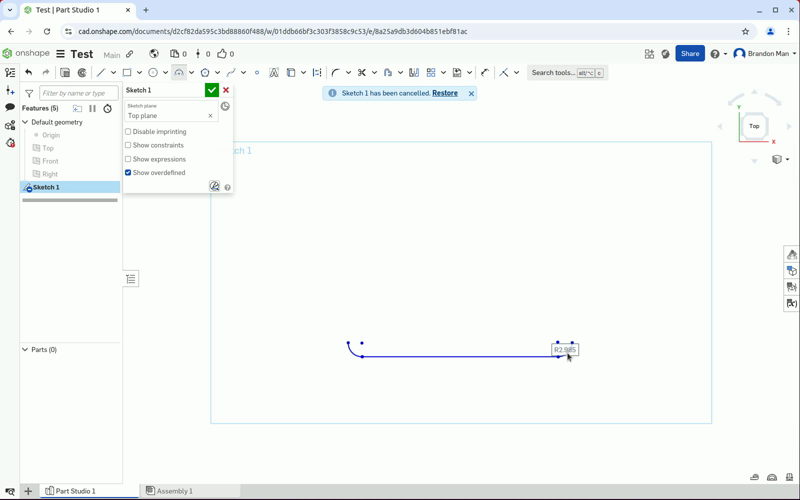
key(l)
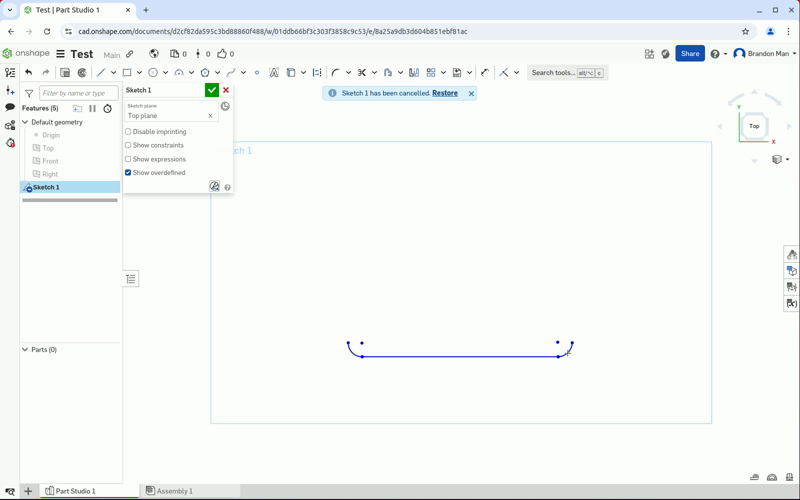
mouse_move(572, 342)
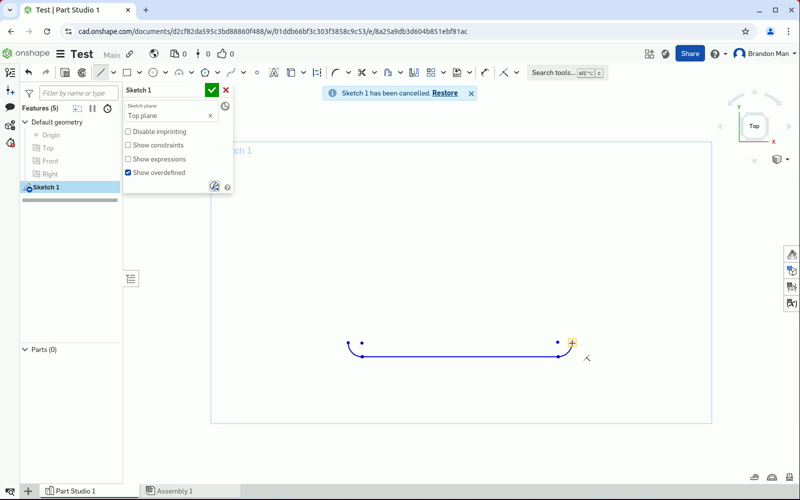
click(572, 342)
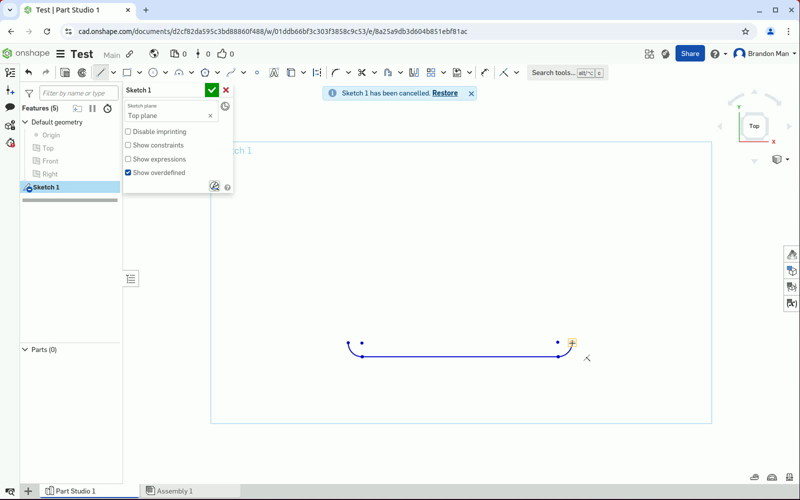
key_down(shift)
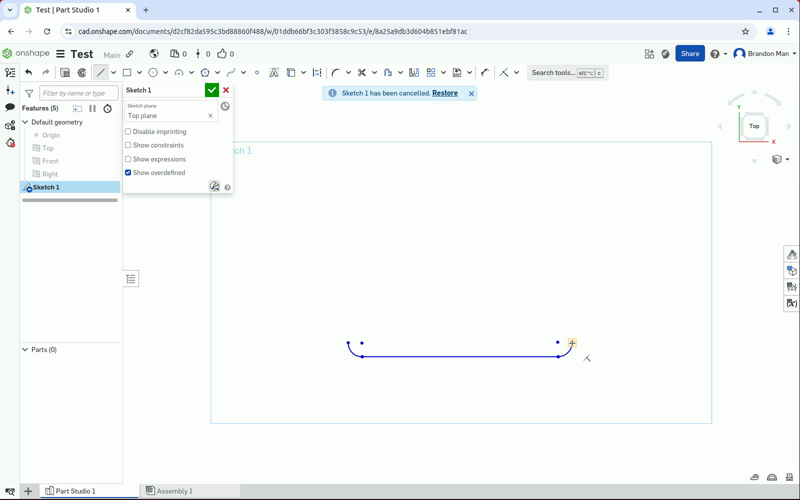
mouse_move(572, 222)
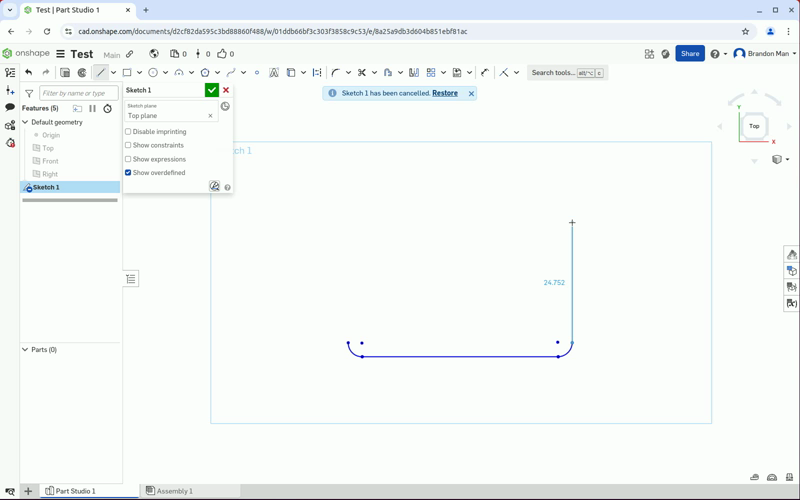
click(572, 222)
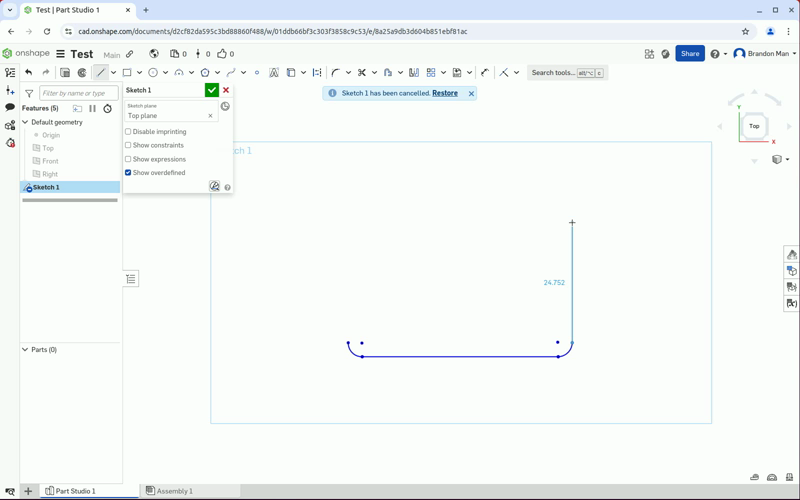
key_up(shift)
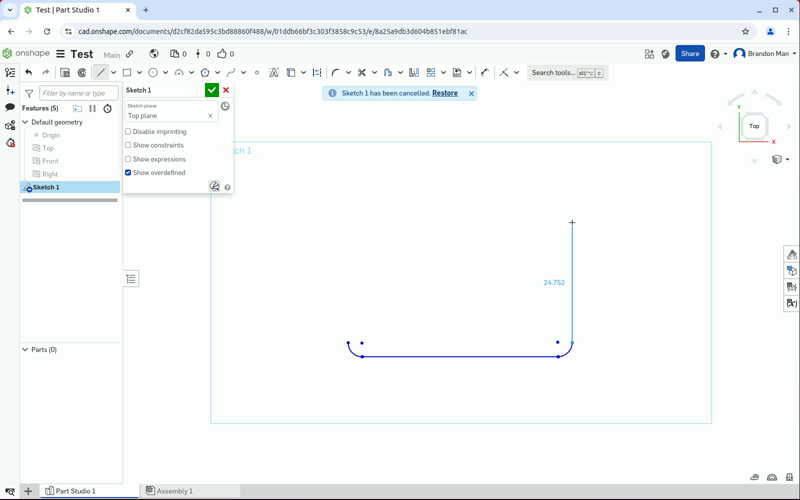
key(esc)
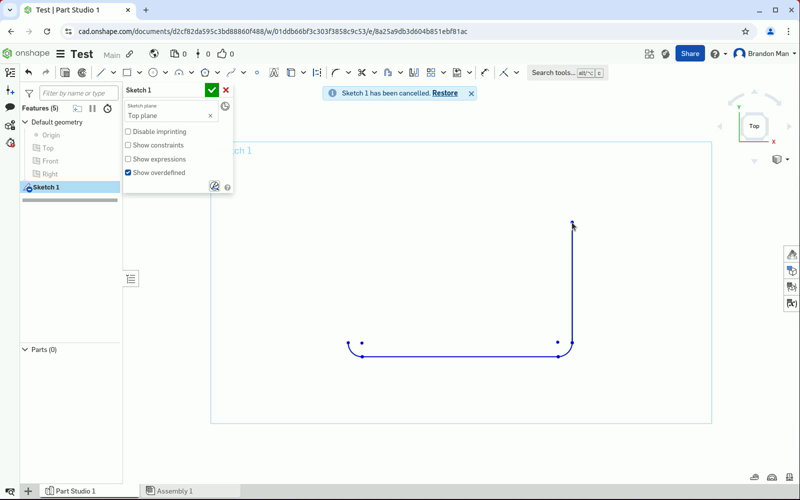
key(a)
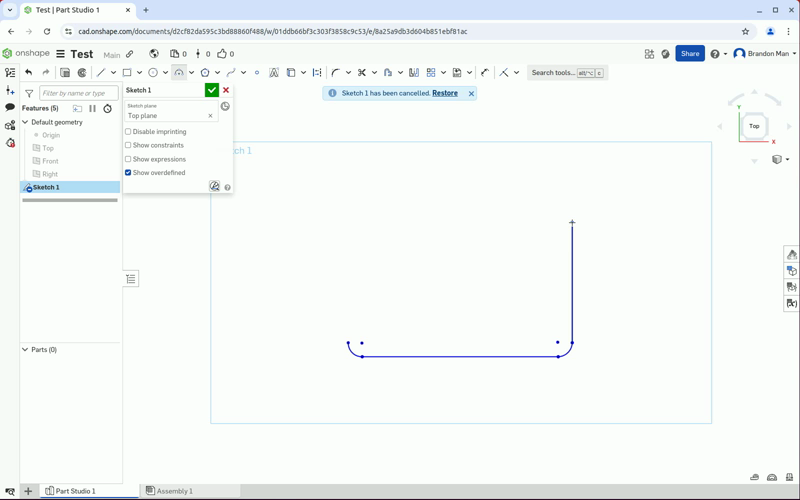
mouse_move(572, 222)
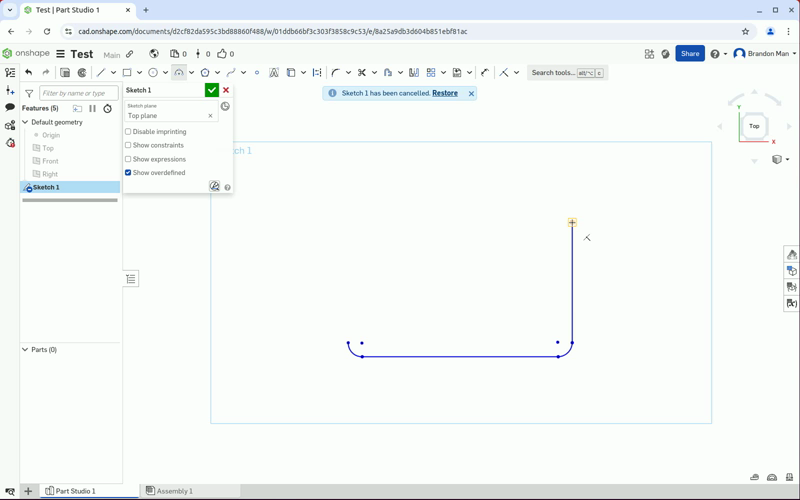
click(572, 222)
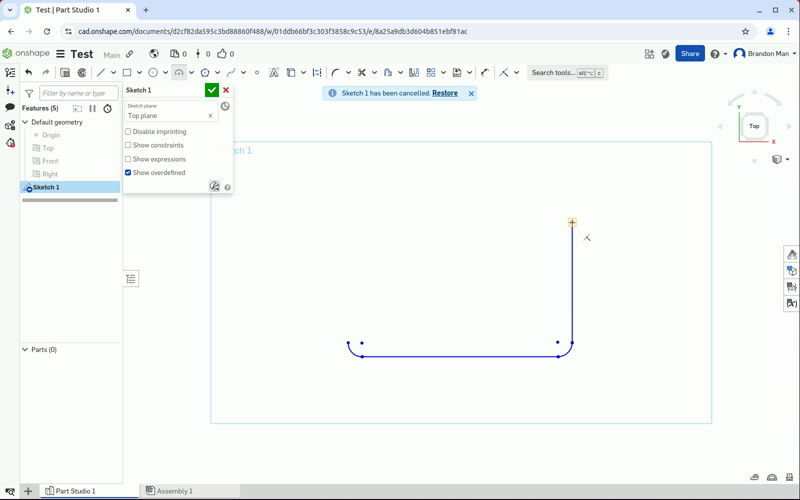
key_down(shift)
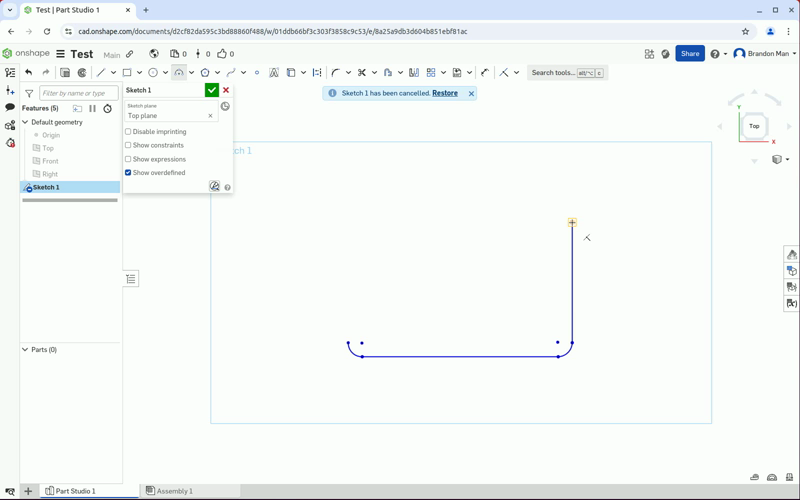
mouse_move(558, 210)
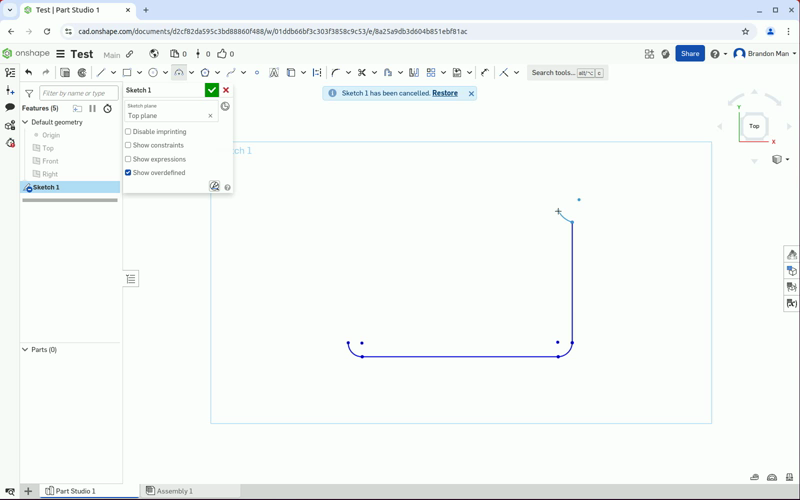
click(558, 210)
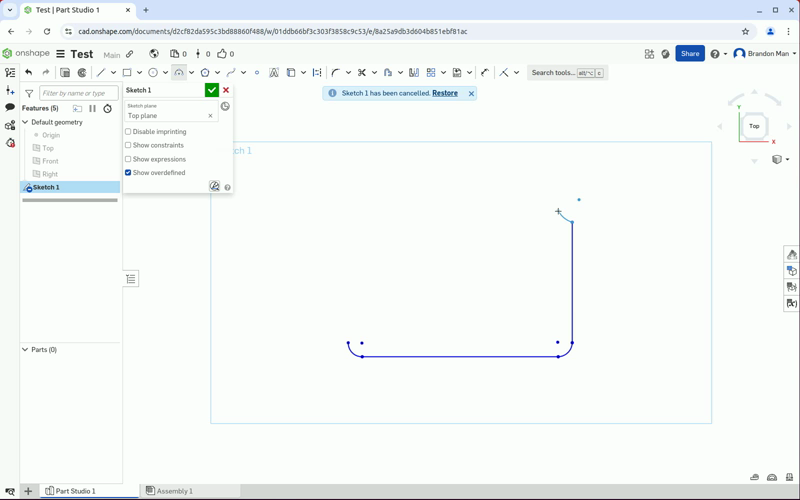
mouse_move(567, 213)
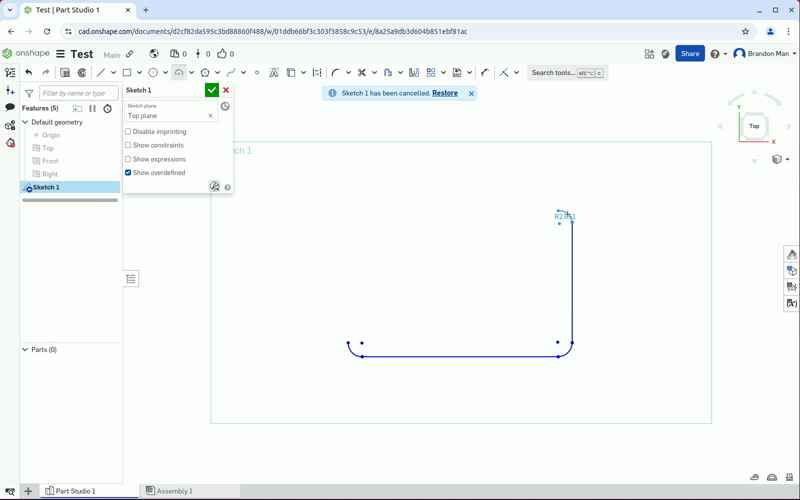
click(567, 213)
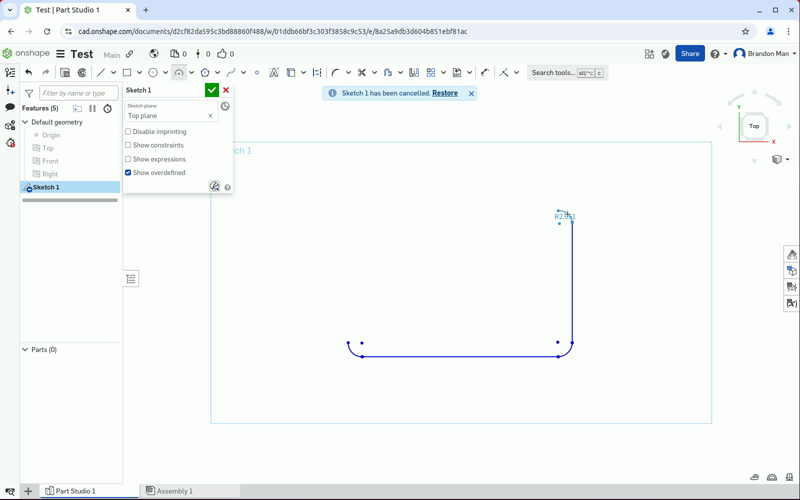
key_up(shift)
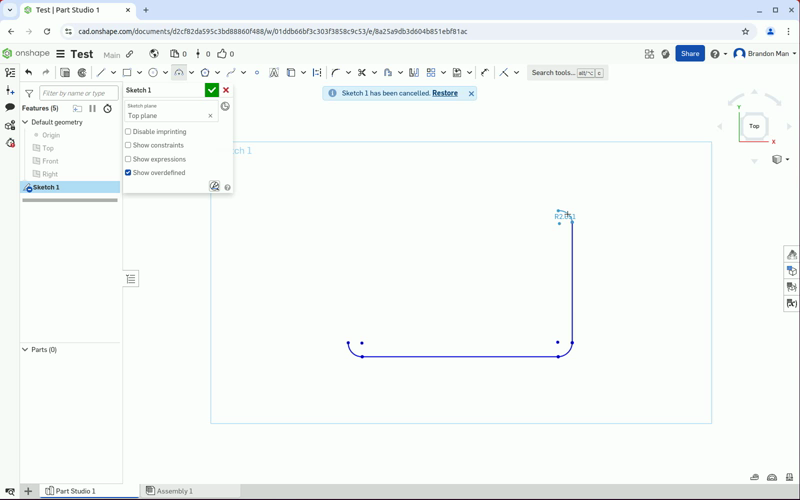
key(esc)
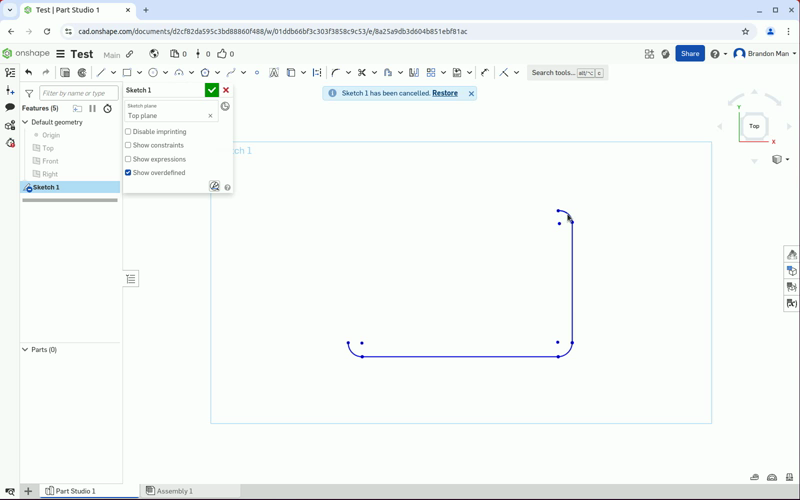
key(l)
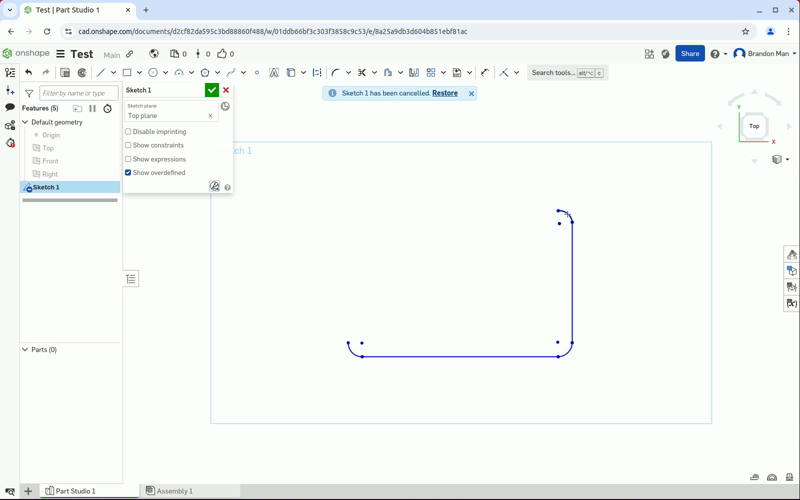
mouse_move(558, 210)
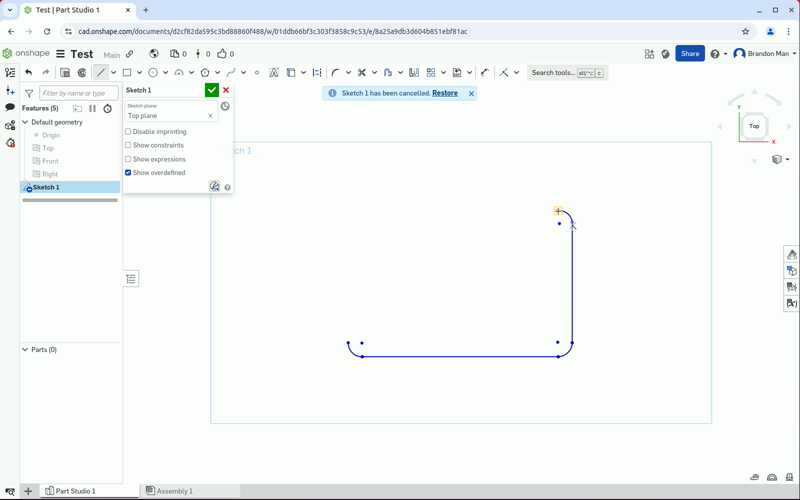
click(558, 210)
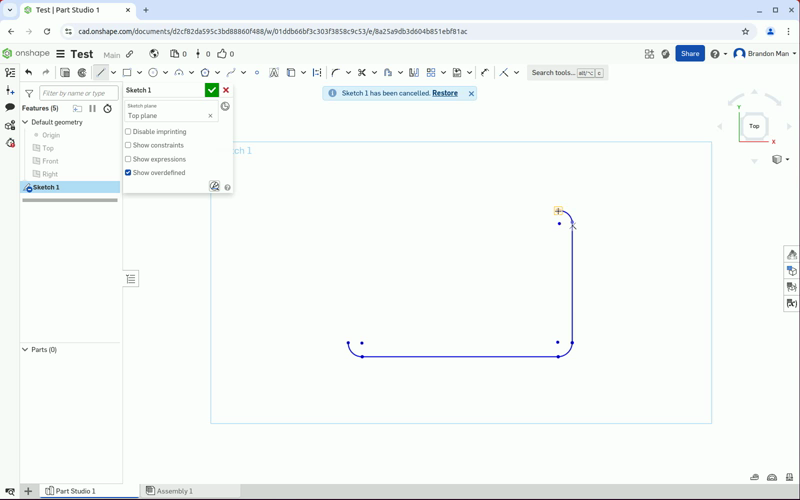
key_down(shift)
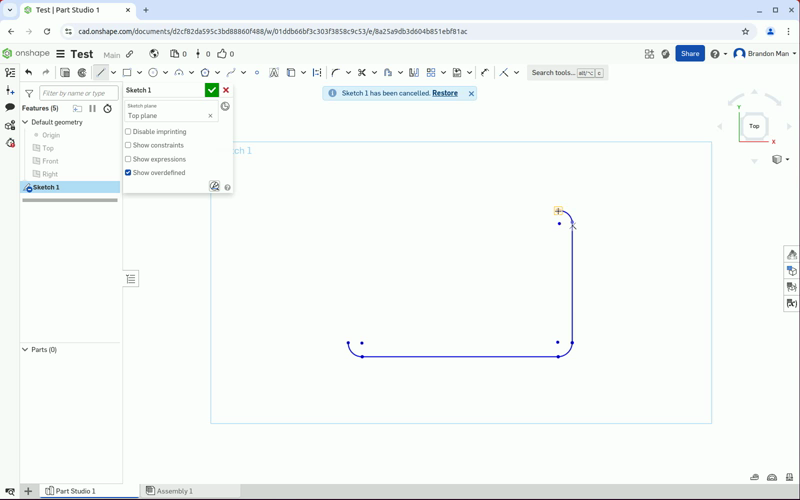
mouse_move(362, 210)
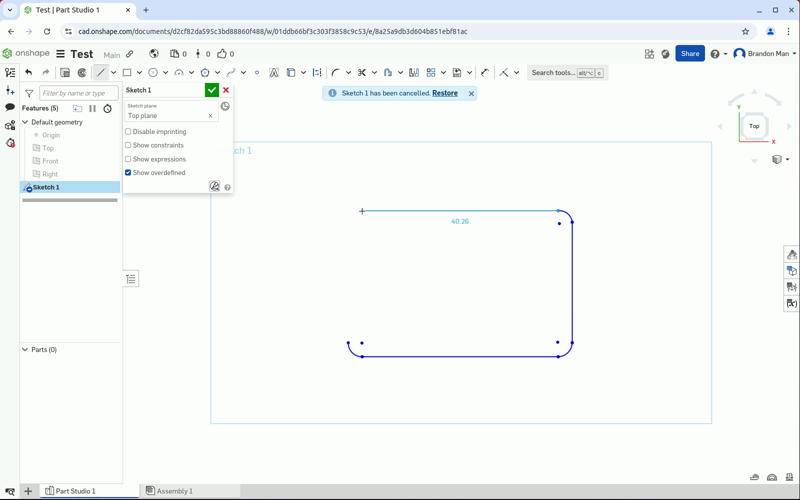
click(362, 210)
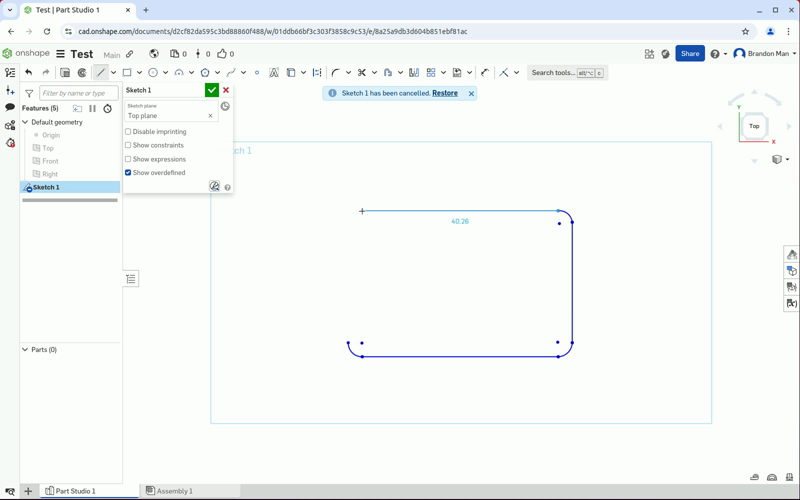
key_up(shift)
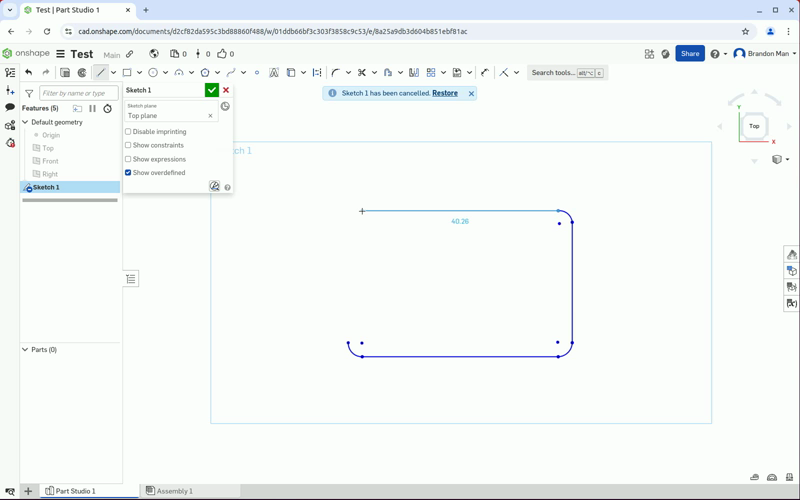
key(esc)
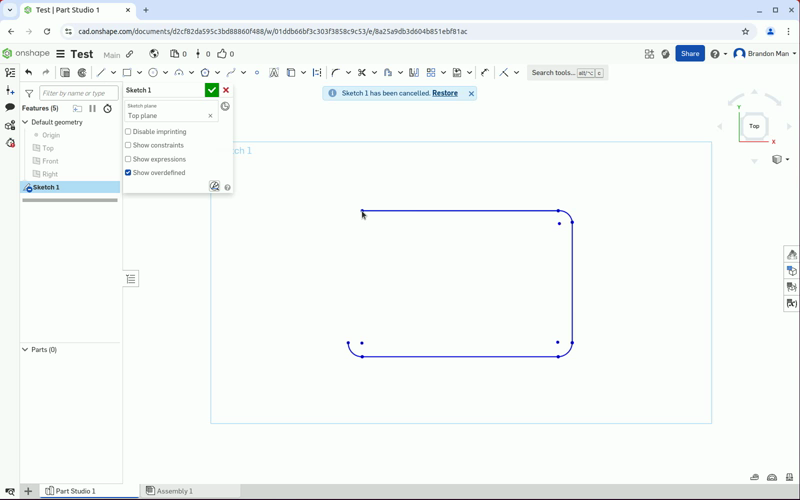
key(a)
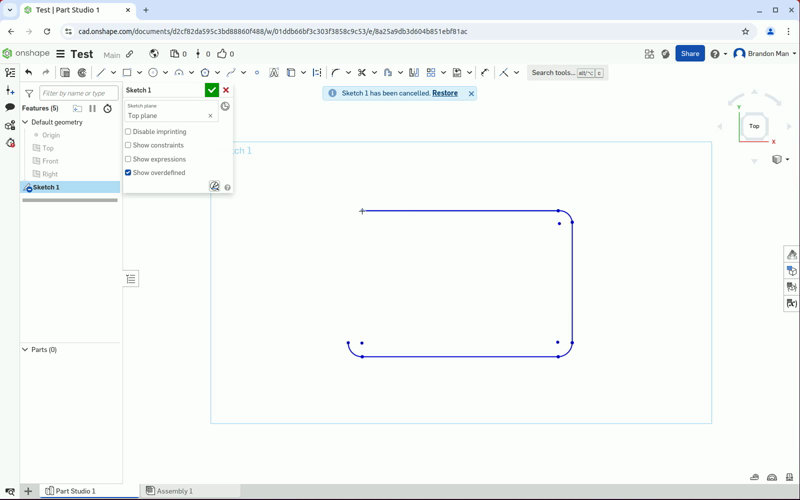
mouse_move(362, 210)
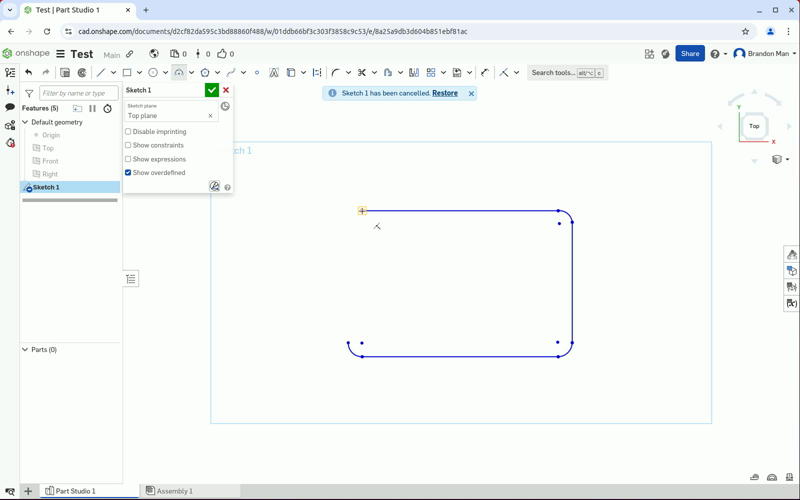
click(362, 210)
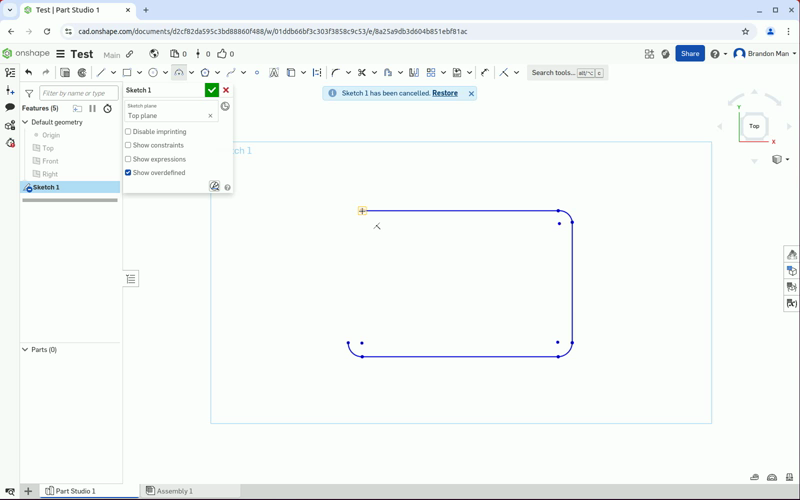
key_down(shift)
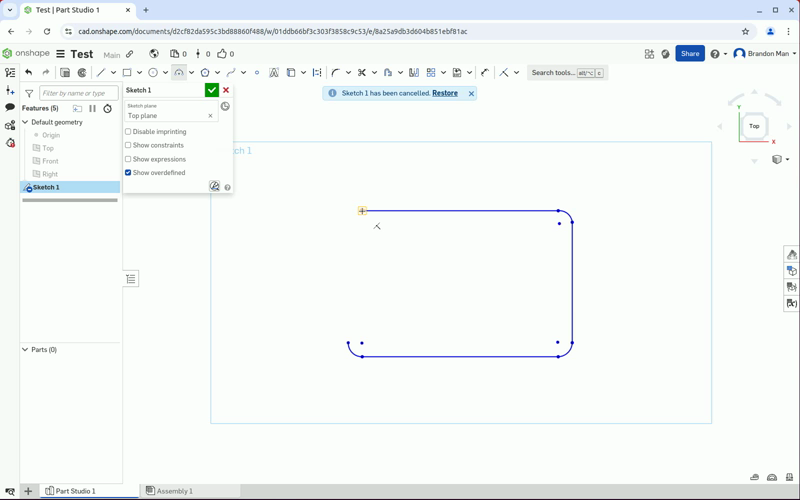
mouse_move(348, 222)
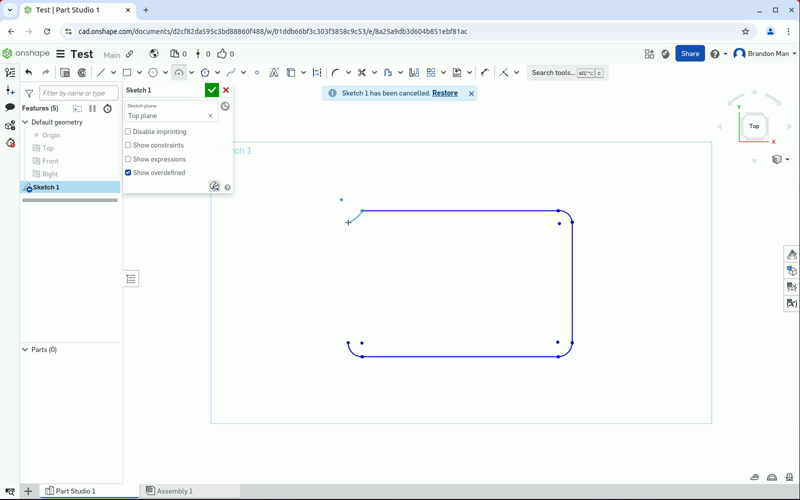
click(348, 222)
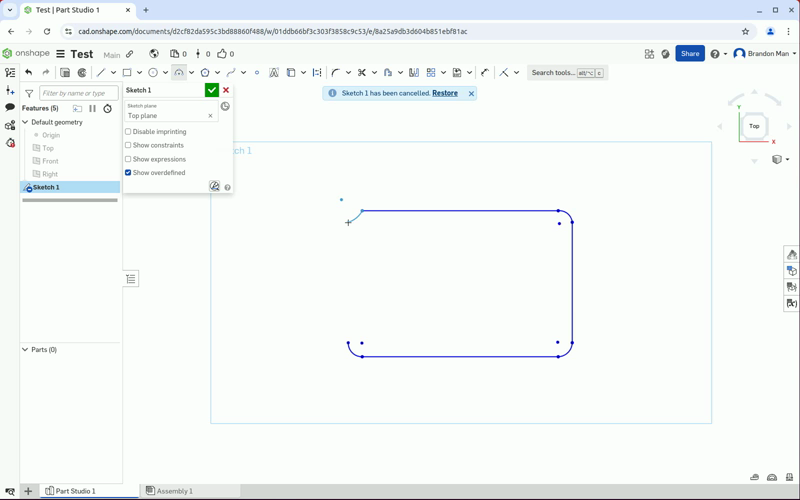
mouse_move(352, 213)
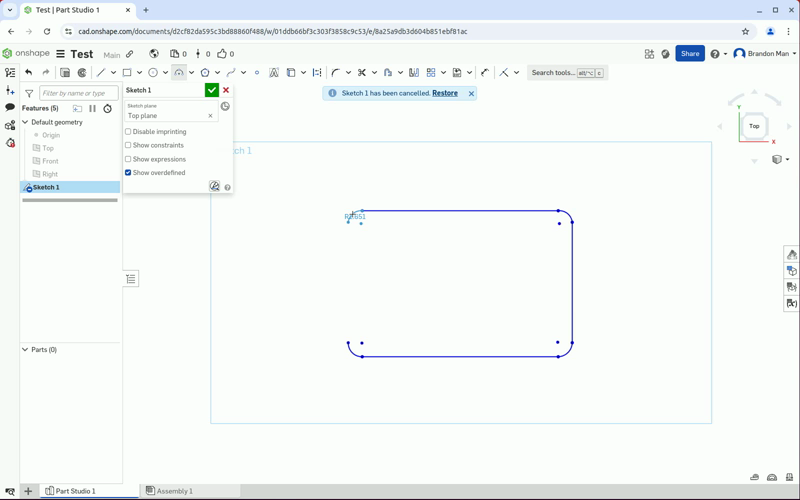
click(352, 213)
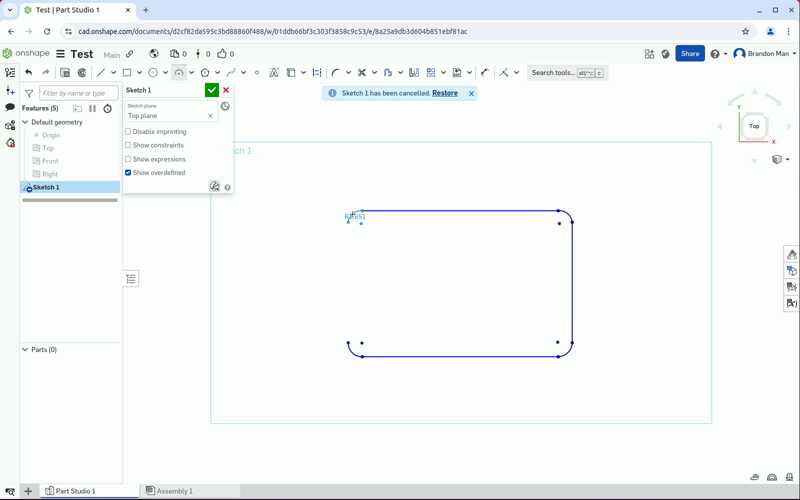
key_up(shift)
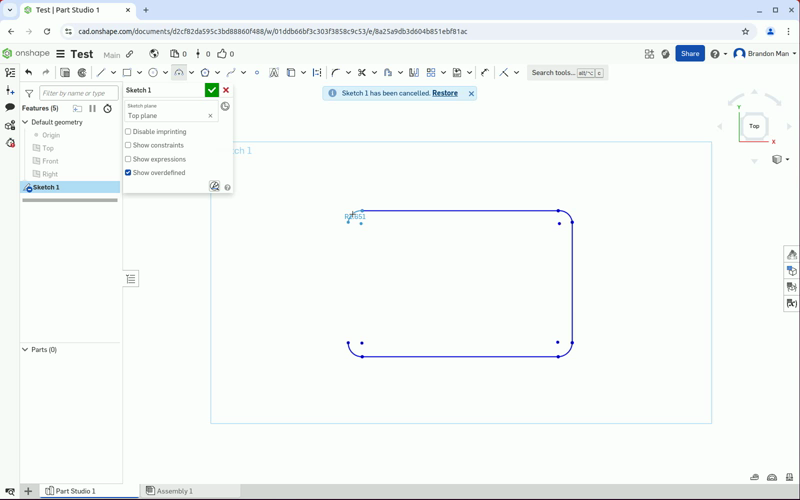
key(esc)
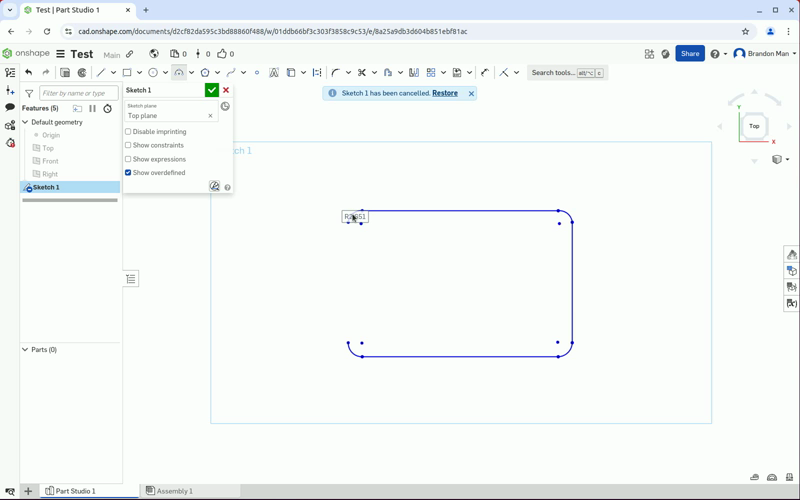
key(l)
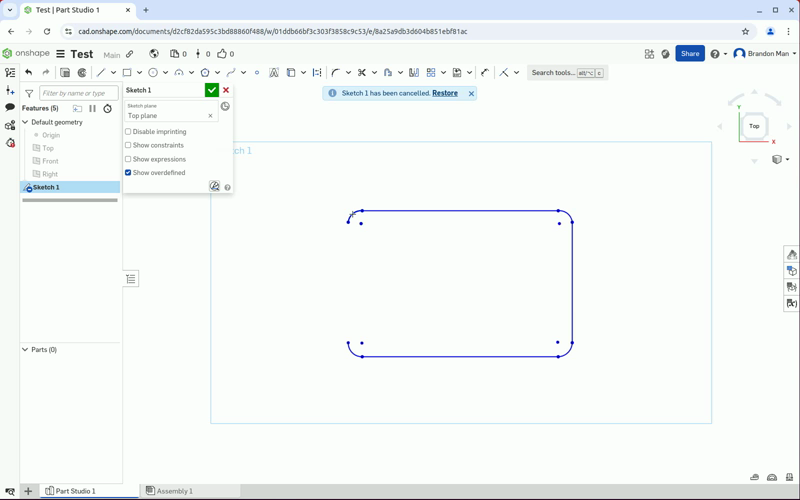
mouse_move(348, 222)
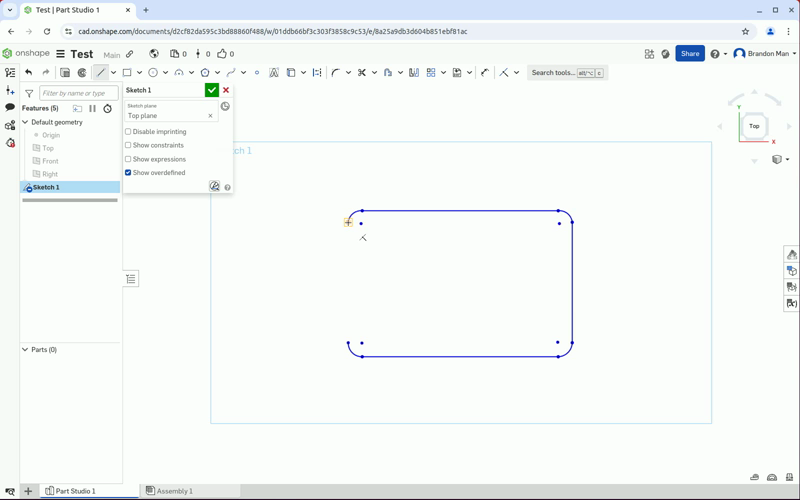
click(348, 222)
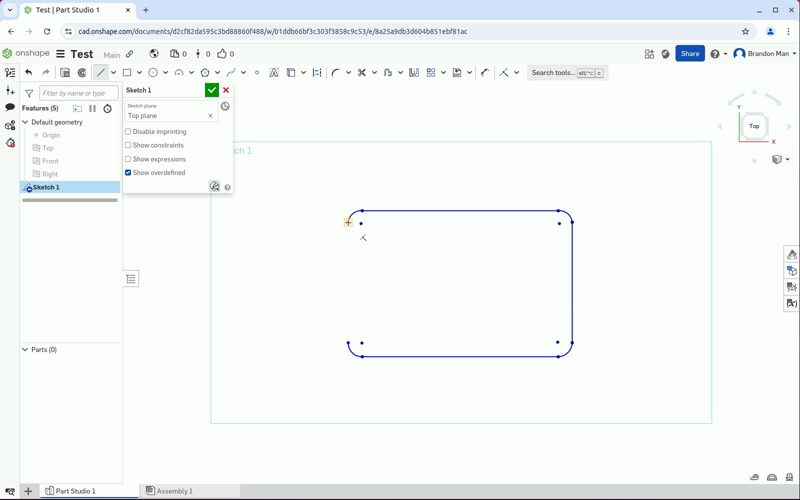
key_down(shift)
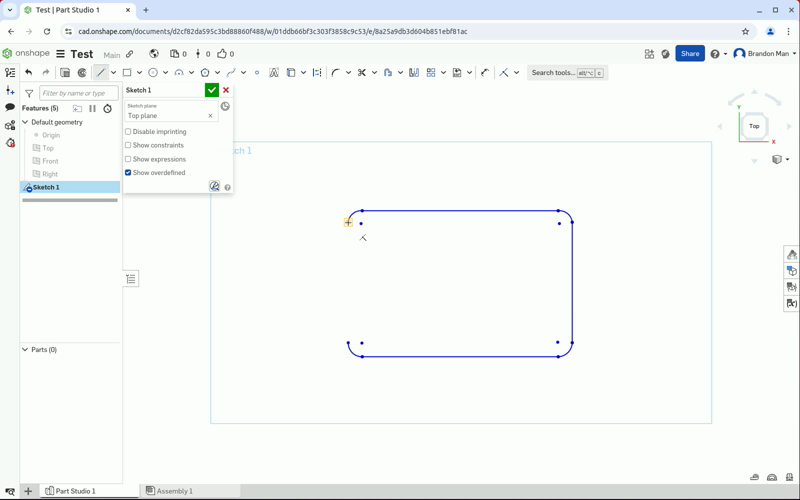
mouse_move(348, 342)
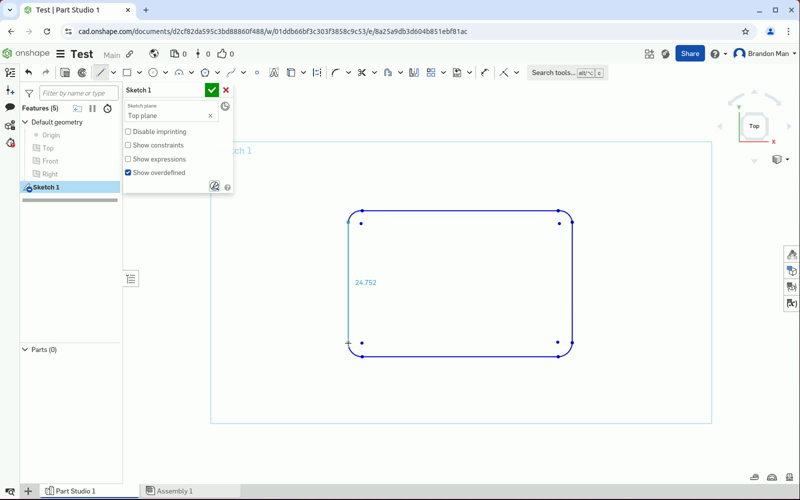
key_up(shift)
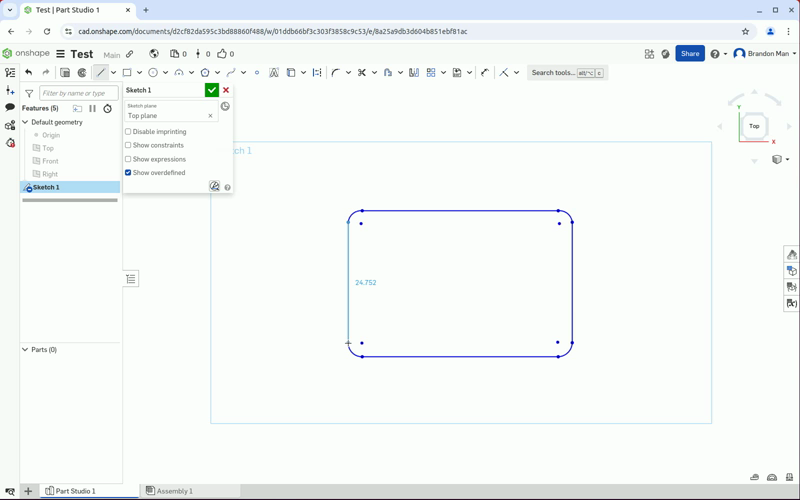
click(348, 342)
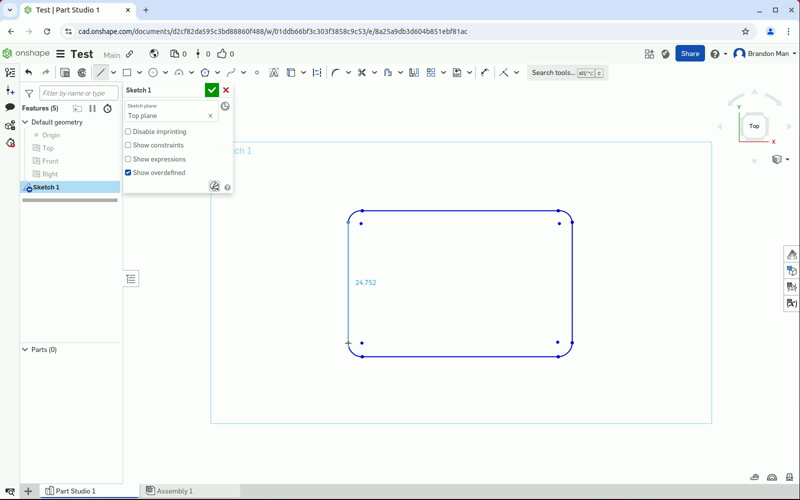
key(esc)
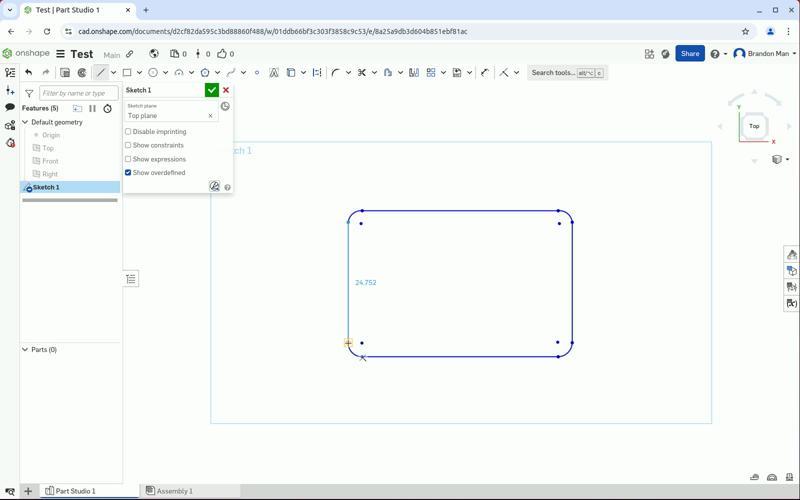
mouse_move(426, 264)
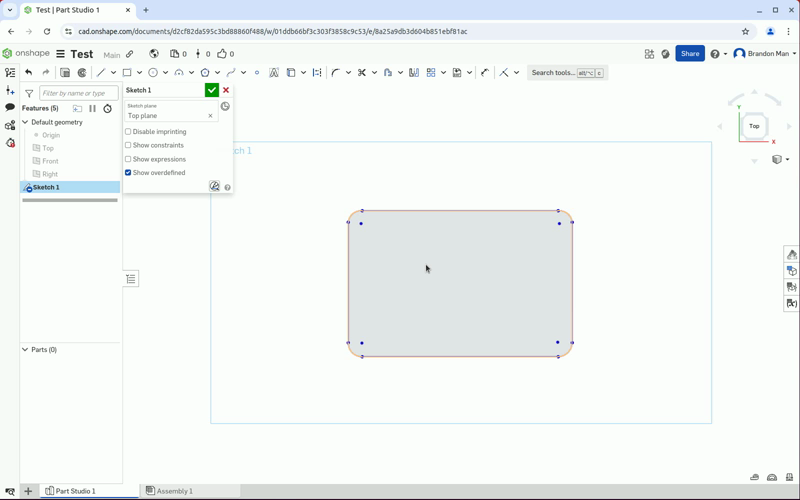
click(426, 264)
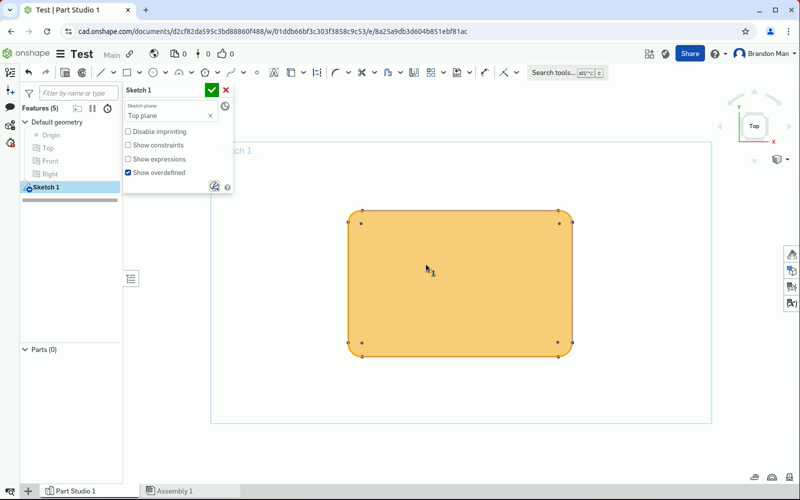
mouse_move(73, 352)
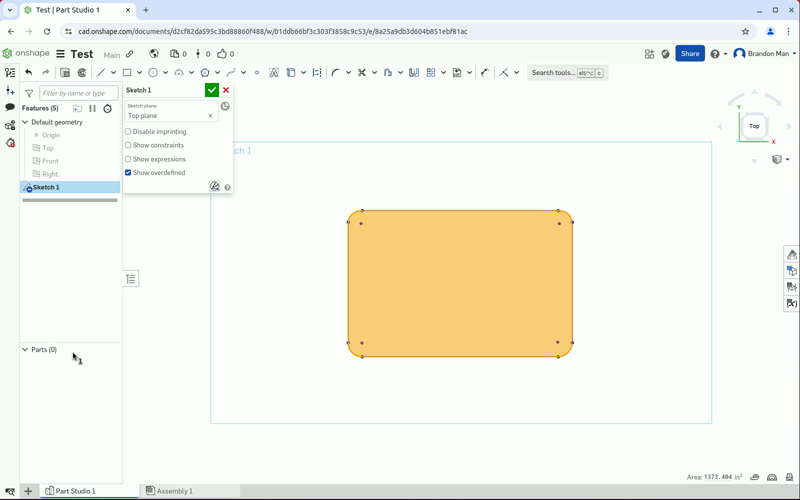
key(shift+y)
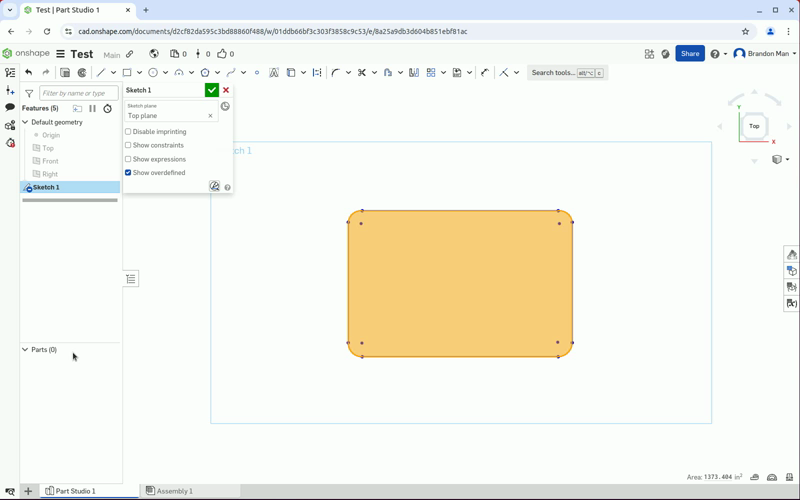
key(shift+e)
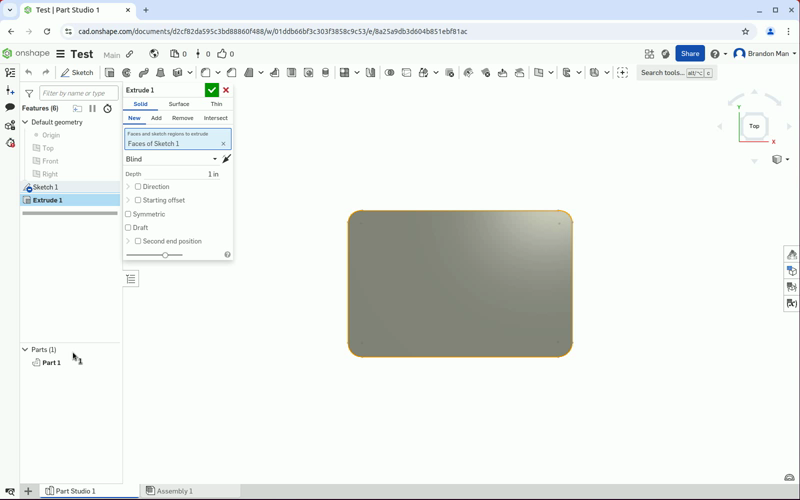
mouse_move(143, 106)
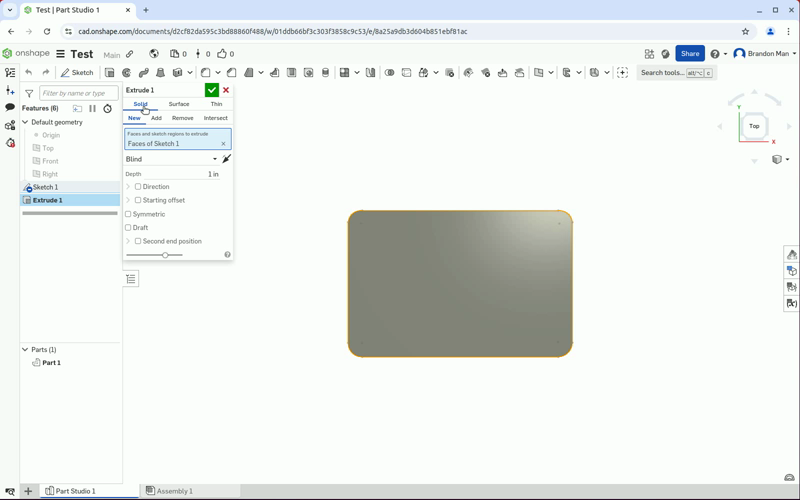
click(143, 106)
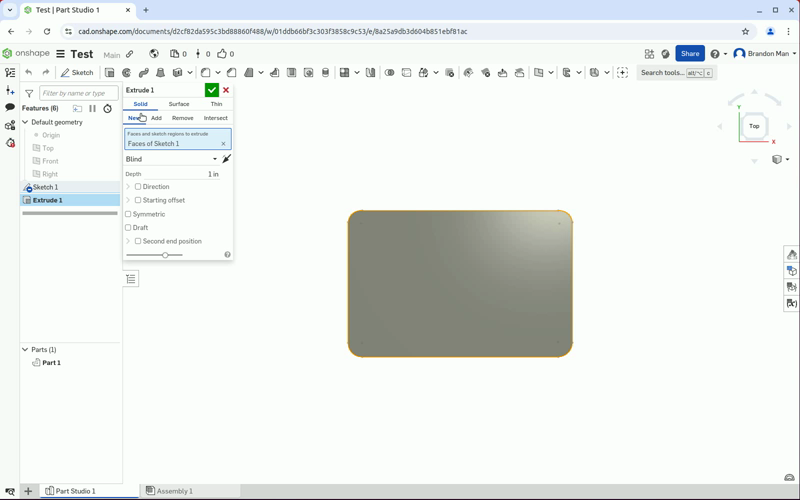
mouse_move(137, 120)
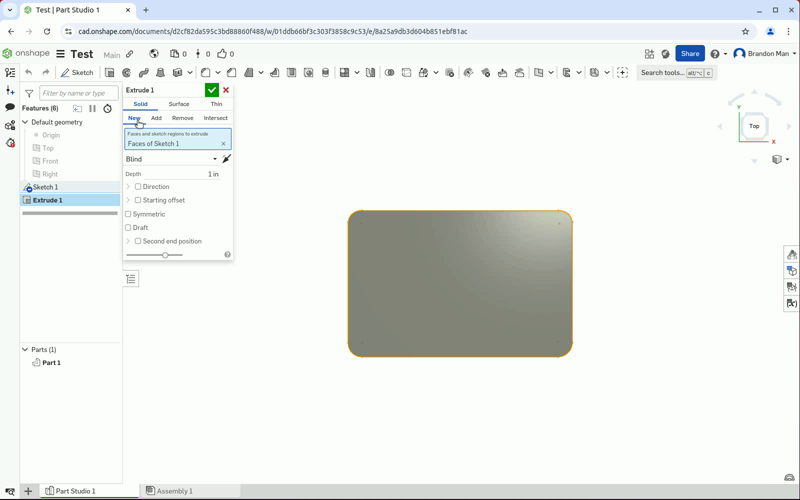
click(137, 120)
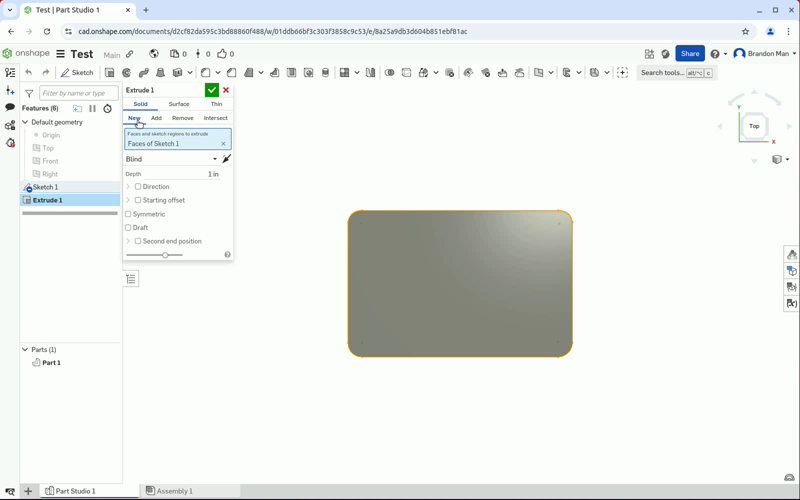
key(tab, 4)
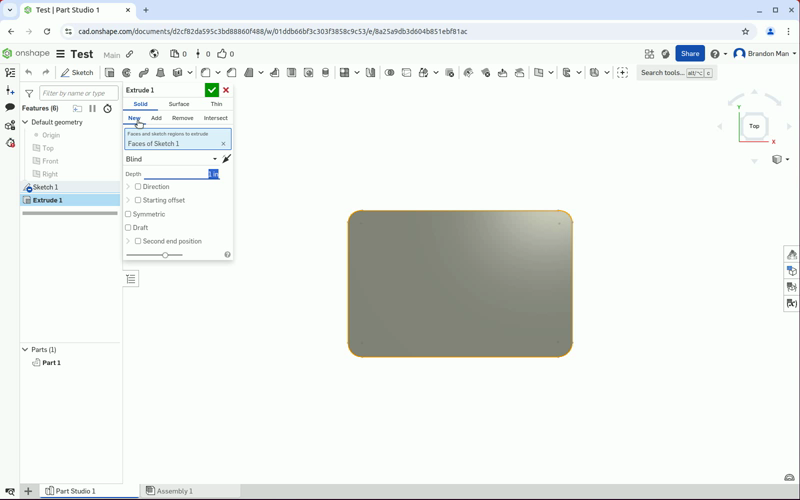
text(11.073)
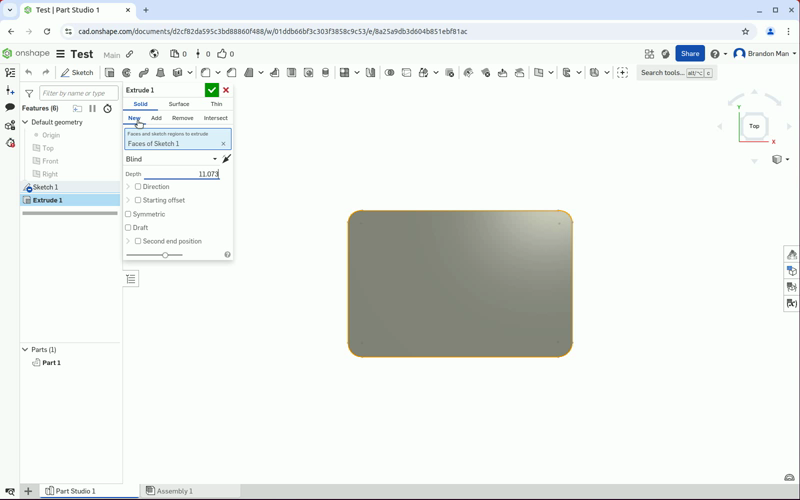
key(enter)
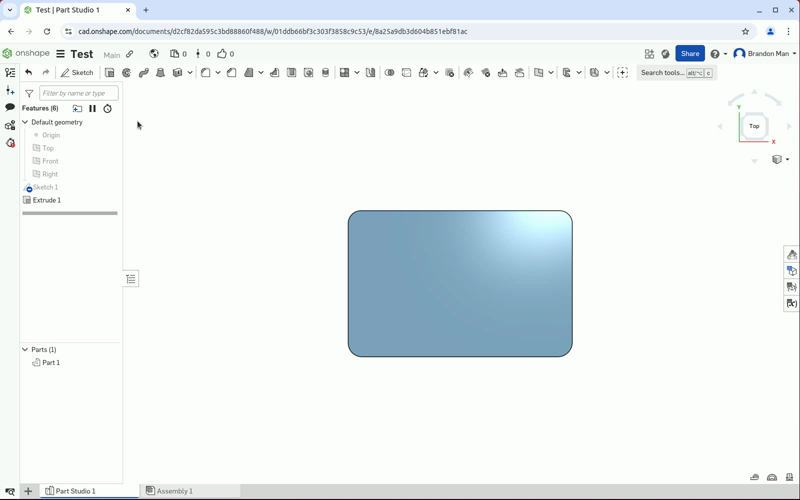
key(shift+h)
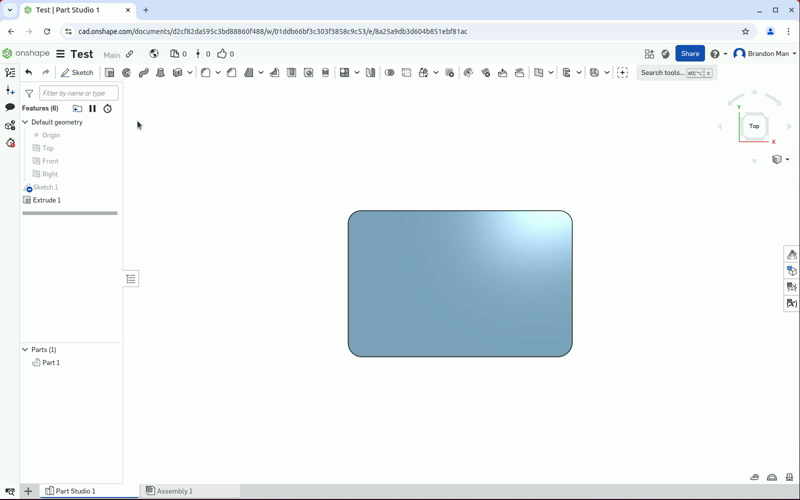
key(shift+h)
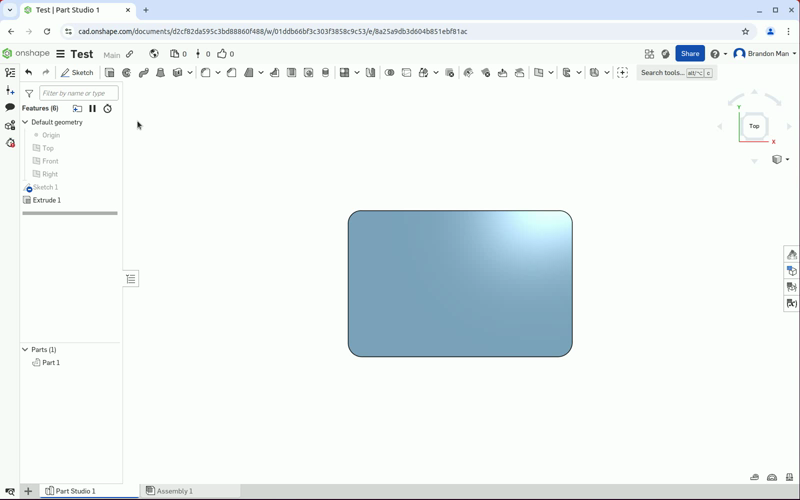
mouse_move(73, 189)
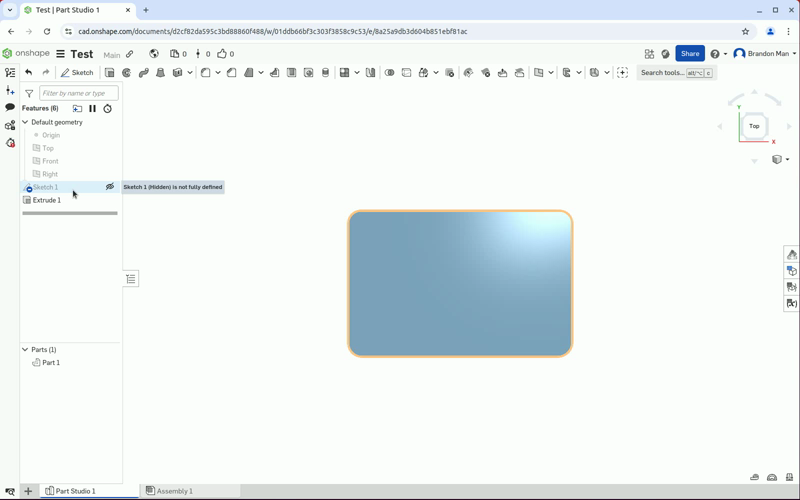
click(73, 189)
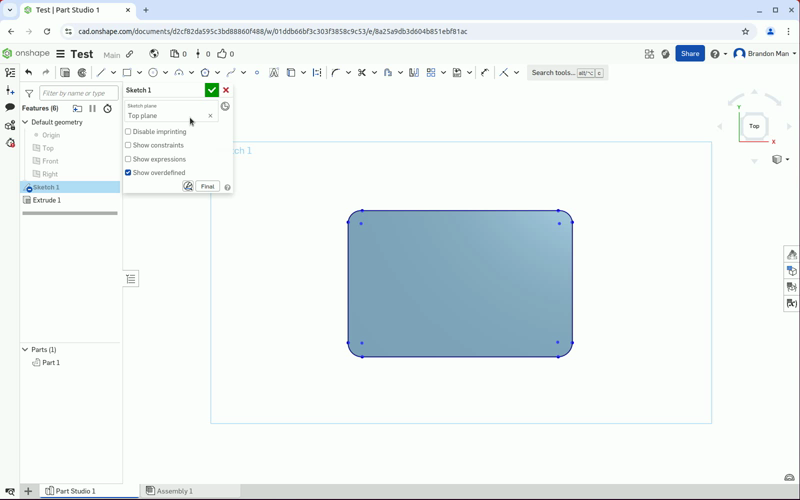
mouse_move(229, 92)
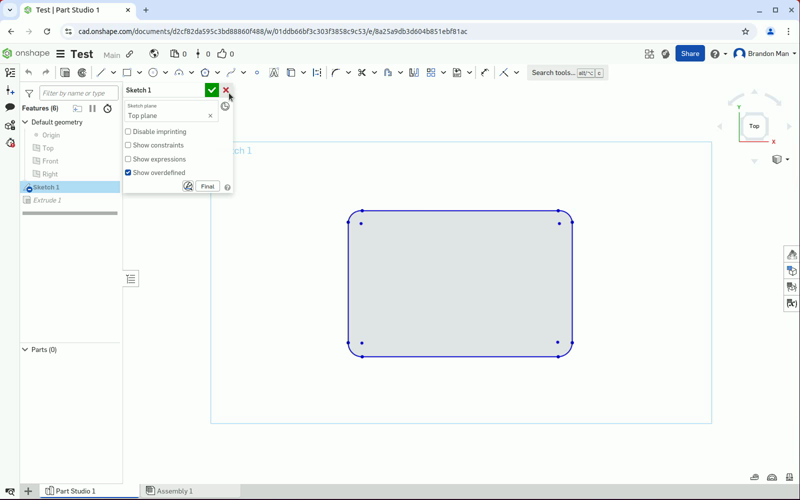
click(229, 92)
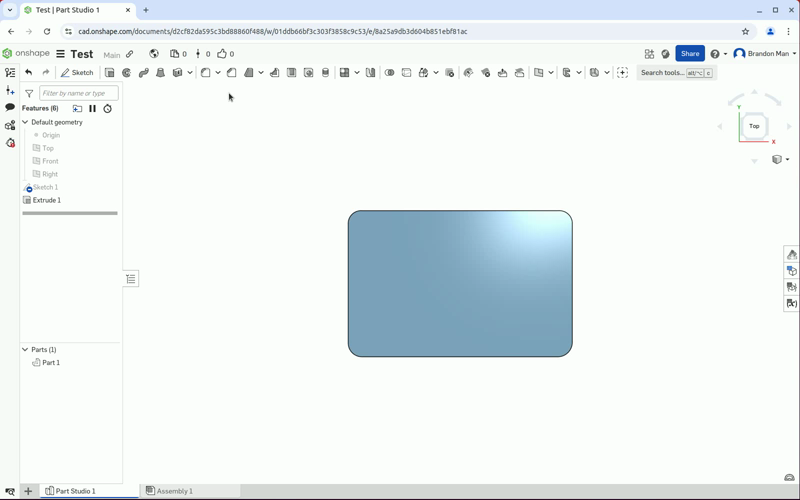
mouse_move(541, 75)
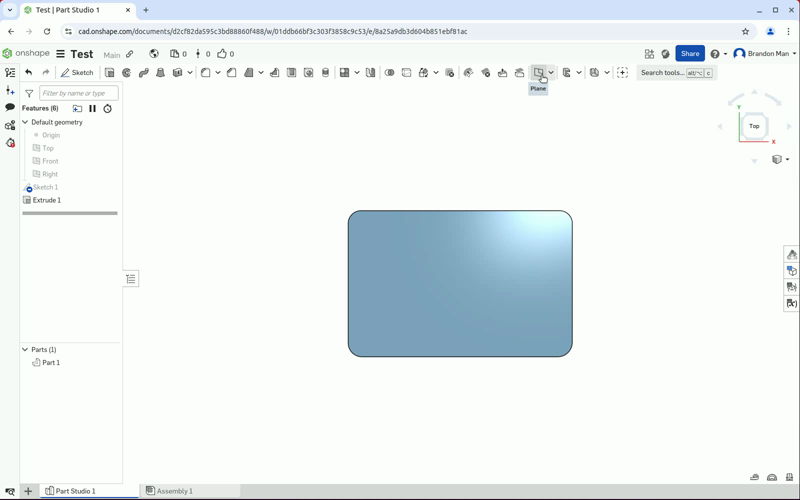
click(541, 75)
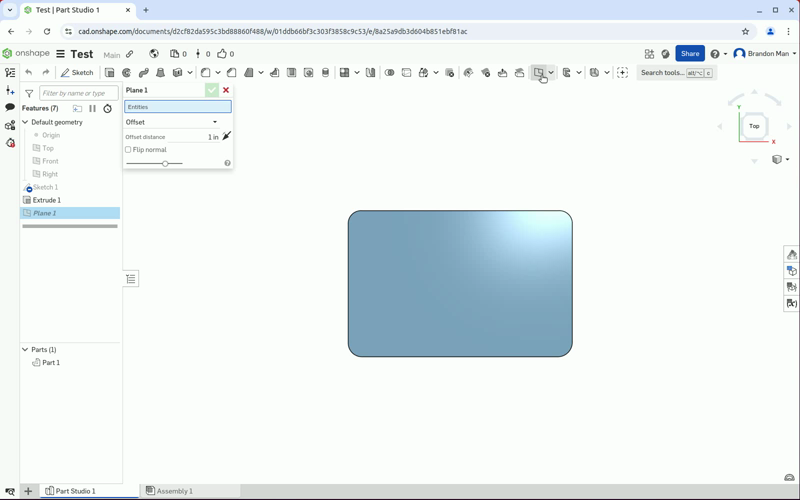
mouse_move(73, 150)
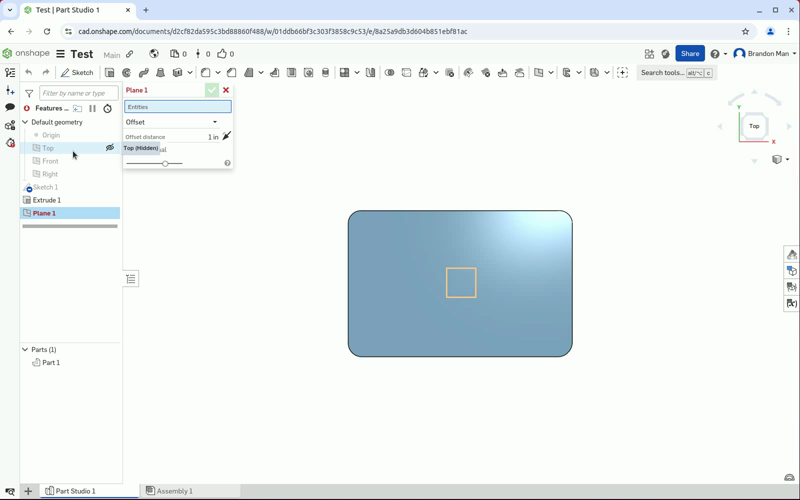
click(73, 150)
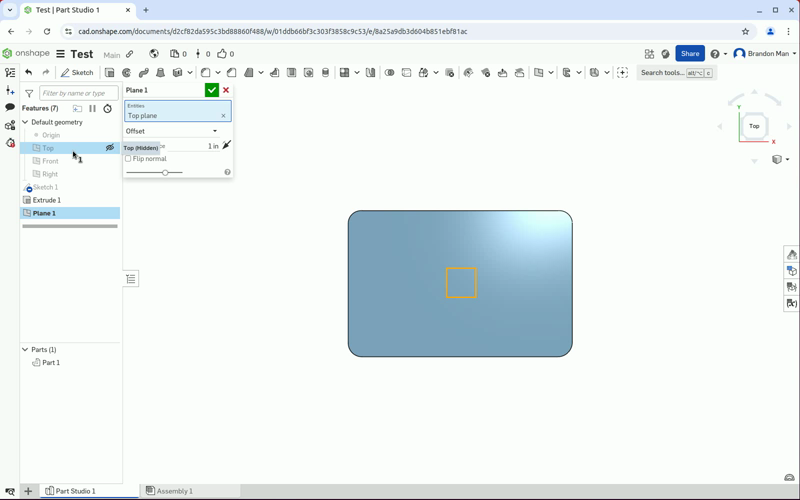
key(tab, 2)
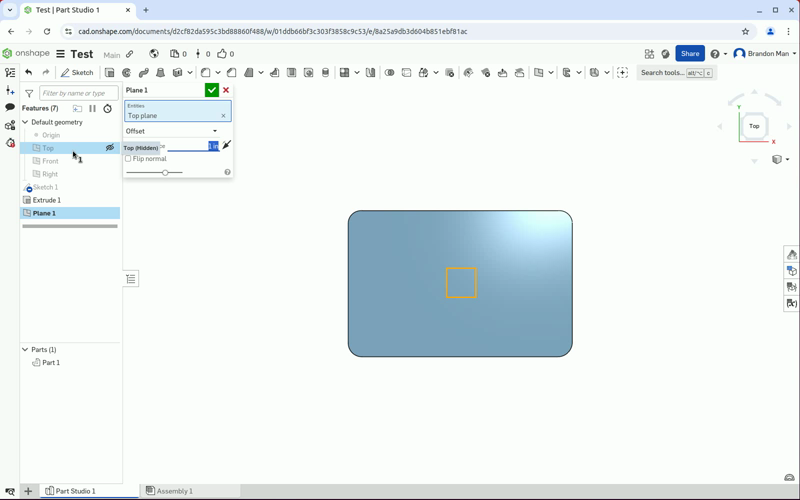
text(11.061)
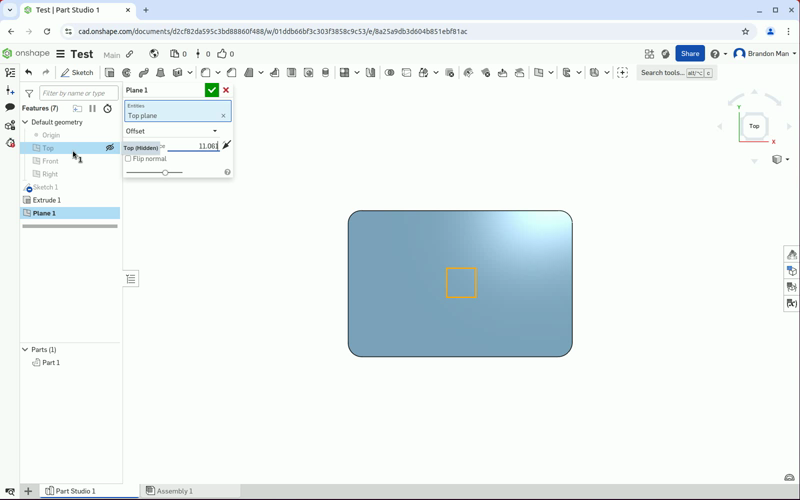
key(enter, 2)
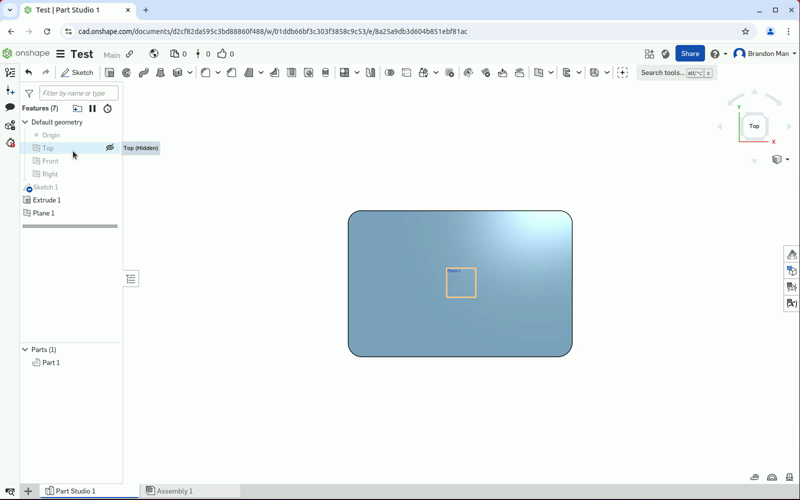
key(shift+s)
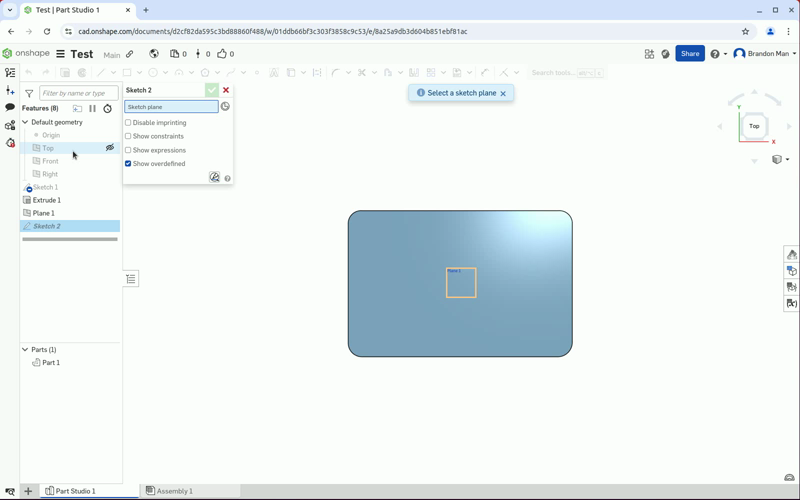
mouse_move(73, 215)
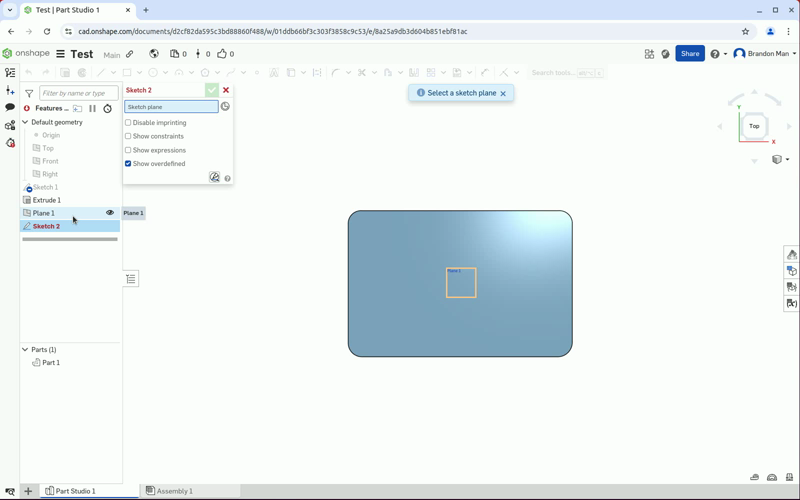
click(73, 215)
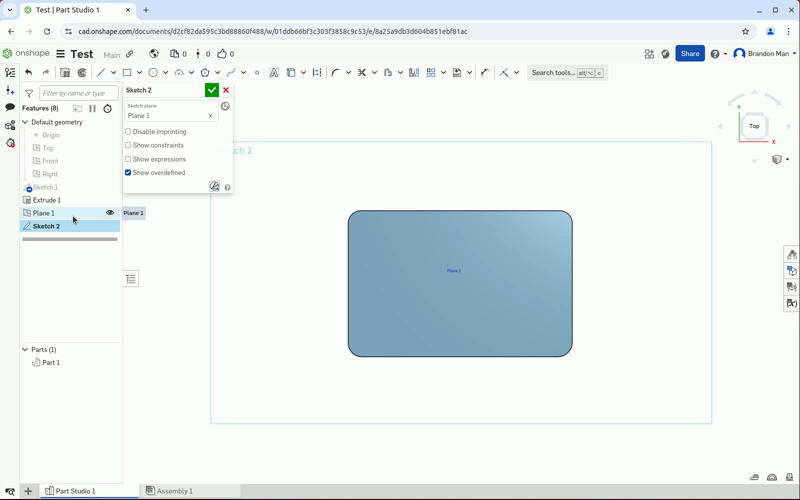
mouse_move(73, 352)
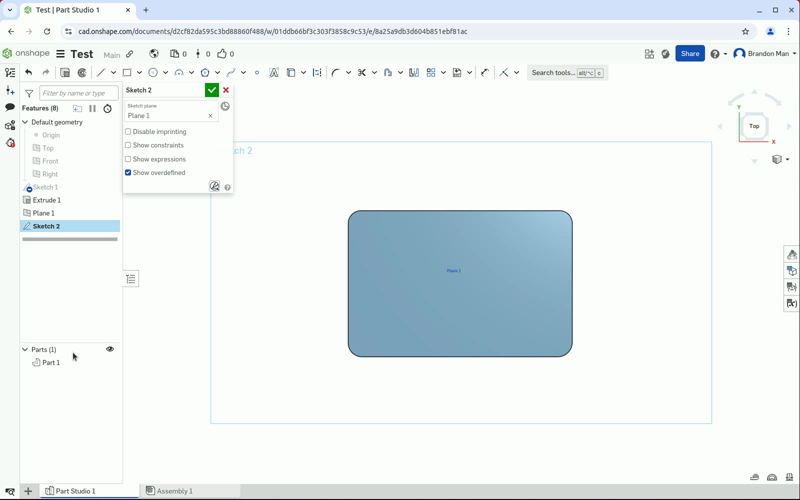
key(y)
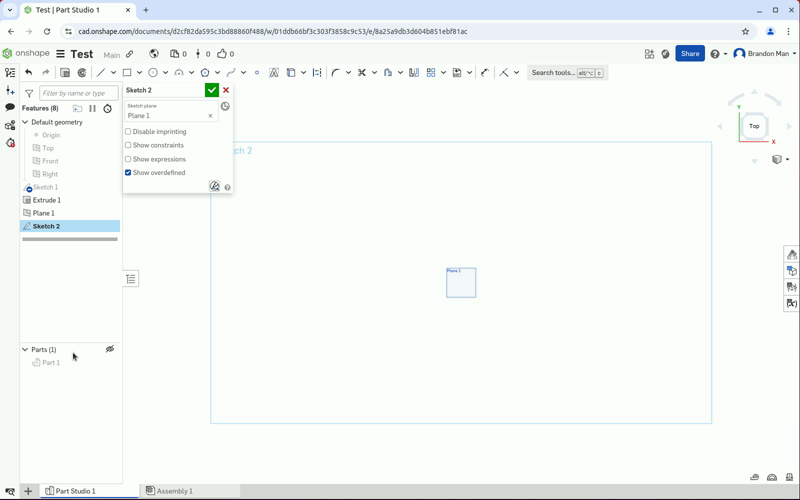
key(a)
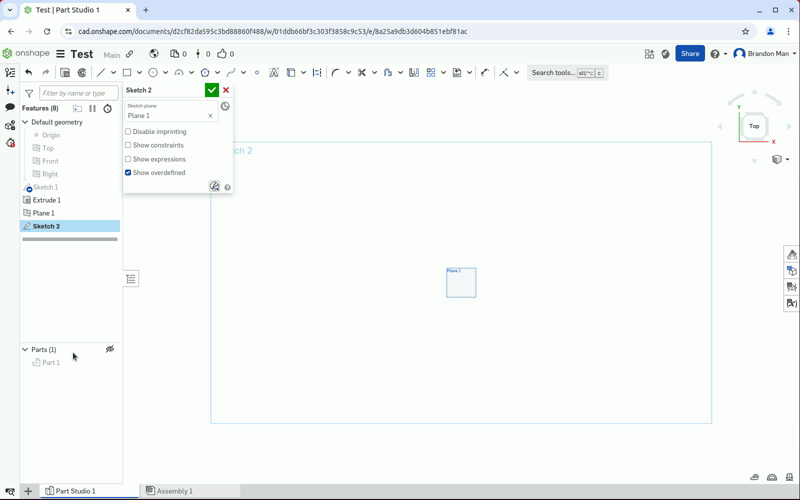
key_down(shift)
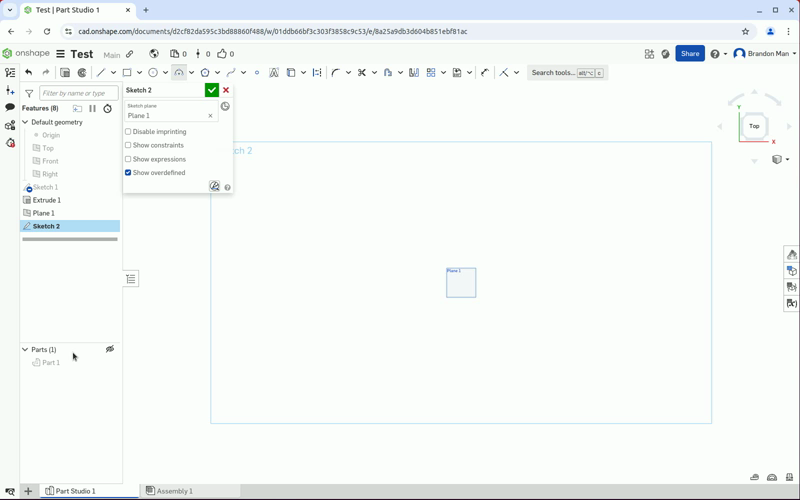
mouse_move(352, 342)
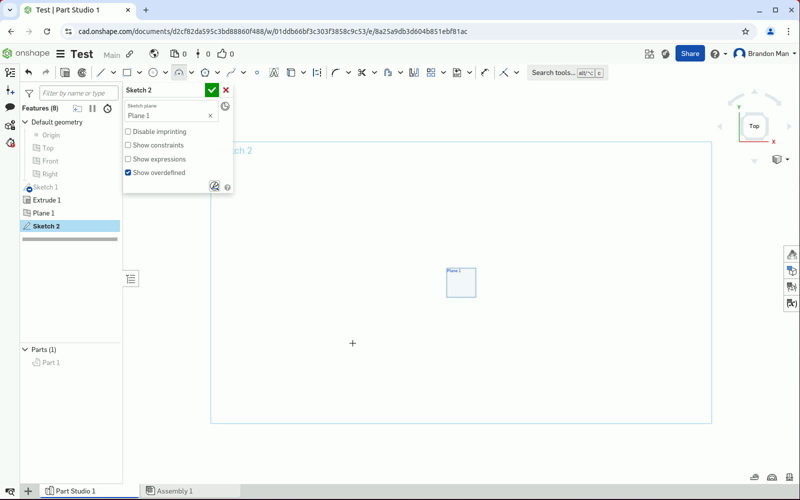
click(352, 342)
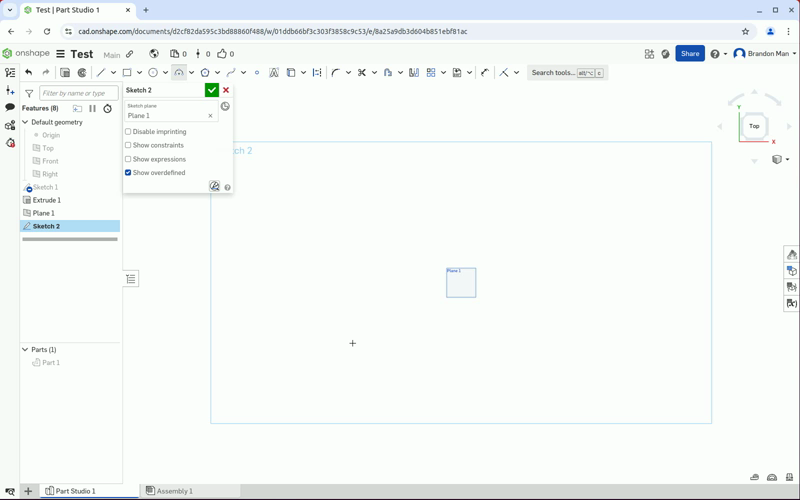
key_up(shift)
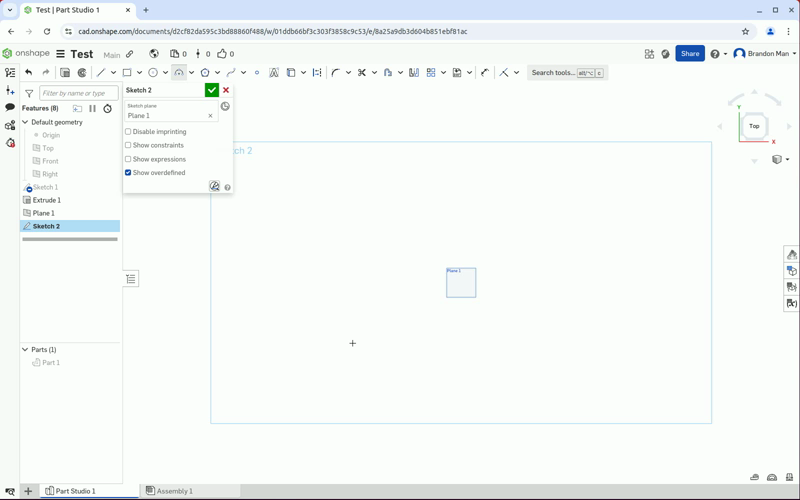
key_down(shift)
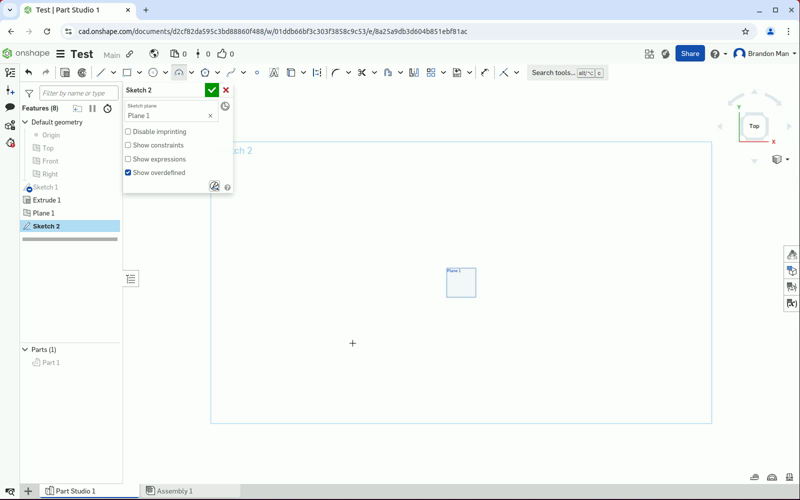
mouse_move(362, 351)
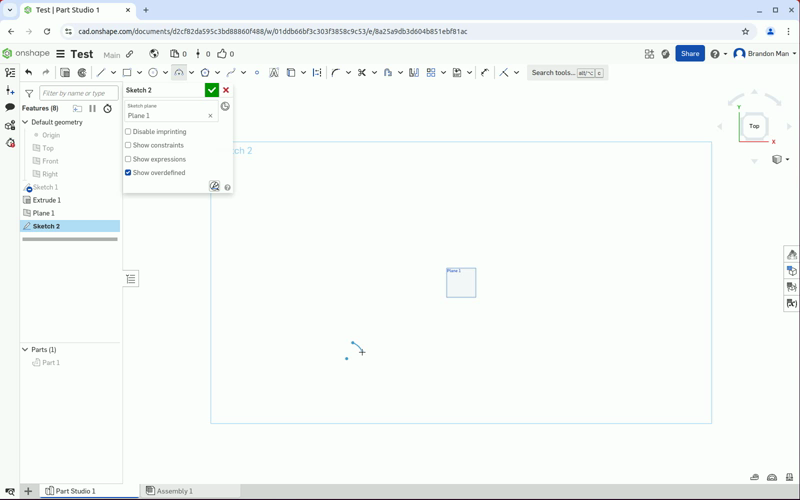
click(362, 351)
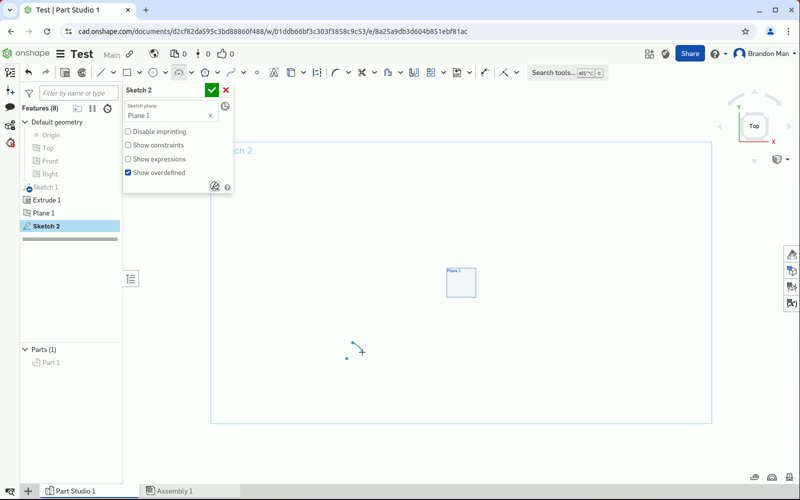
mouse_move(355, 348)
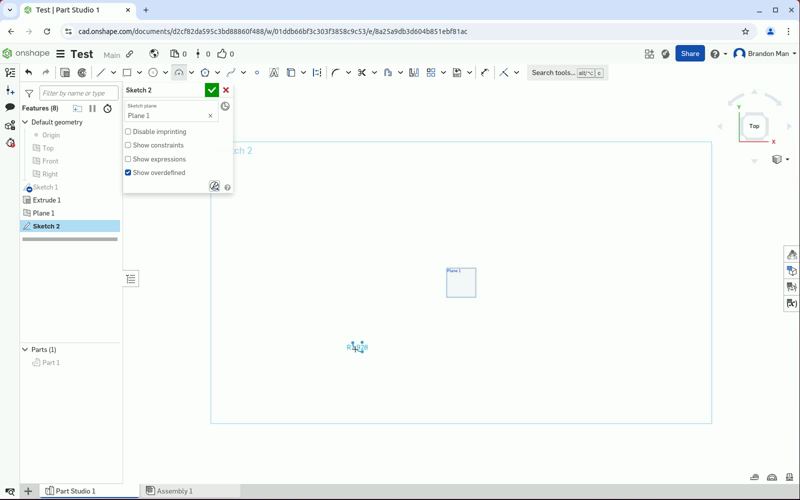
click(355, 348)
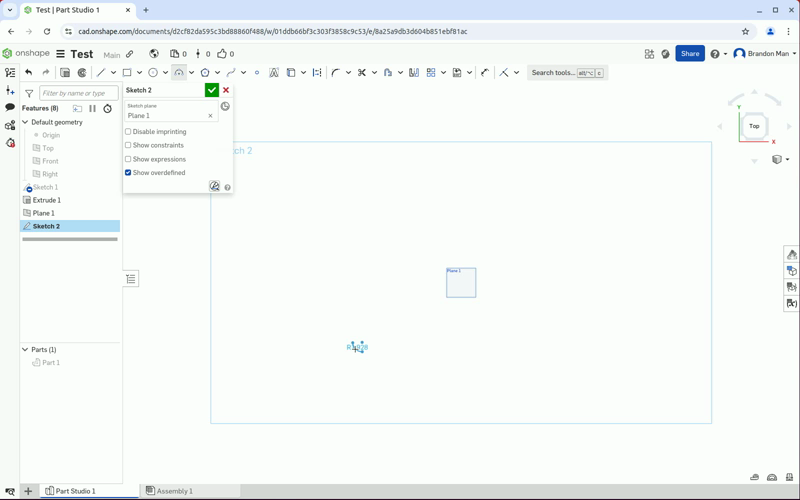
key_up(shift)
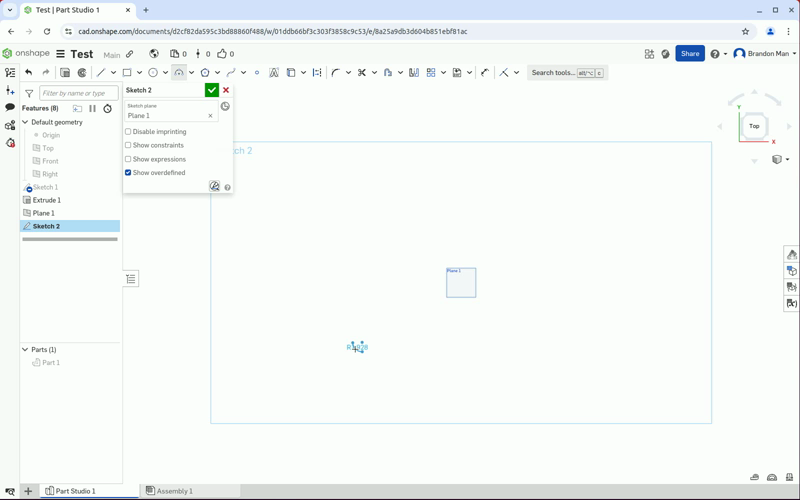
key(esc)
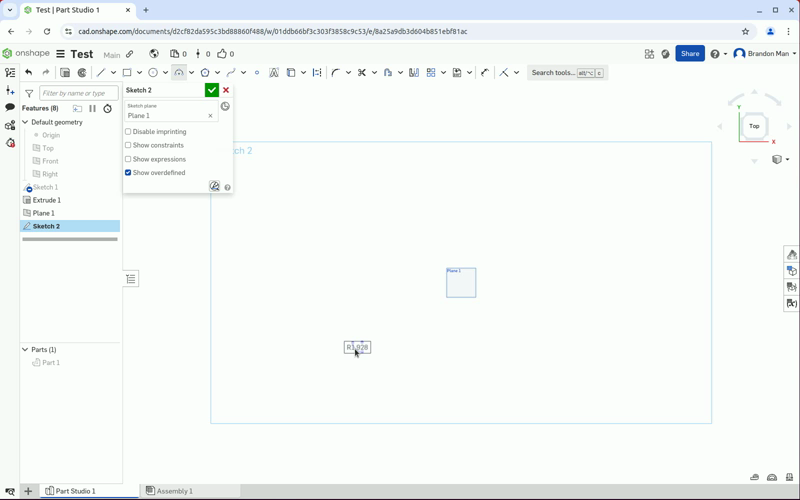
key(l)
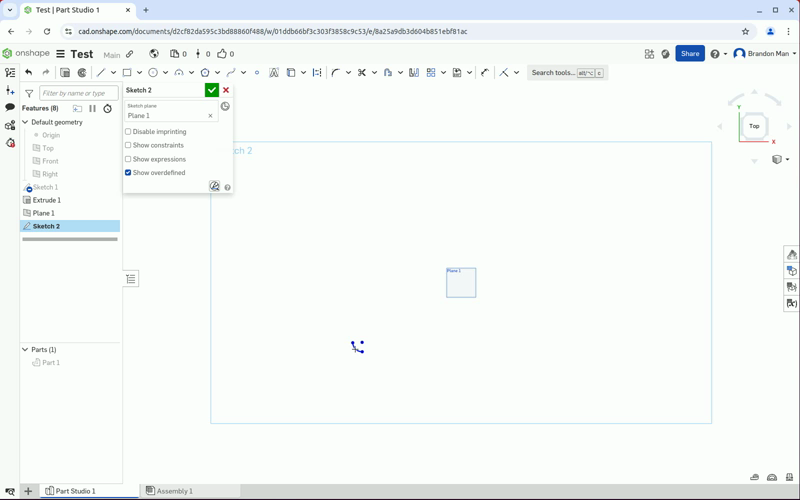
mouse_move(362, 351)
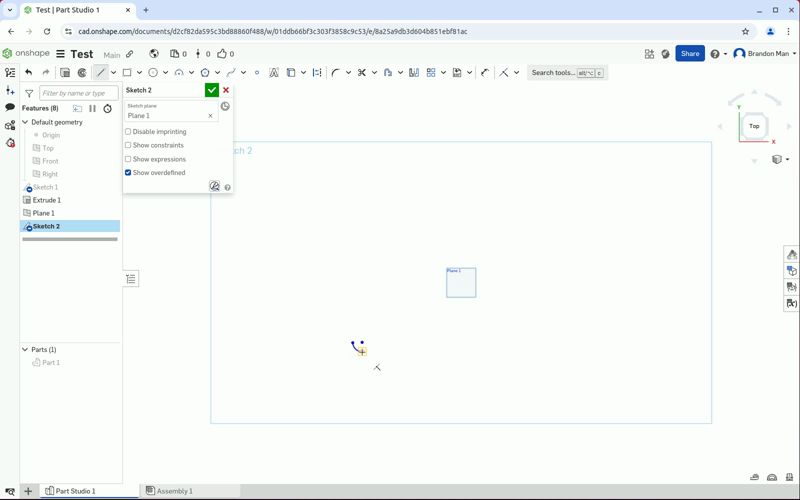
click(362, 351)
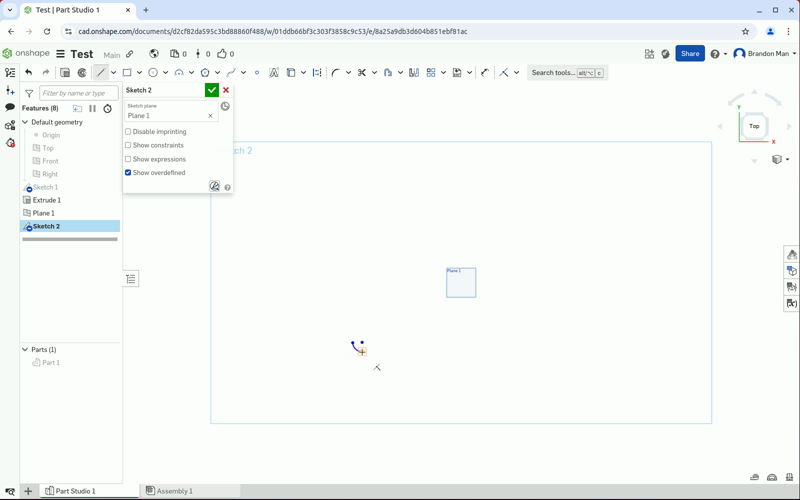
key_down(shift)
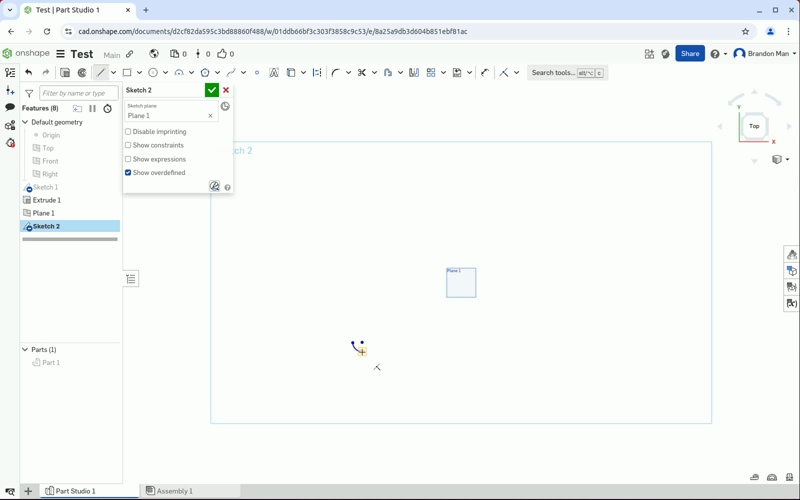
mouse_move(559, 351)
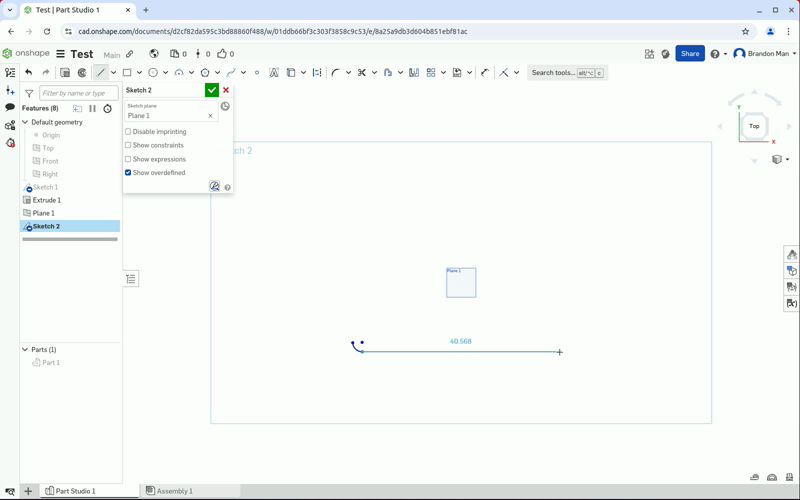
click(559, 351)
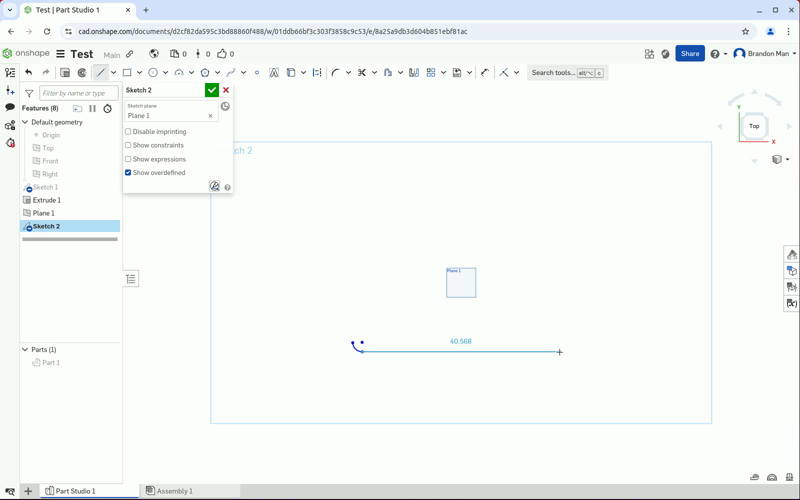
key_up(shift)
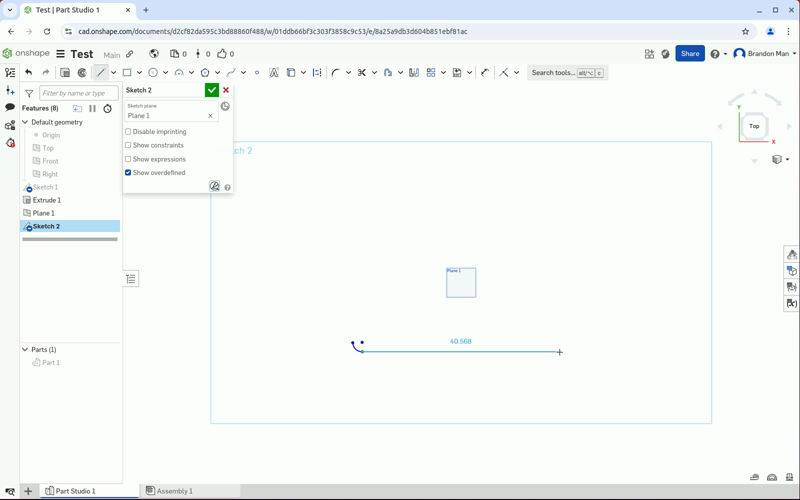
key(esc)
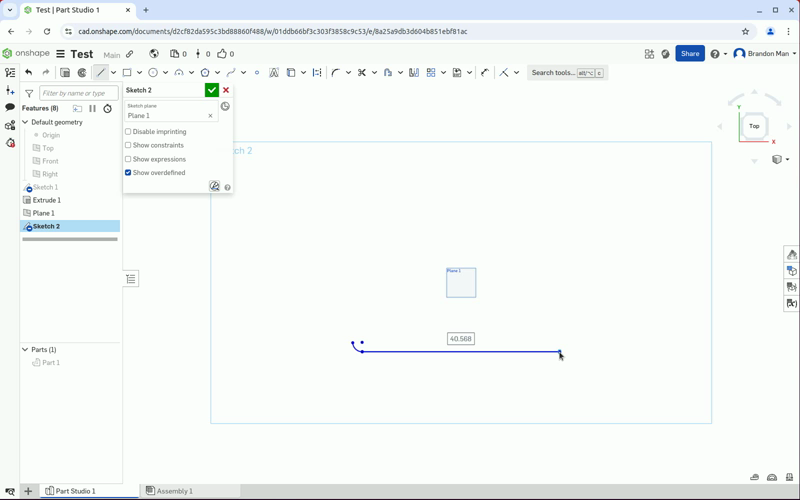
key(a)
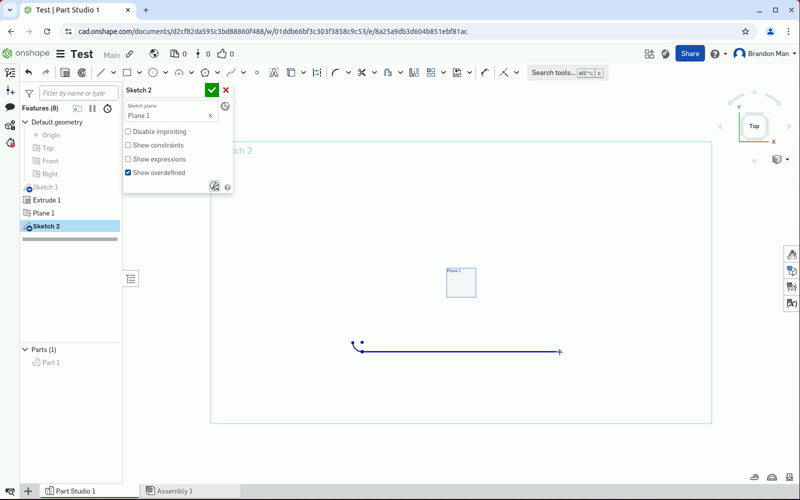
mouse_move(559, 351)
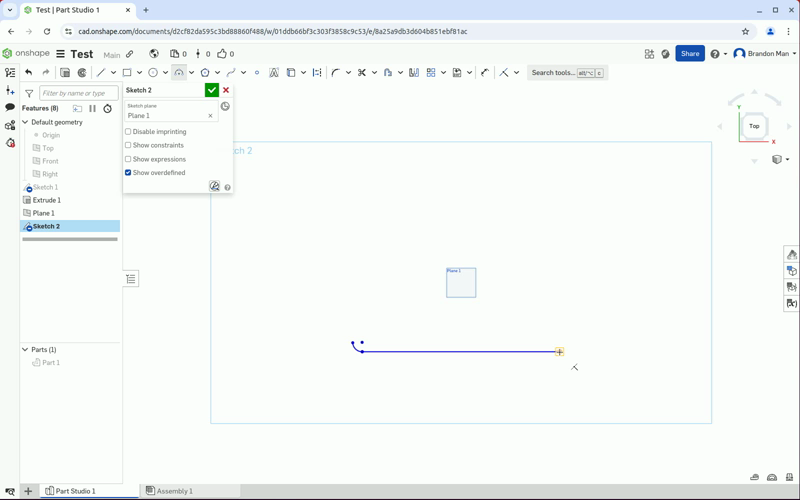
click(559, 351)
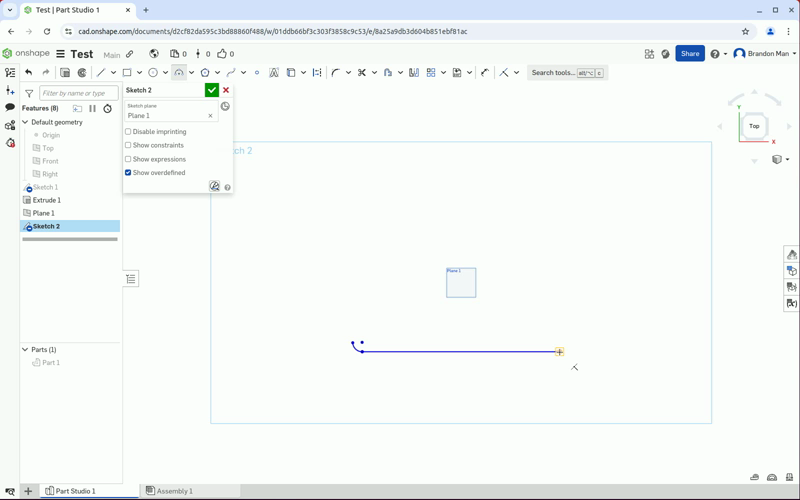
key_down(shift)
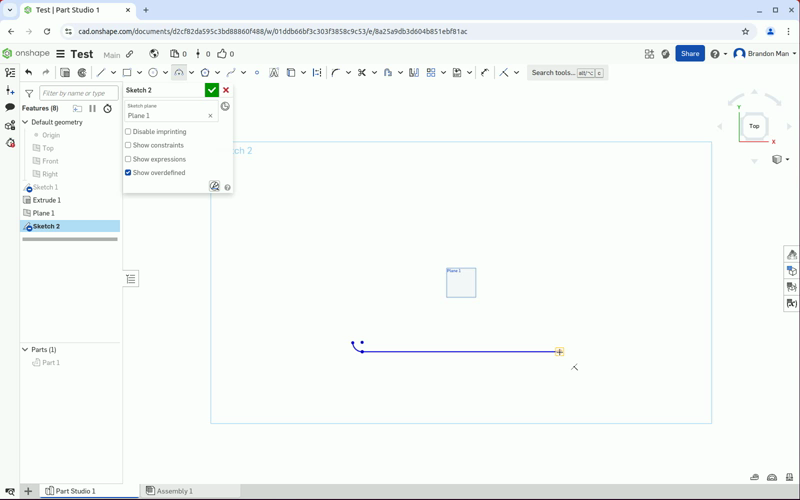
mouse_move(568, 342)
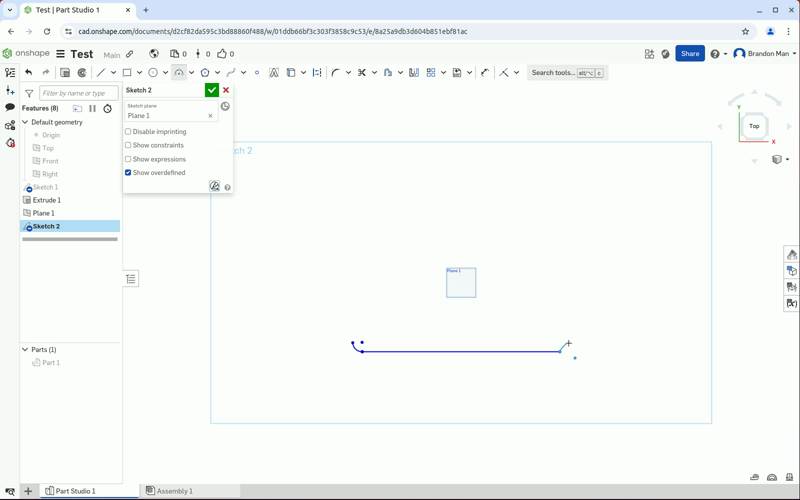
click(568, 342)
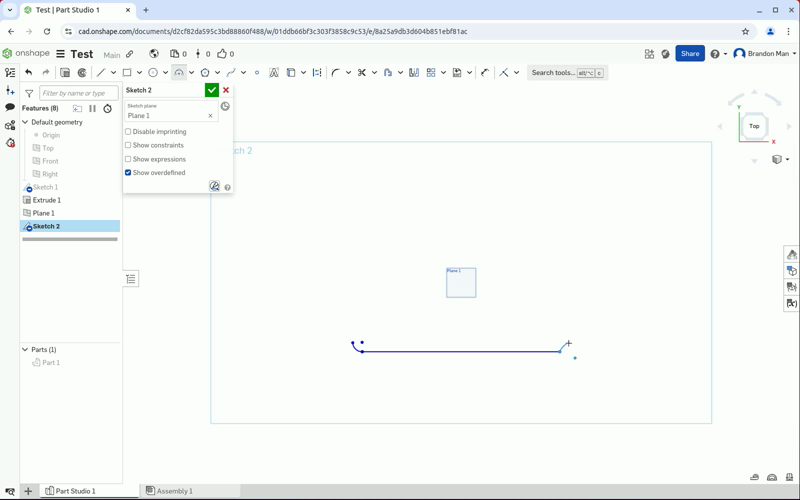
mouse_move(566, 348)
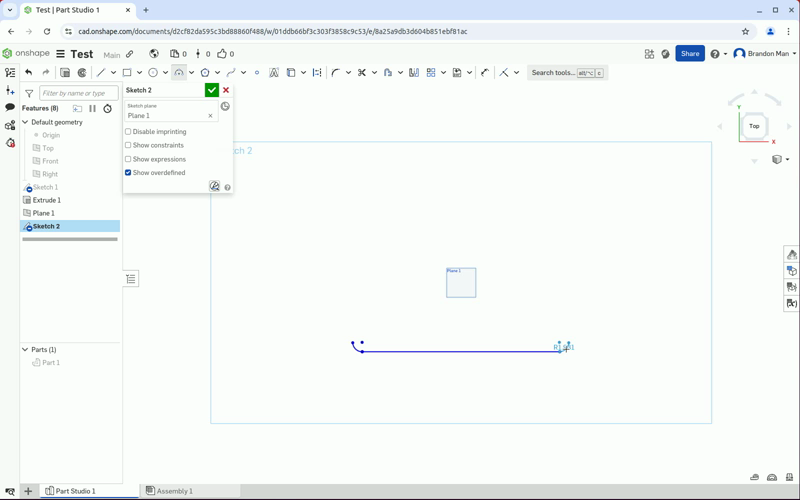
click(566, 348)
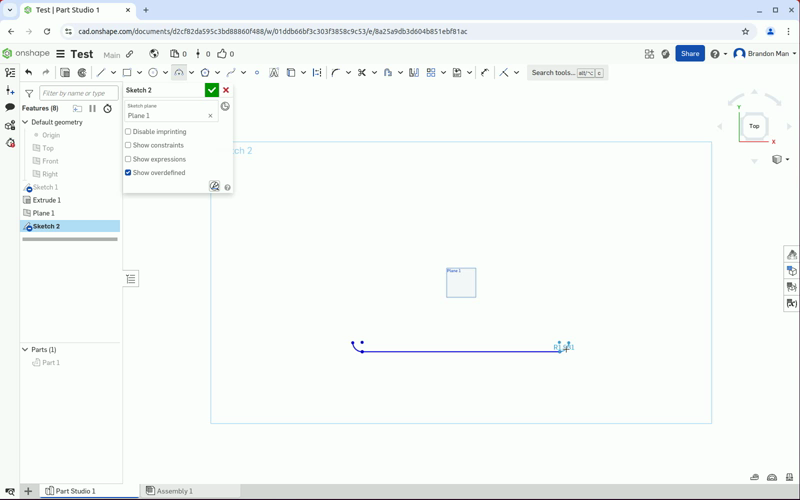
key_up(shift)
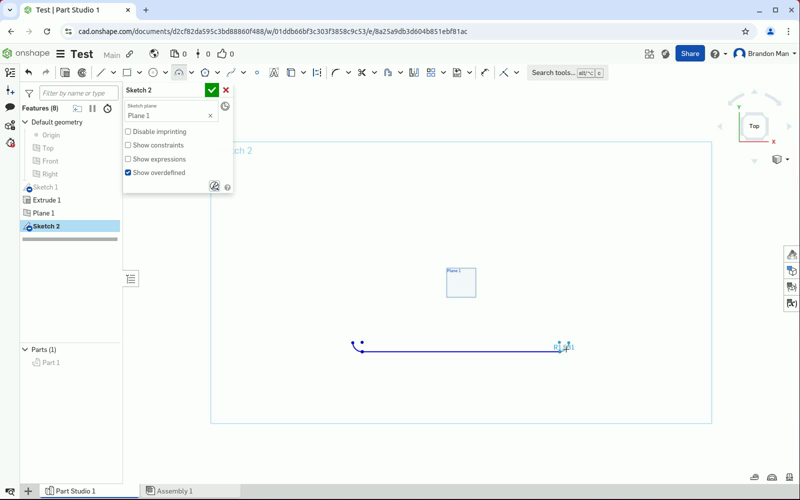
key(esc)
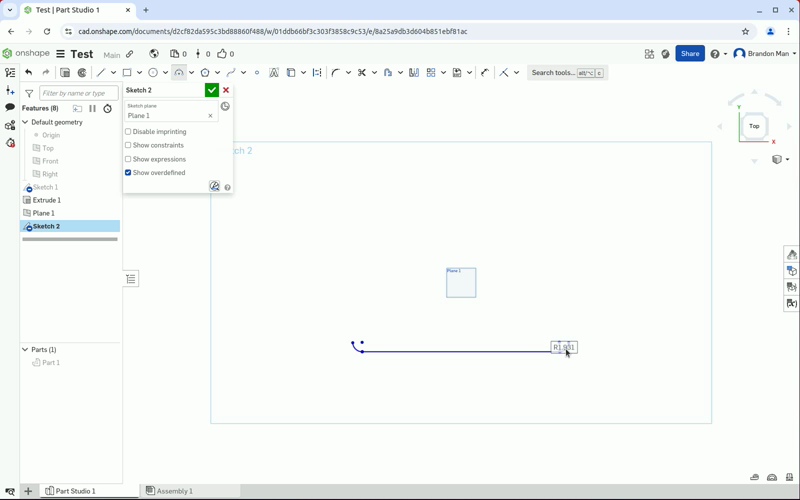
key(l)
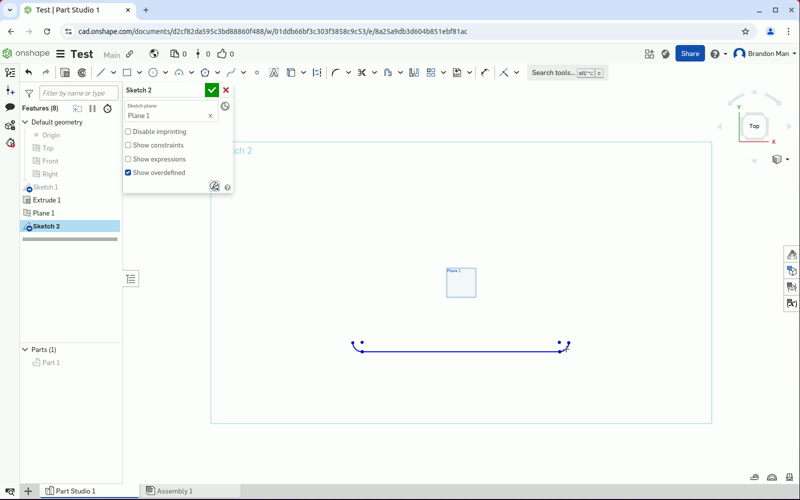
mouse_move(568, 342)
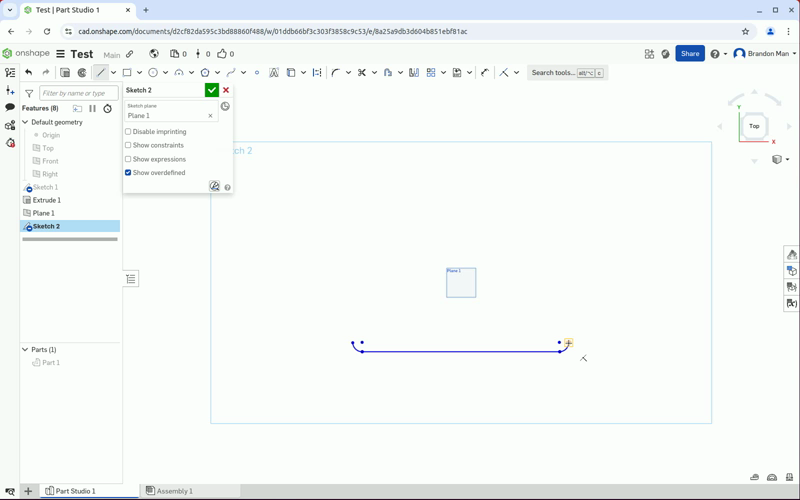
click(568, 342)
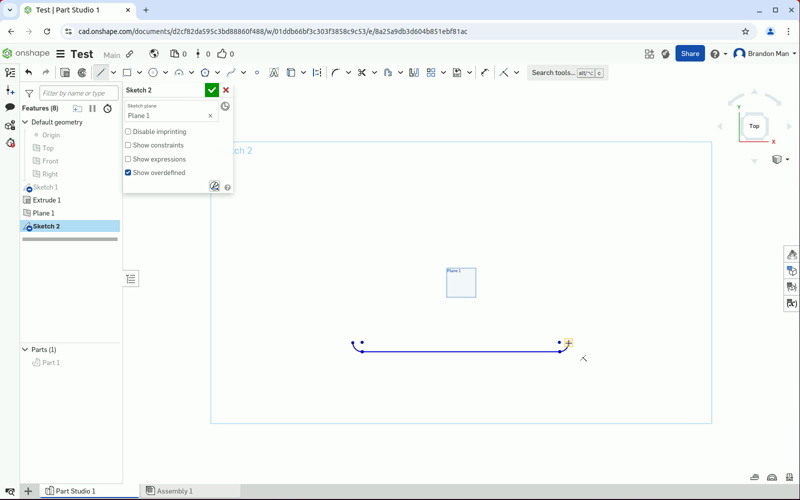
key_down(shift)
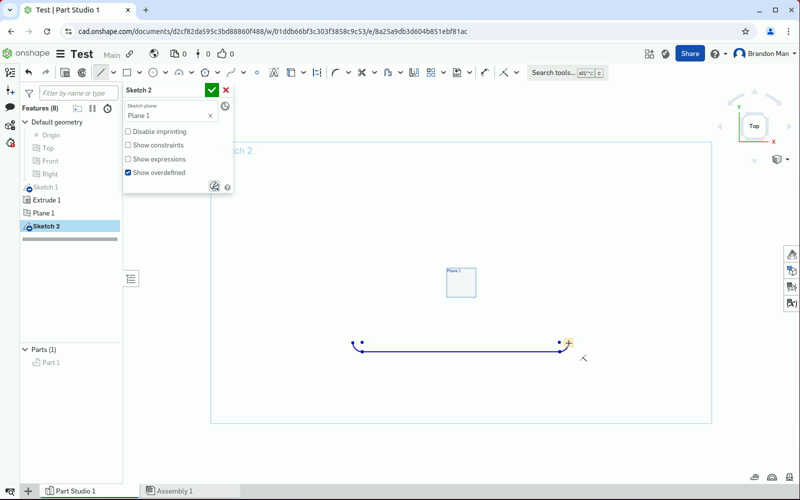
mouse_move(568, 222)
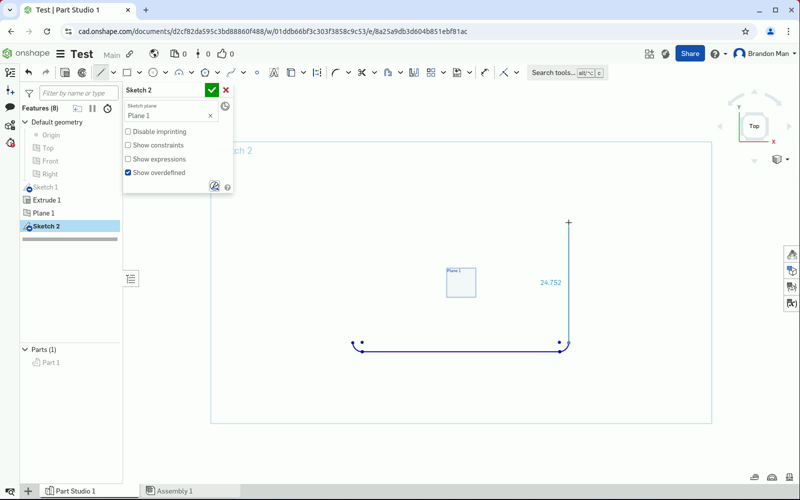
click(568, 222)
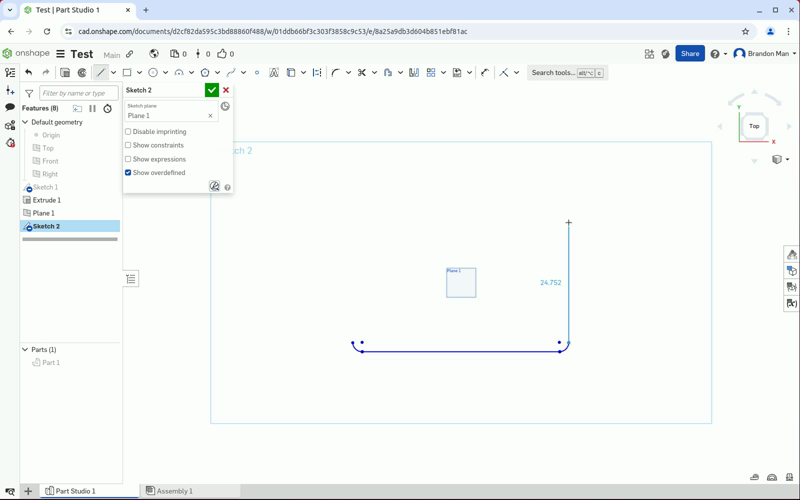
key_up(shift)
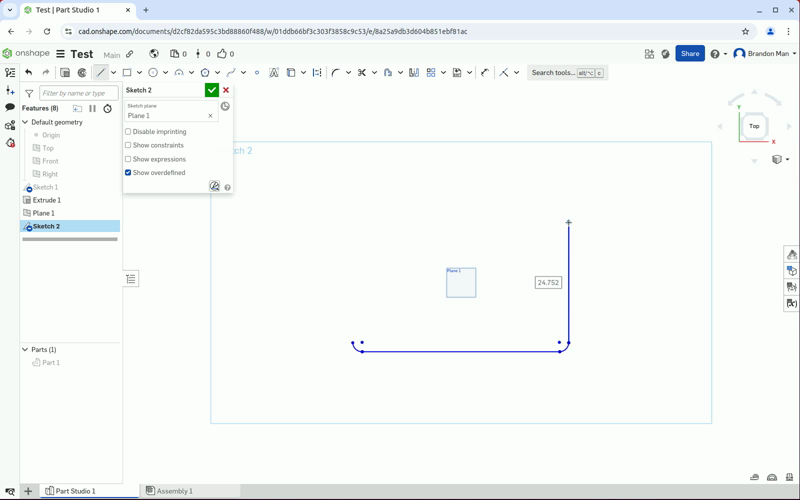
key(esc)
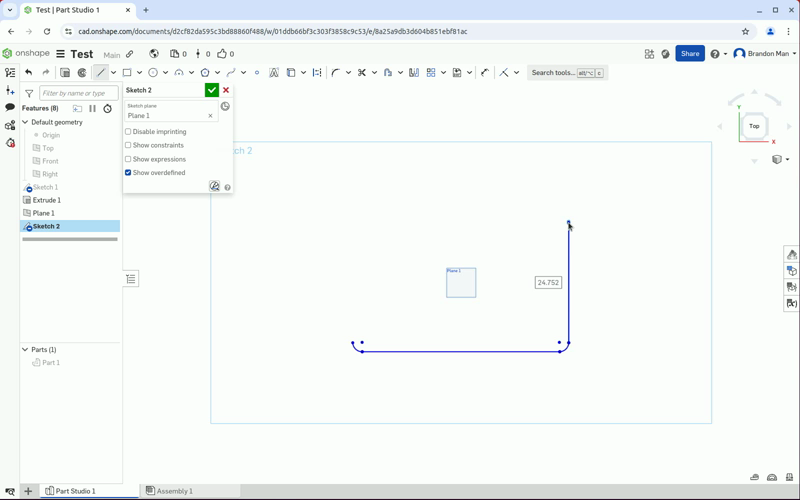
key(a)
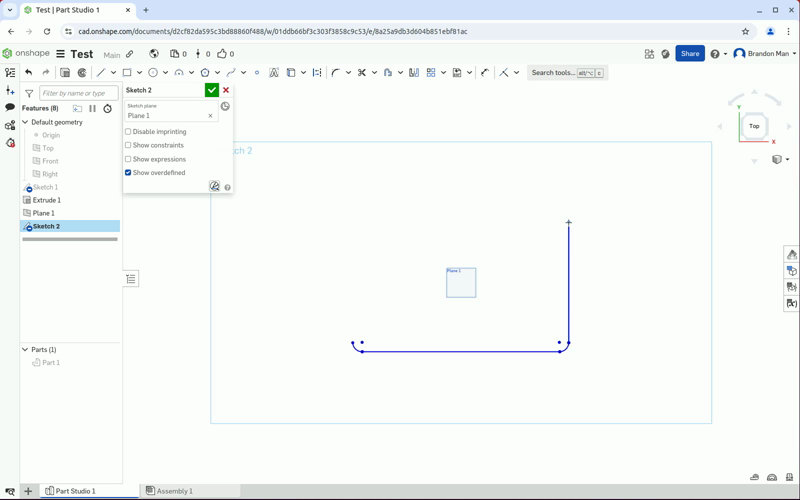
mouse_move(568, 222)
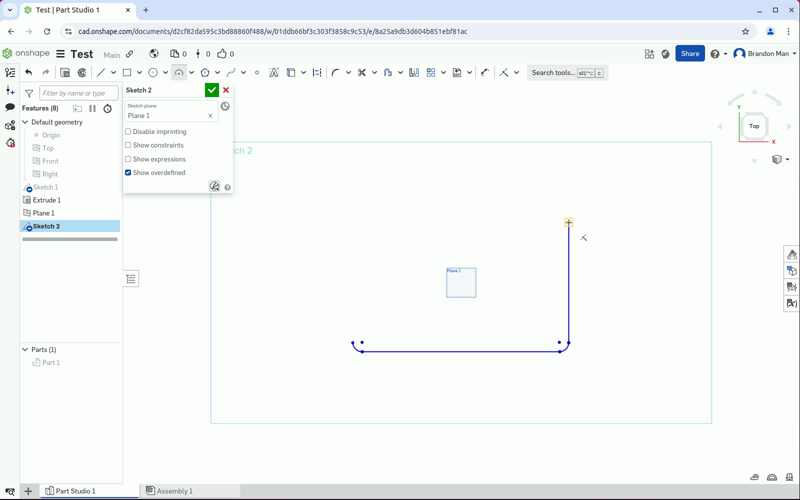
click(568, 222)
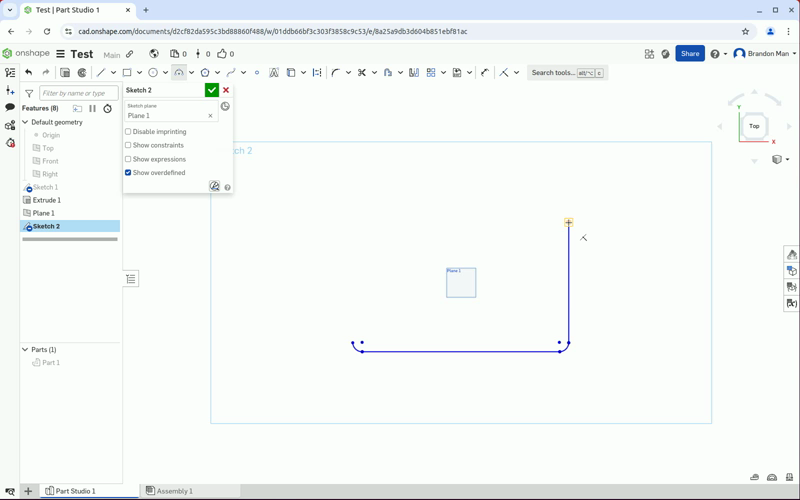
key_down(shift)
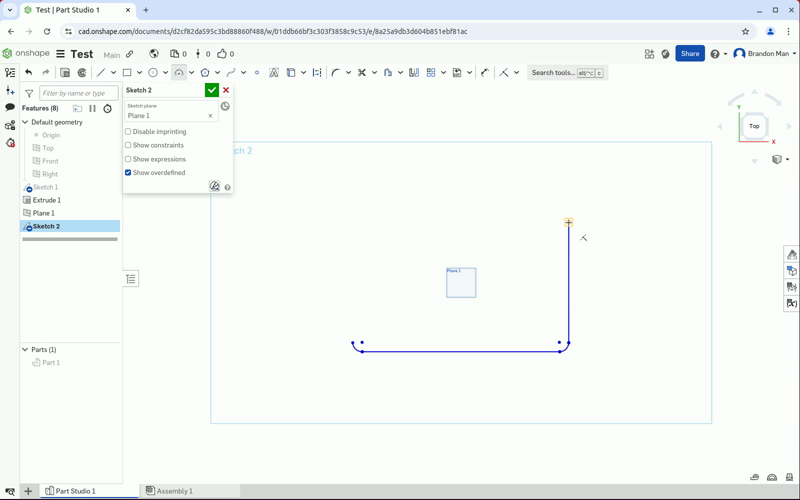
mouse_move(559, 213)
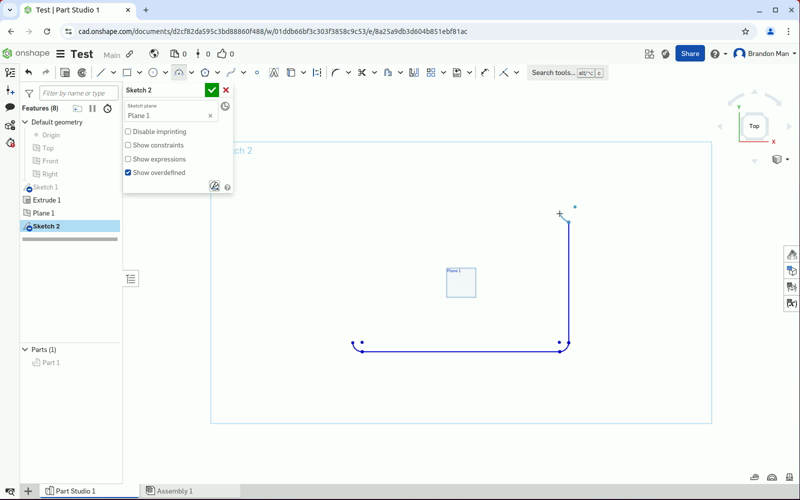
click(559, 213)
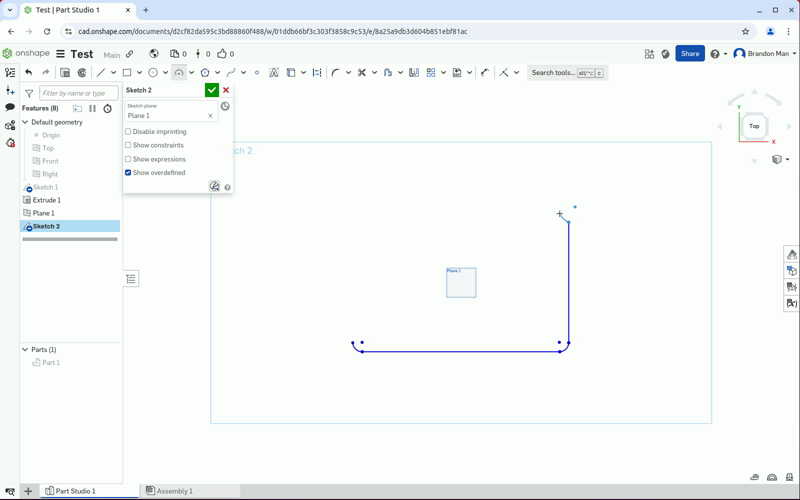
mouse_move(566, 215)
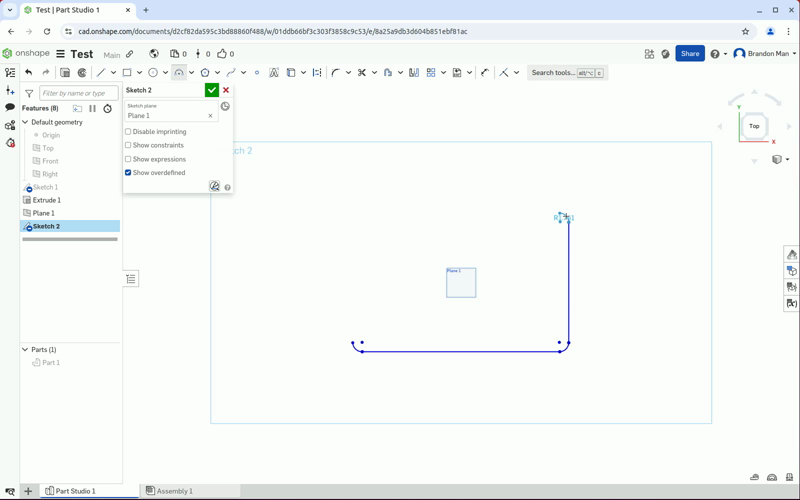
click(566, 215)
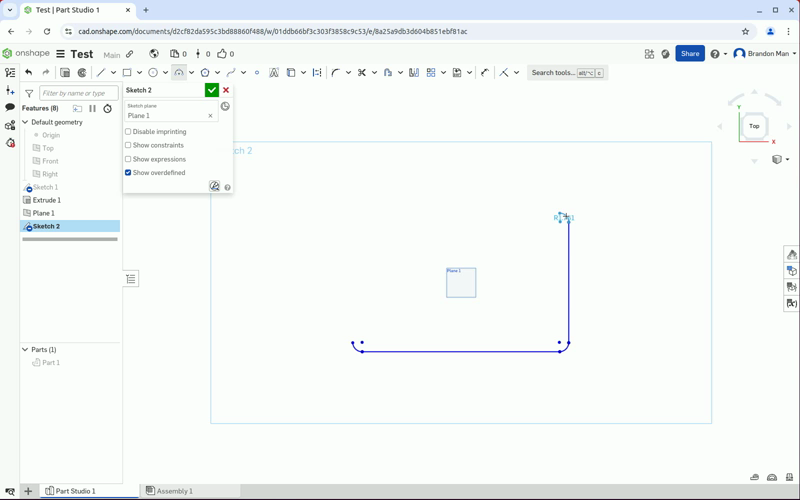
key_up(shift)
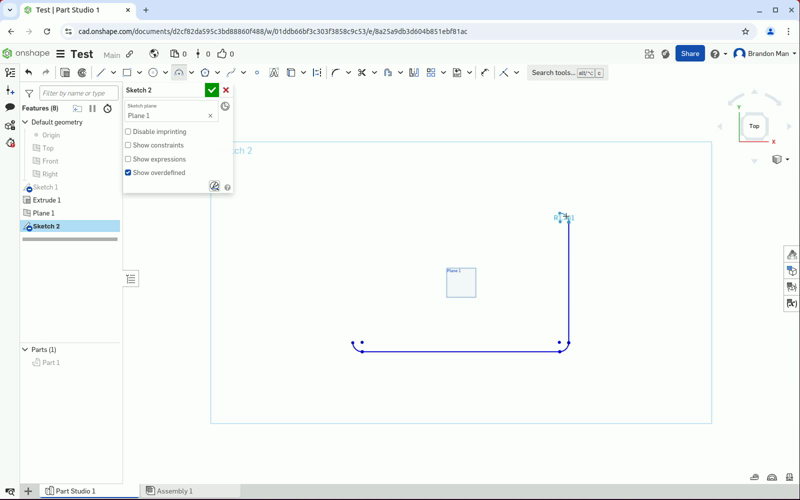
key(esc)
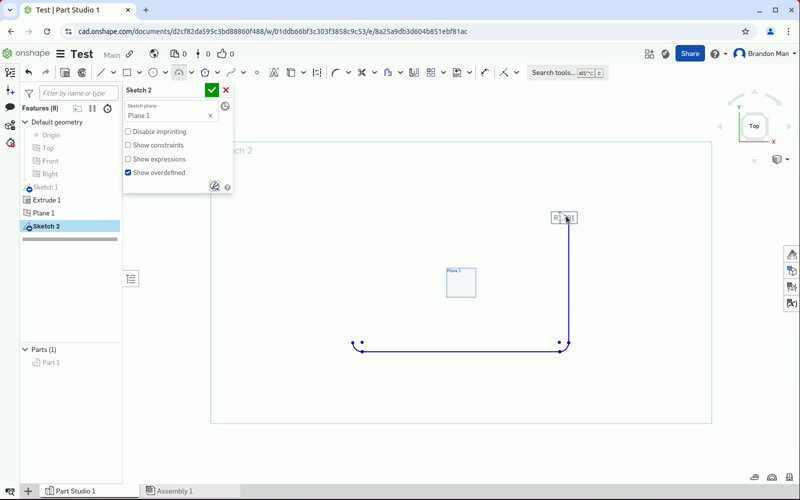
key(l)
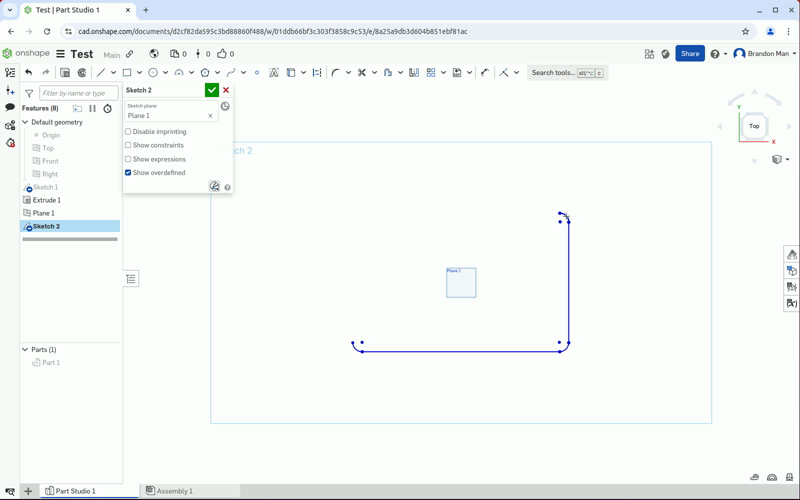
mouse_move(559, 213)
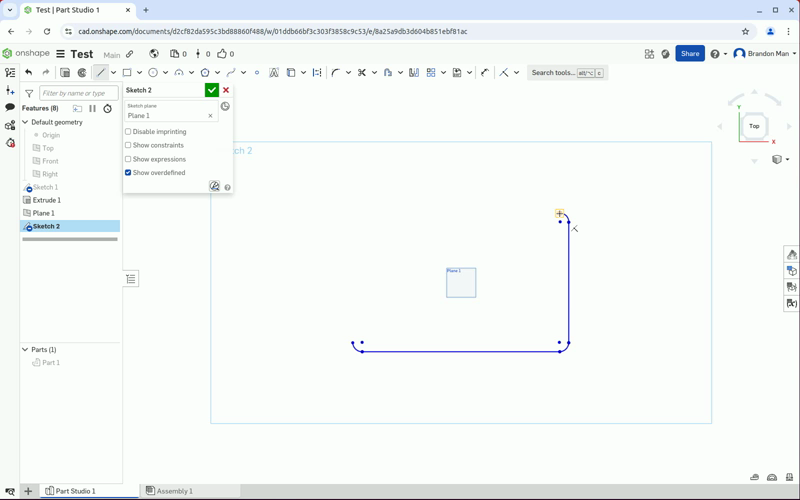
click(559, 213)
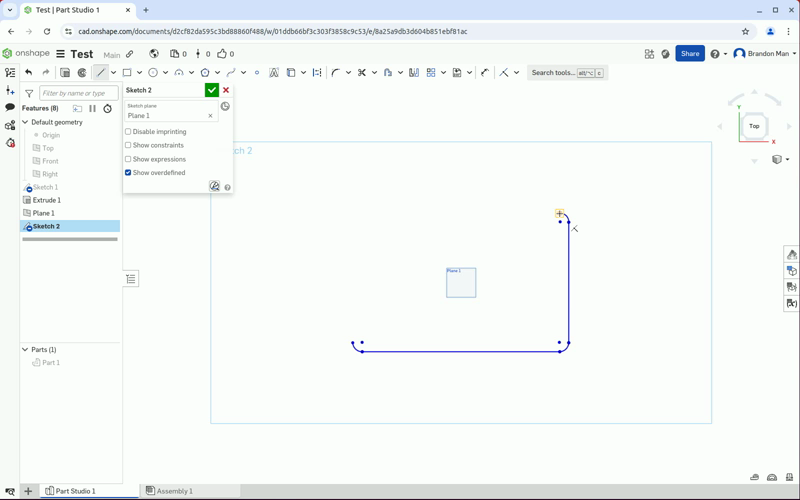
key_down(shift)
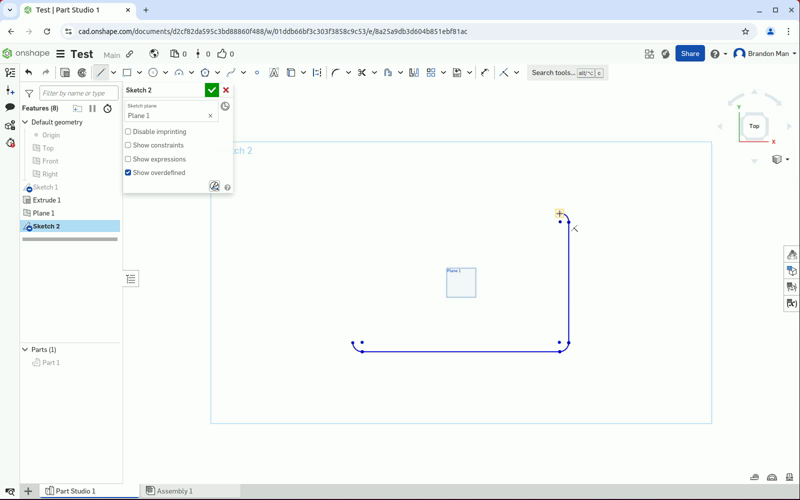
mouse_move(362, 213)
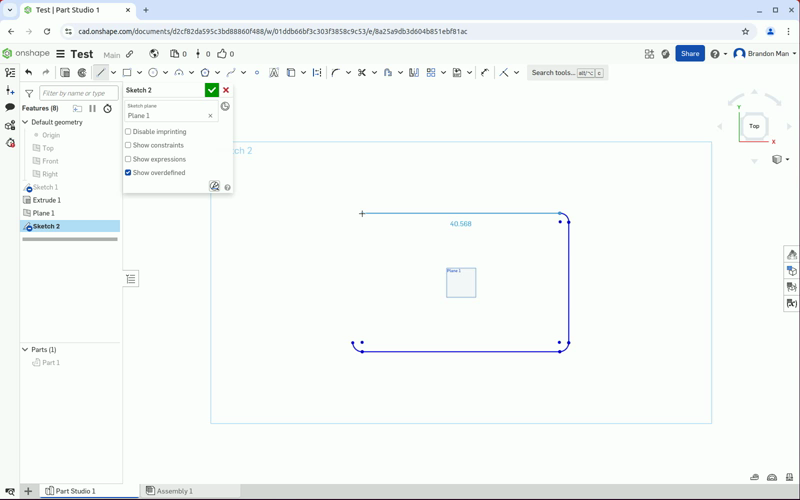
click(362, 213)
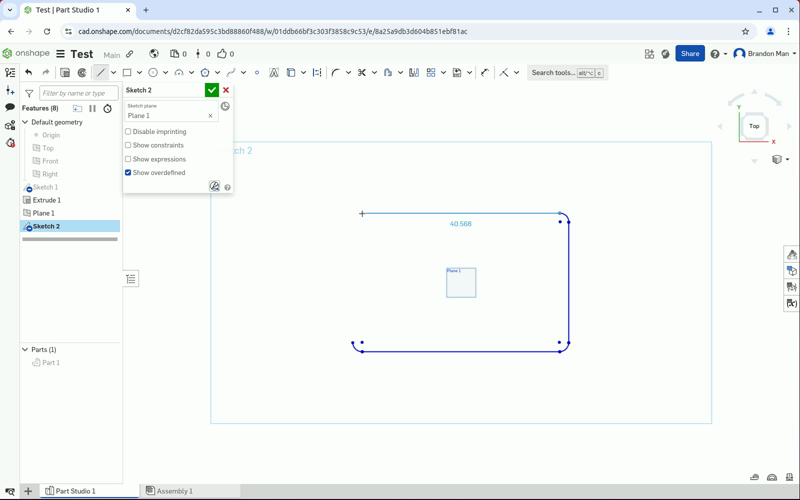
key_up(shift)
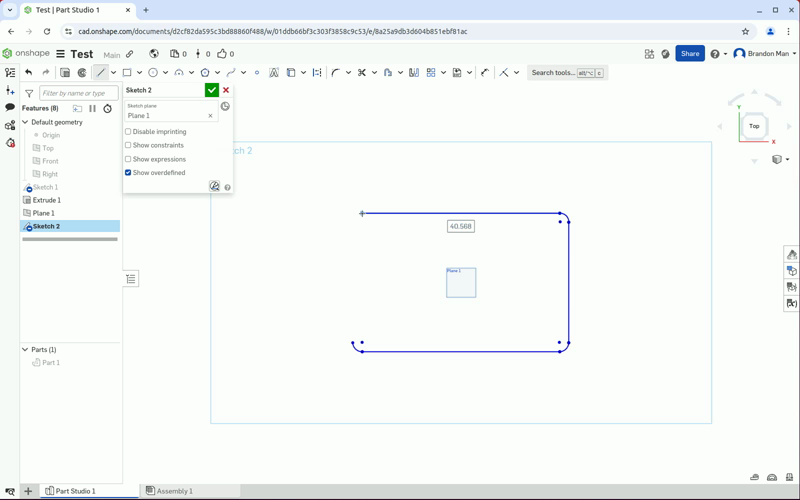
key(esc)
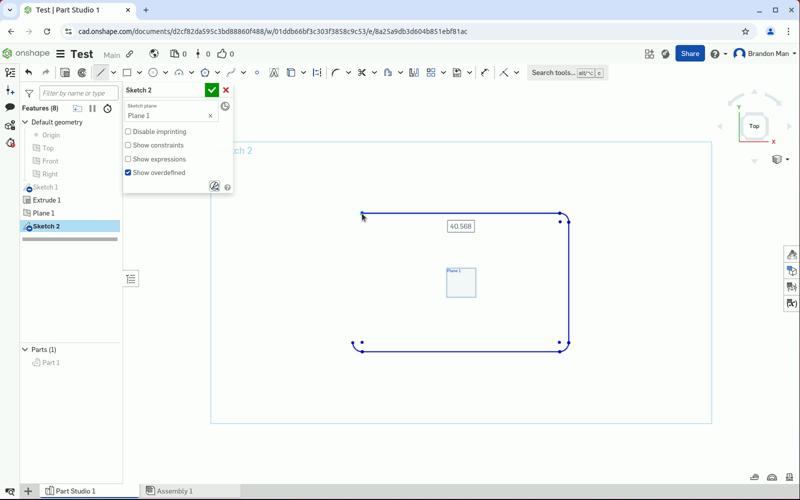
key(a)
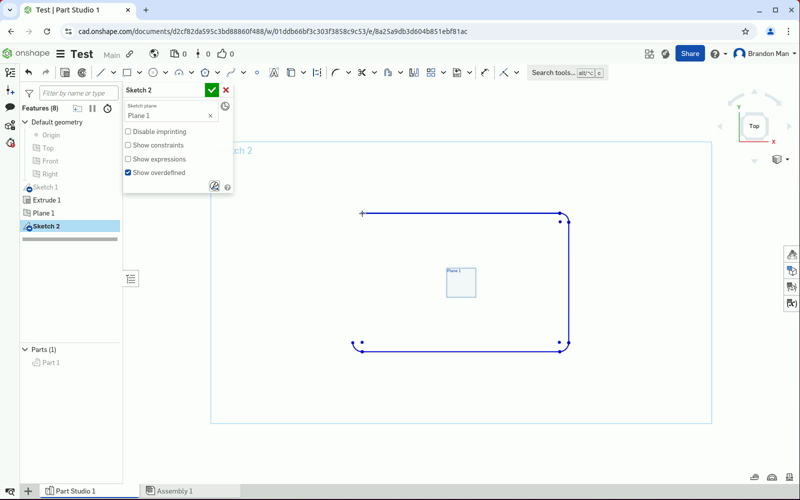
mouse_move(362, 213)
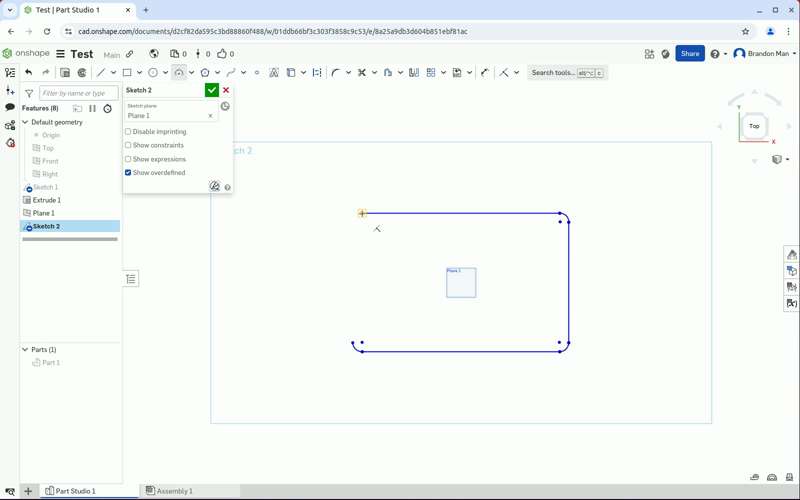
click(362, 213)
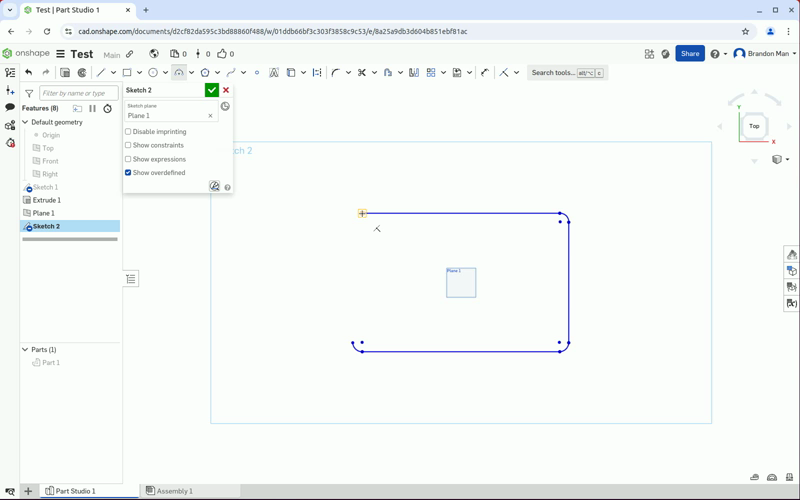
key_down(shift)
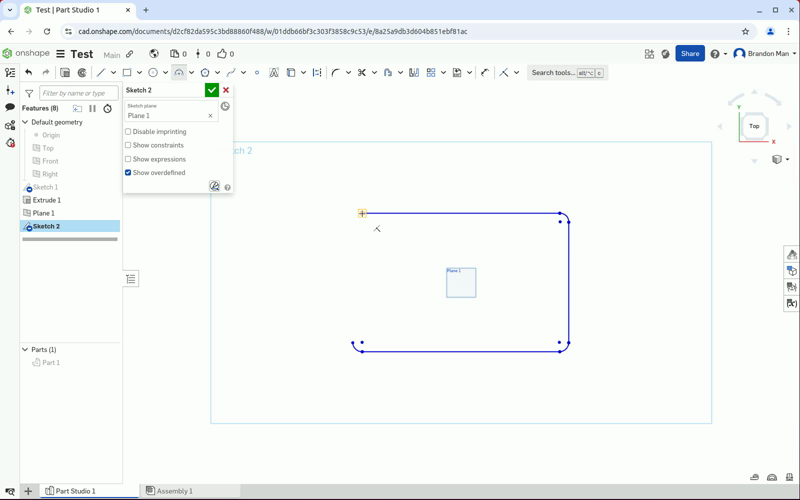
mouse_move(352, 222)
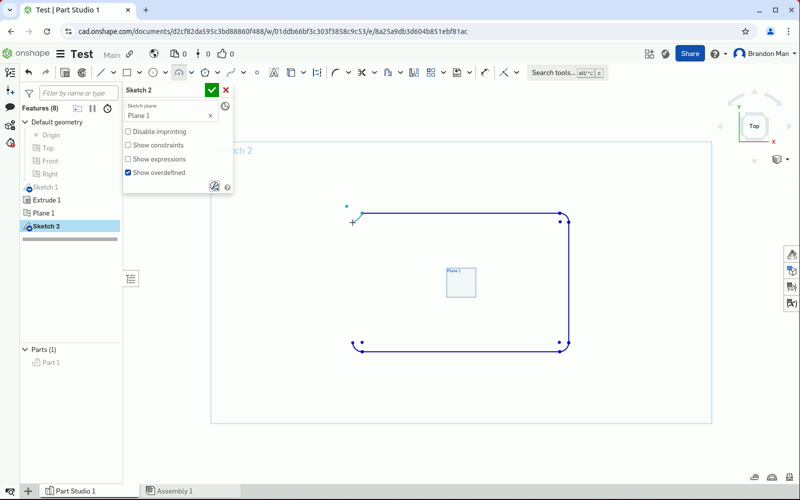
click(352, 222)
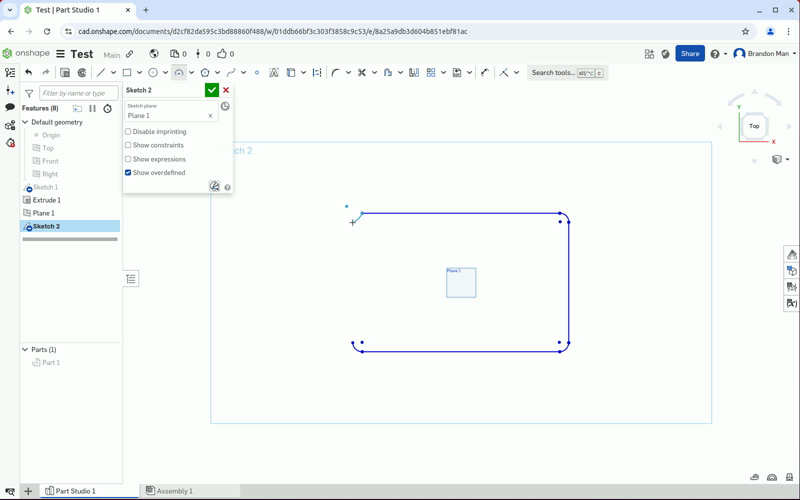
mouse_move(355, 215)
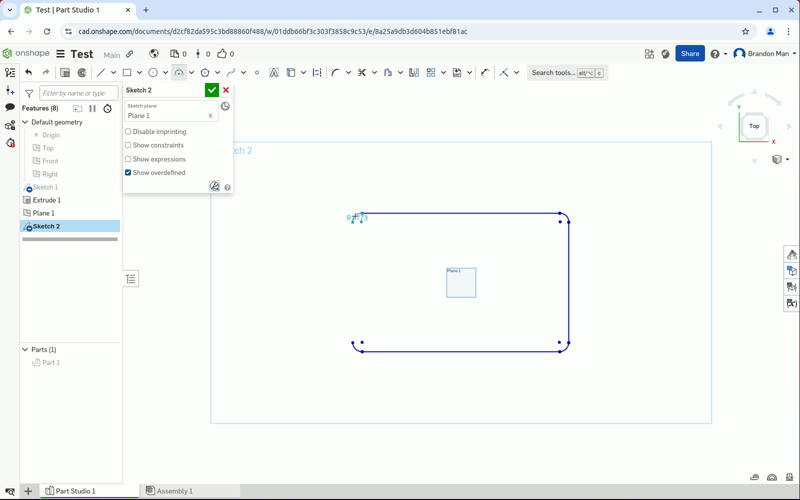
click(355, 215)
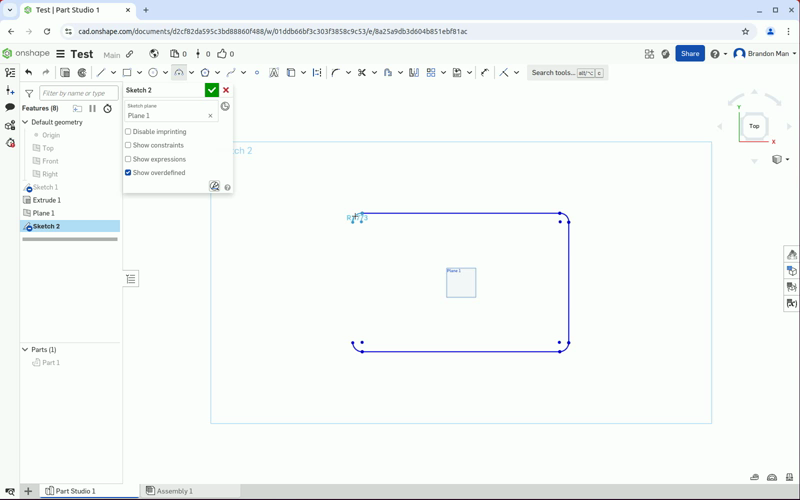
key_up(shift)
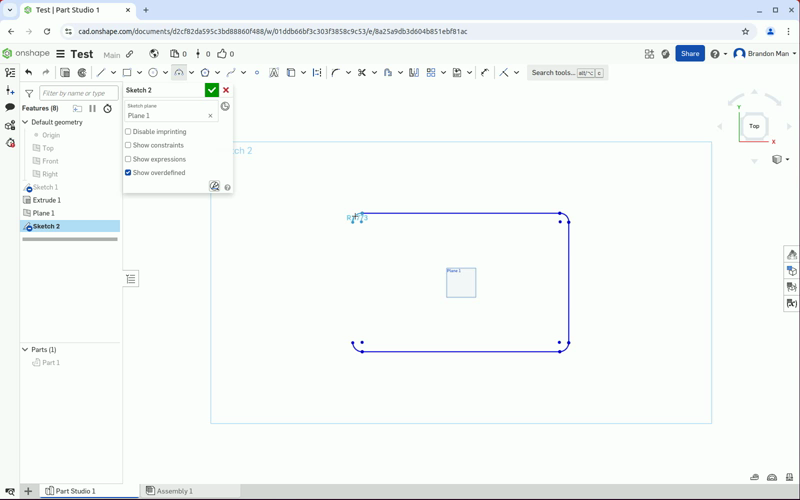
key(esc)
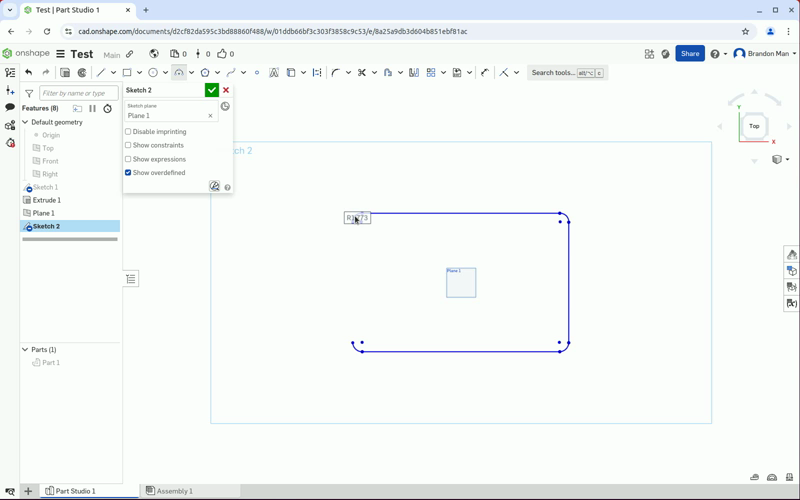
key(l)
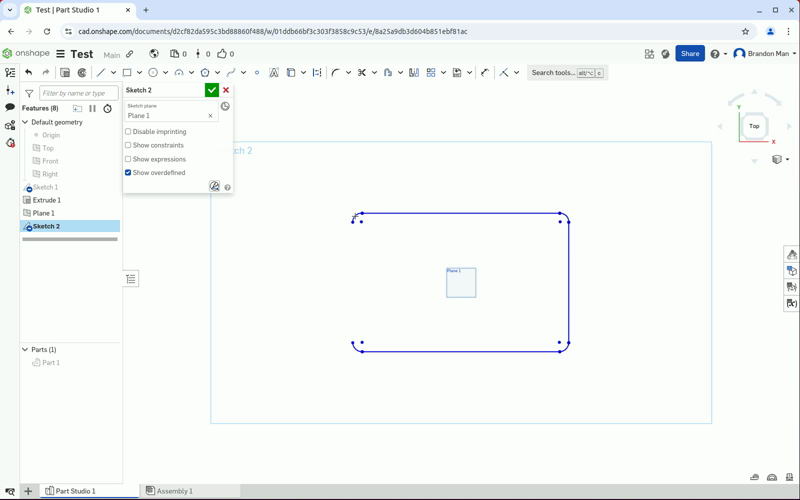
mouse_move(352, 222)
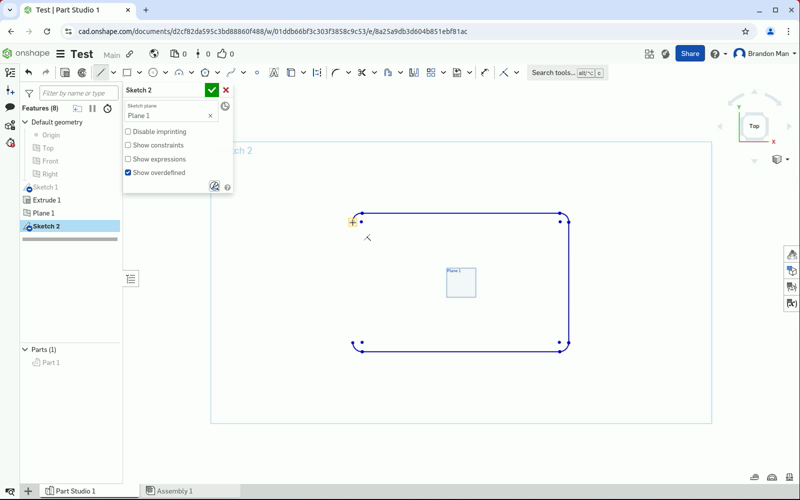
click(352, 222)
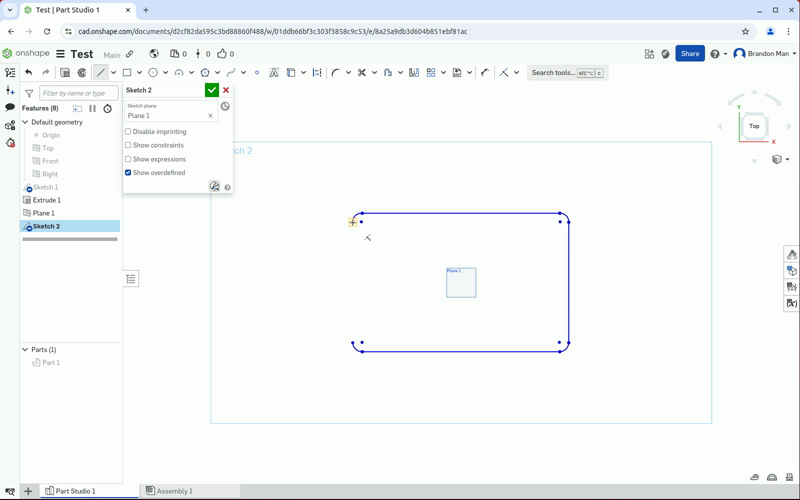
key_down(shift)
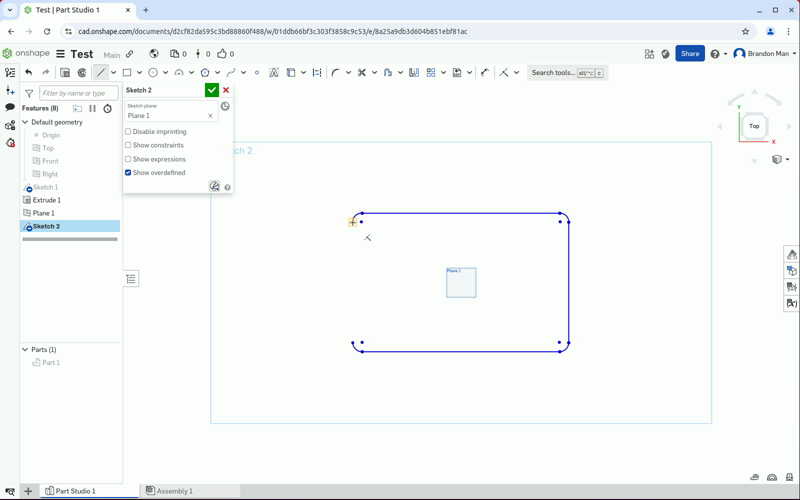
mouse_move(352, 342)
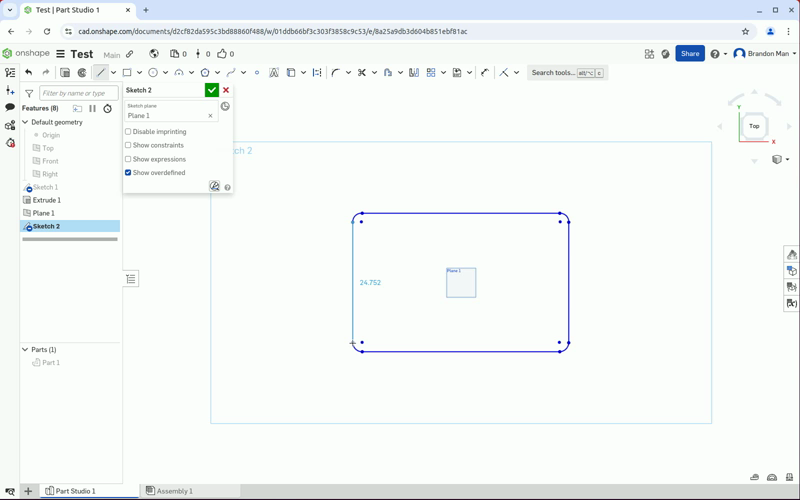
key_up(shift)
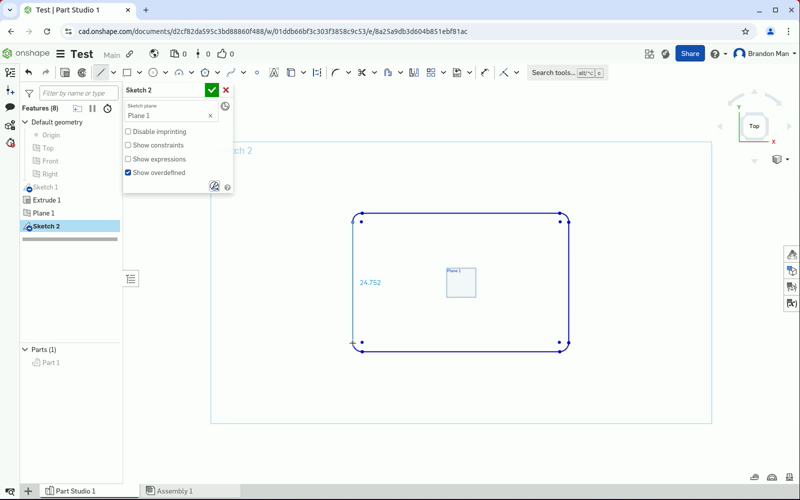
click(352, 342)
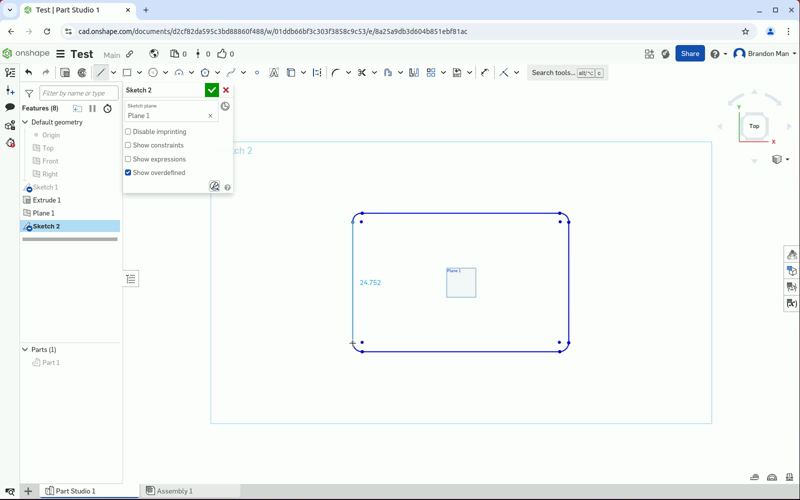
key(esc)
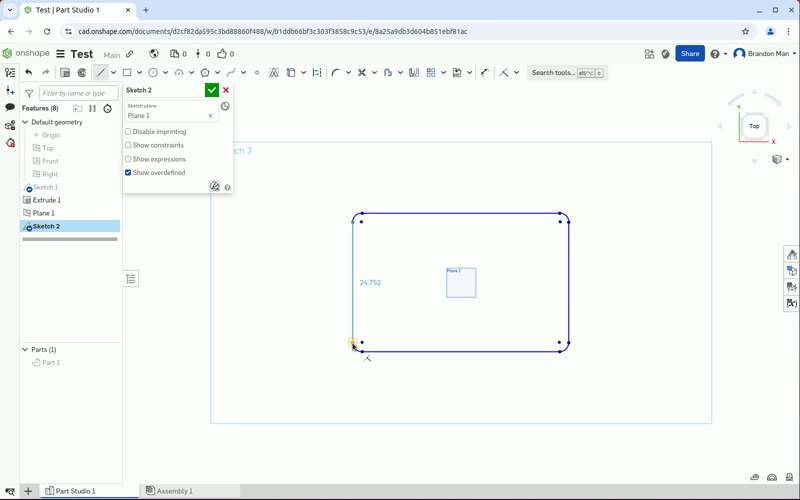
mouse_move(374, 245)
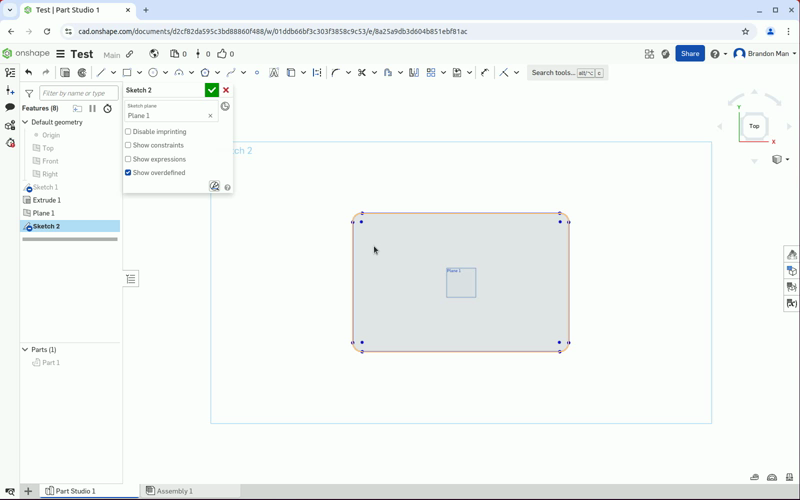
click(374, 245)
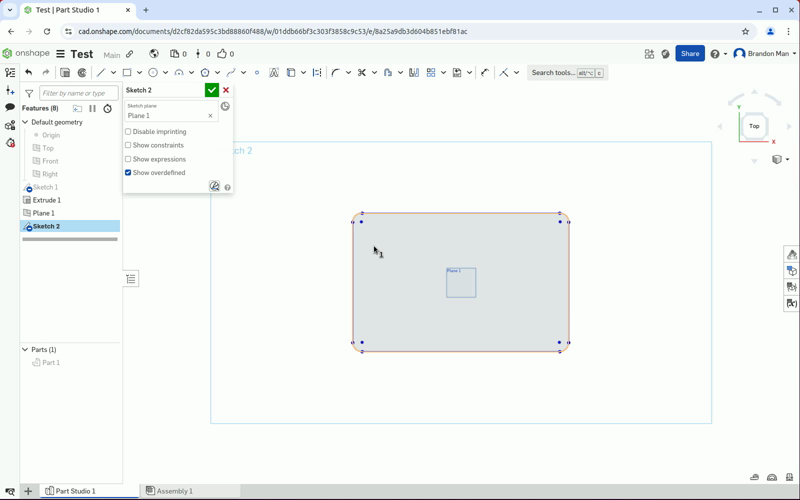
mouse_move(73, 352)
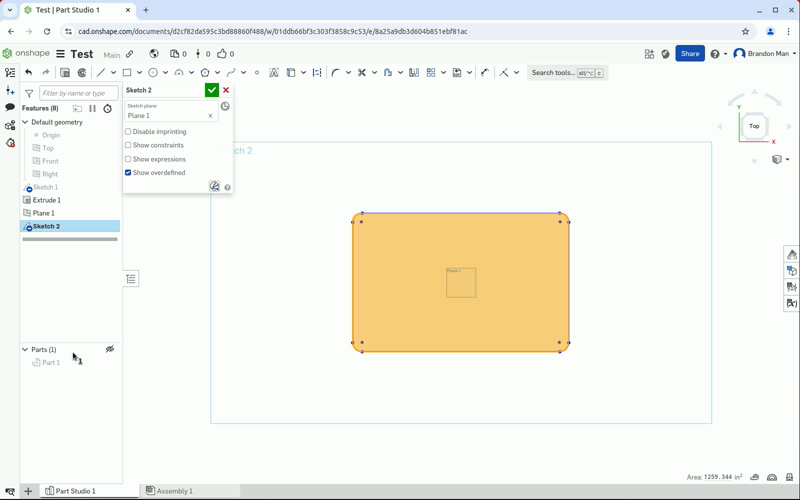
key(shift+y)
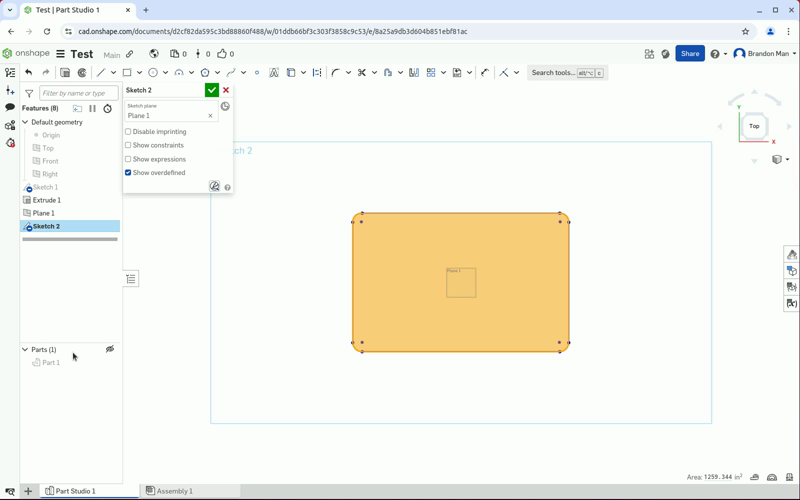
key(shift+e)
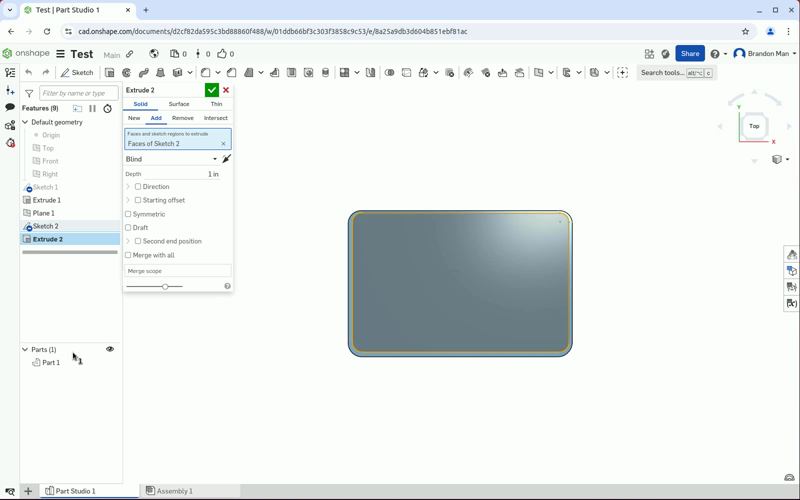
mouse_move(143, 106)
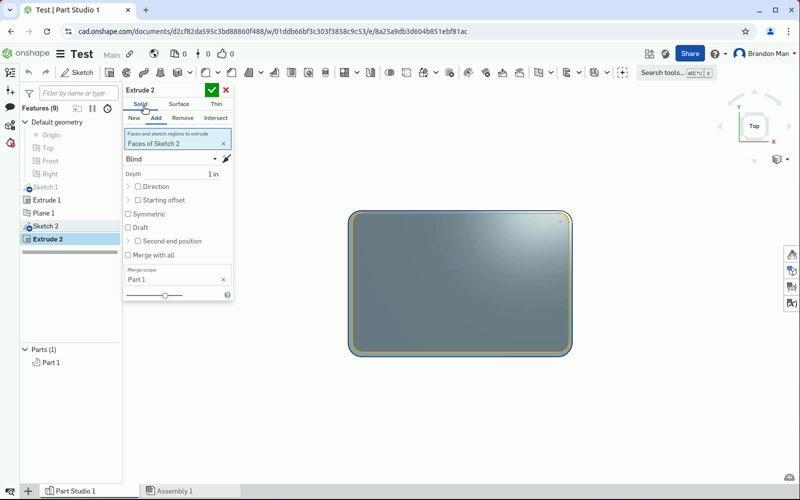
click(143, 106)
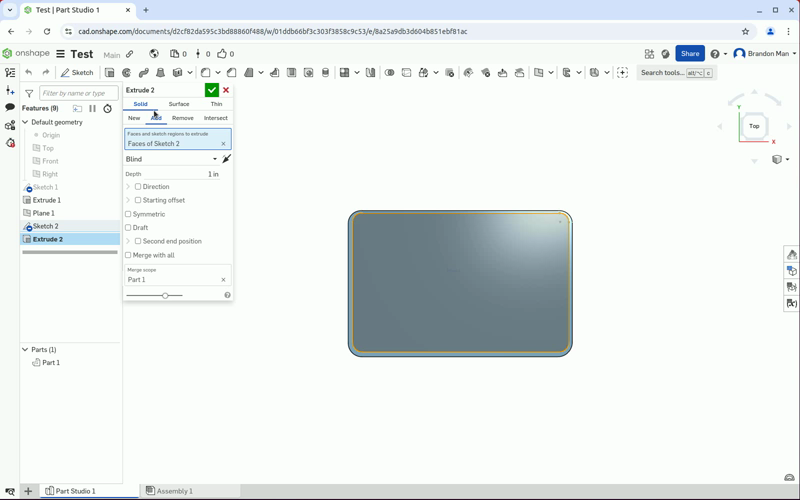
mouse_move(186, 120)
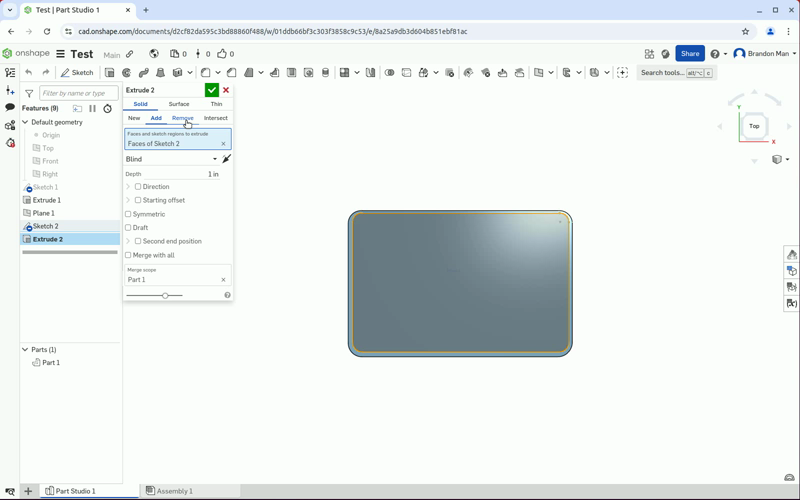
click(186, 120)
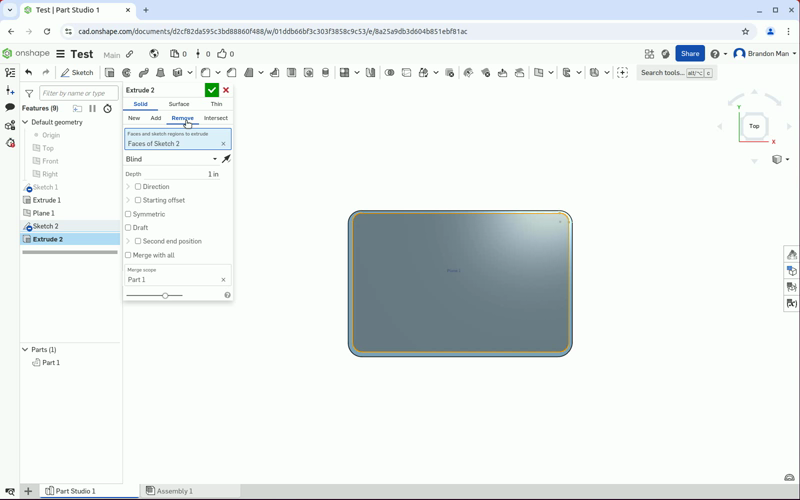
key(tab, 4)
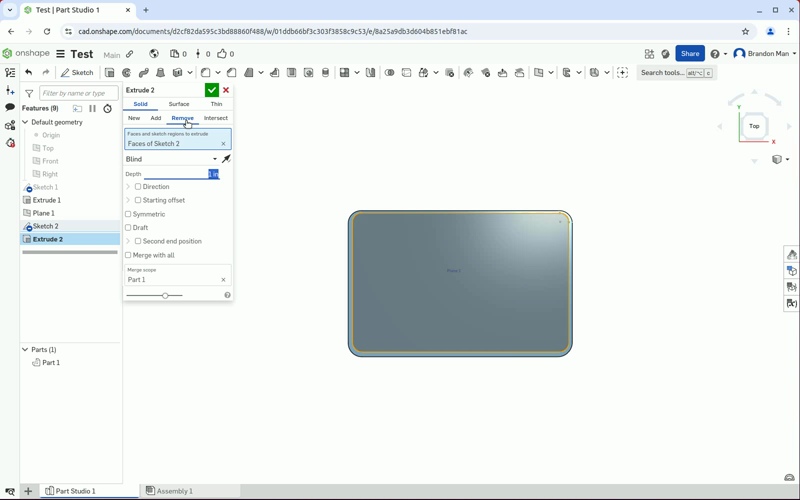
text(8.906)
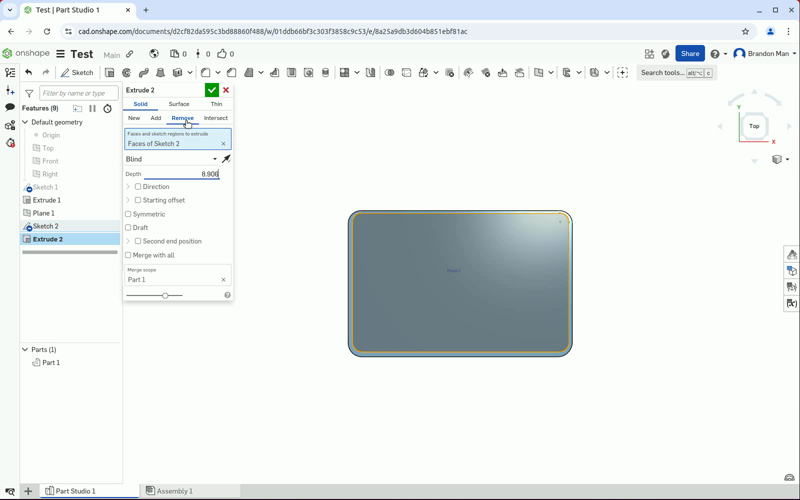
key(tab, 6)
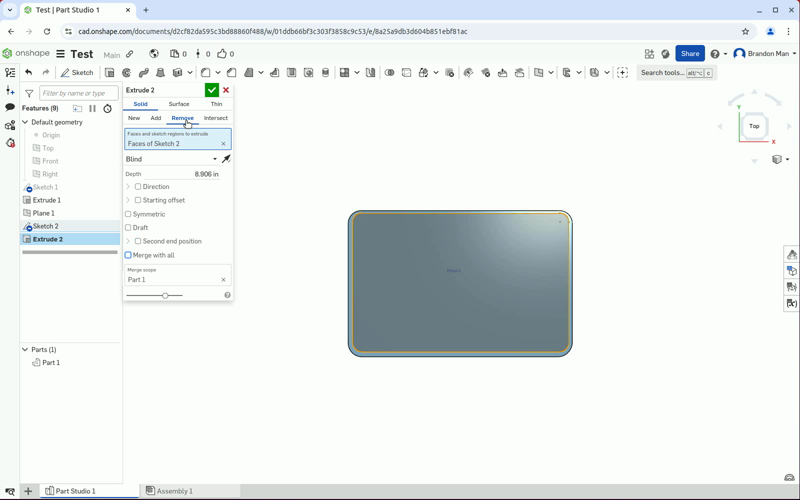
key(space)
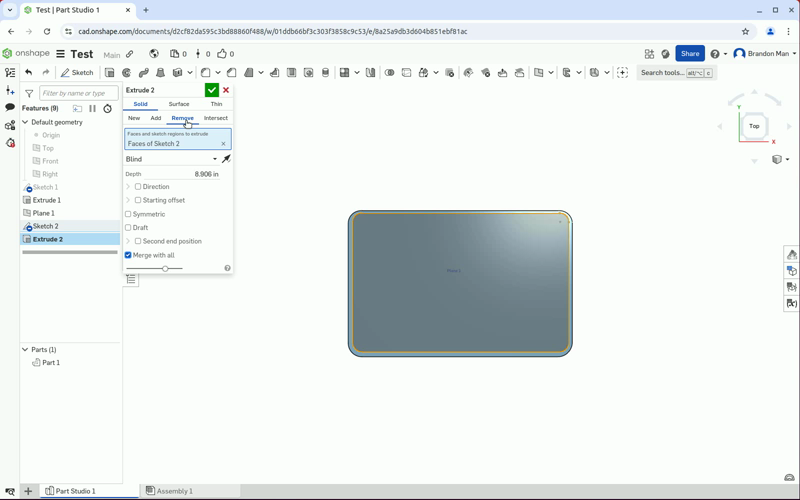
key(enter)
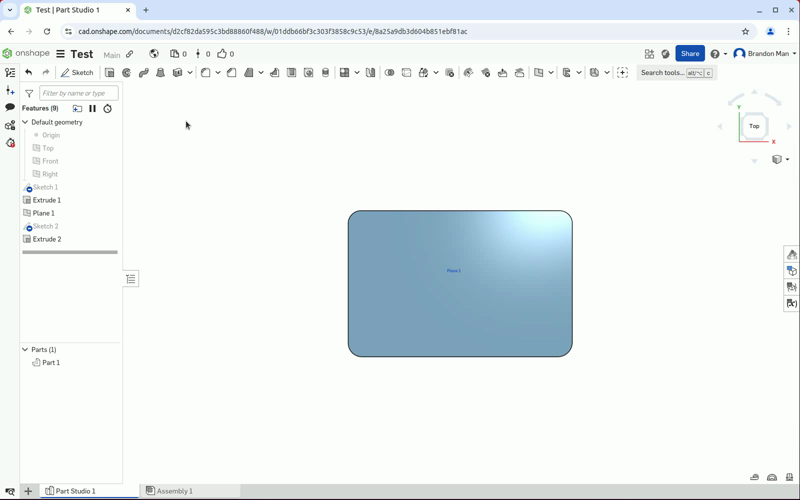
key(shift+h)
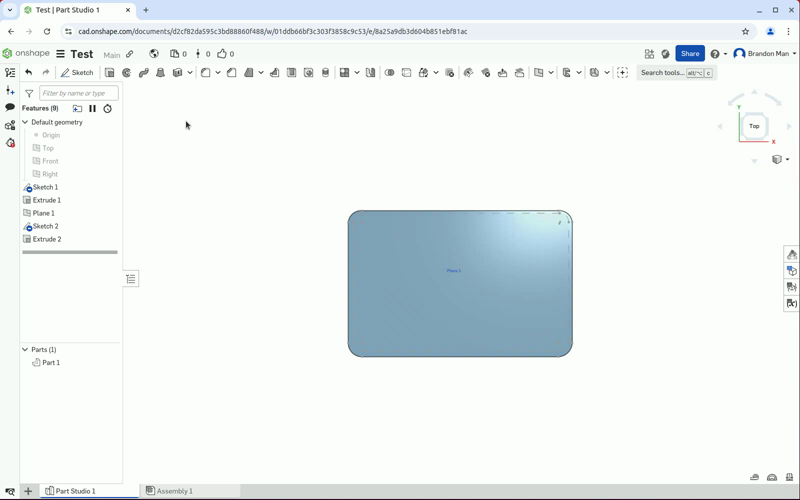
key(shift+h)
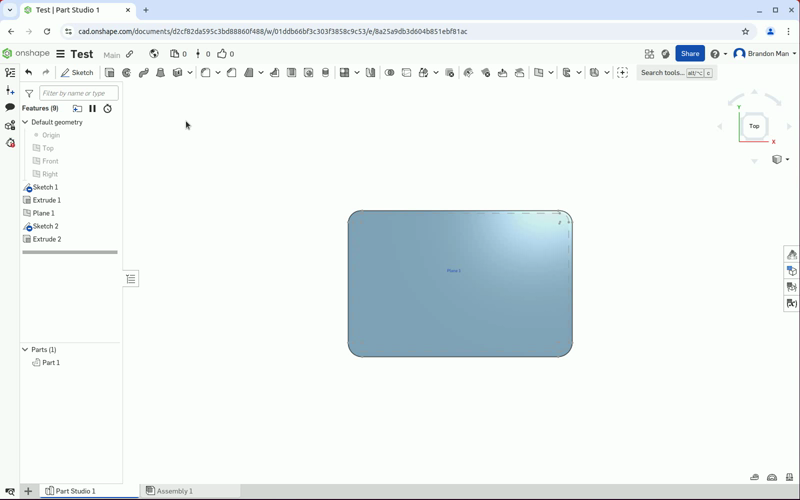
key(shift+7)
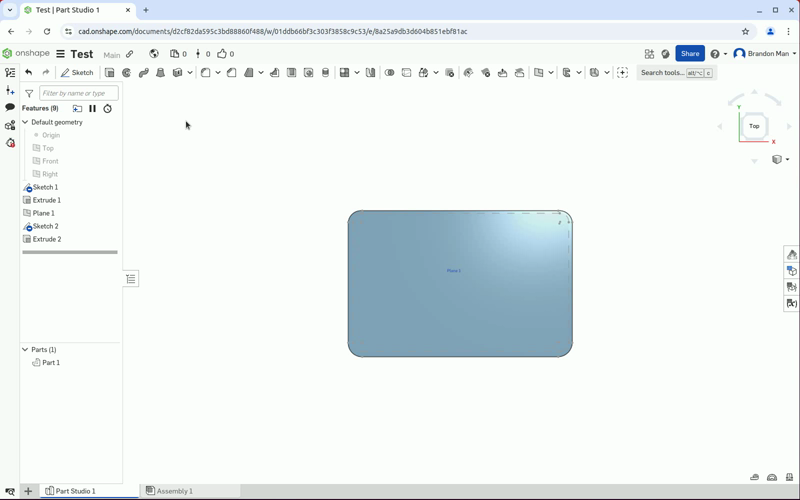
key(up, 3)
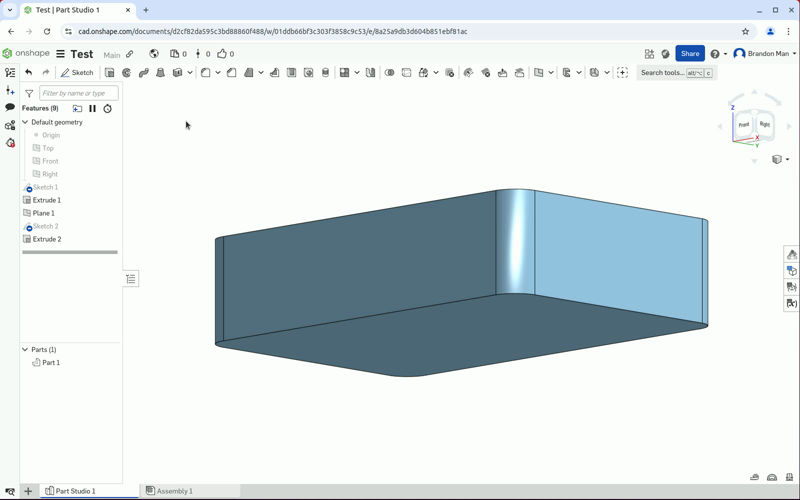
key(left, 3)
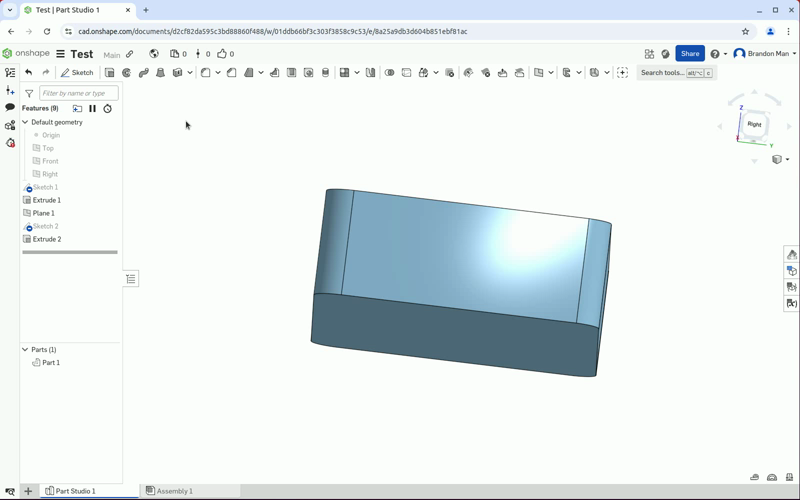
key(right, 3)
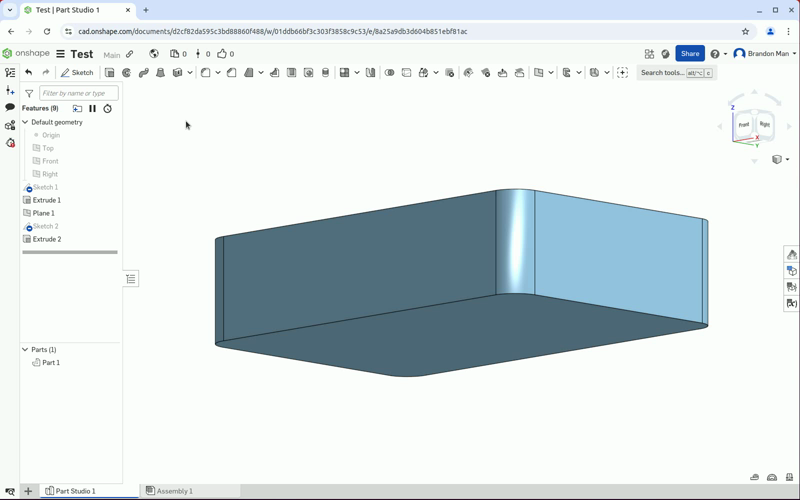
key(down, 3)
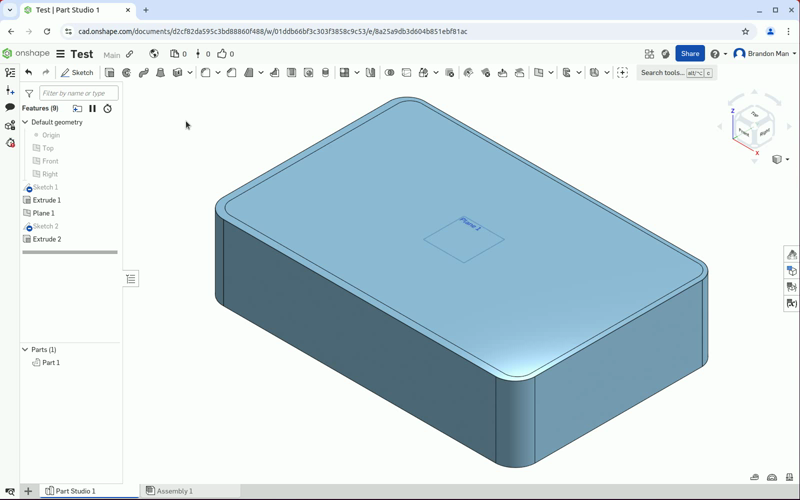
mouse_move(73, 189)
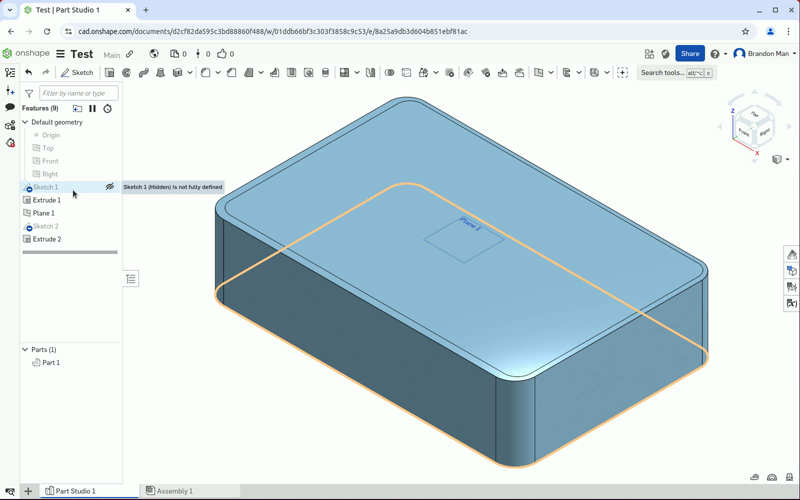
click(73, 189)